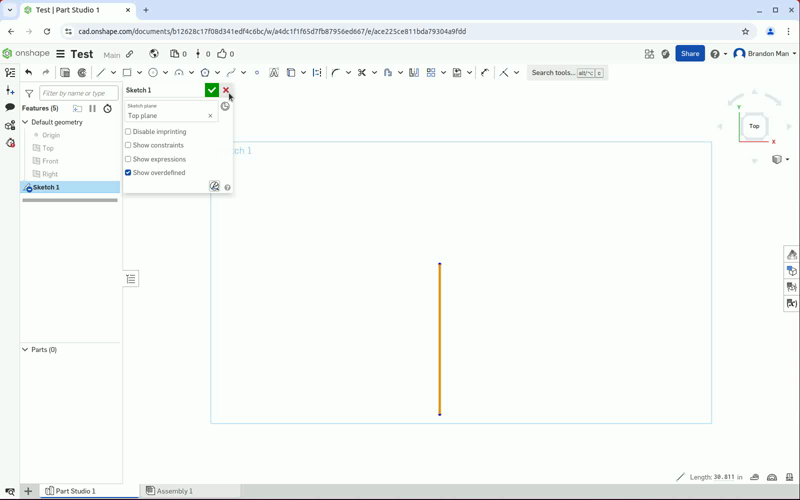
key(shift+h)
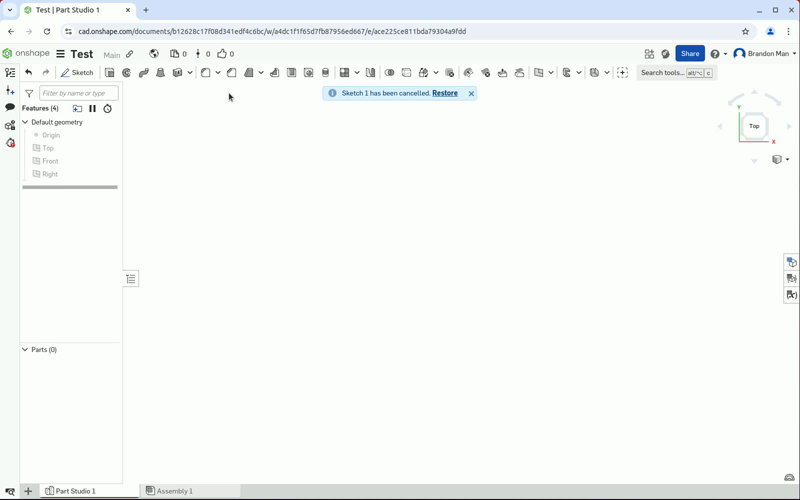
mouse_move(73, 352)
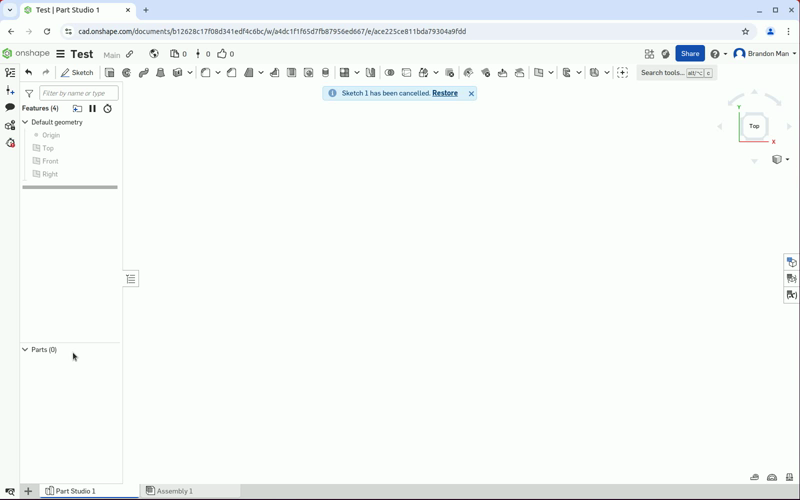
key(y)
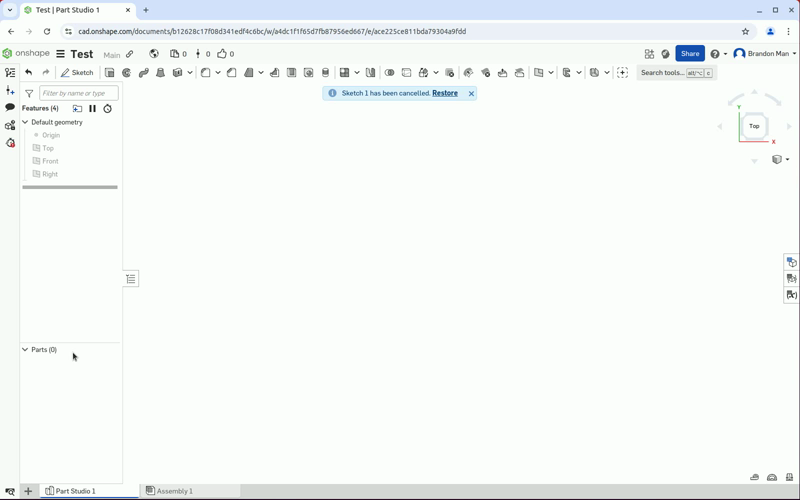
key(shift+p)
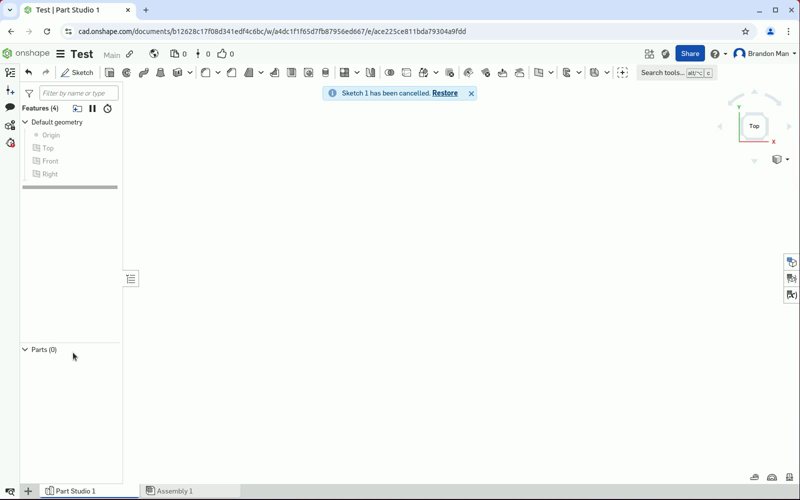
key(space)
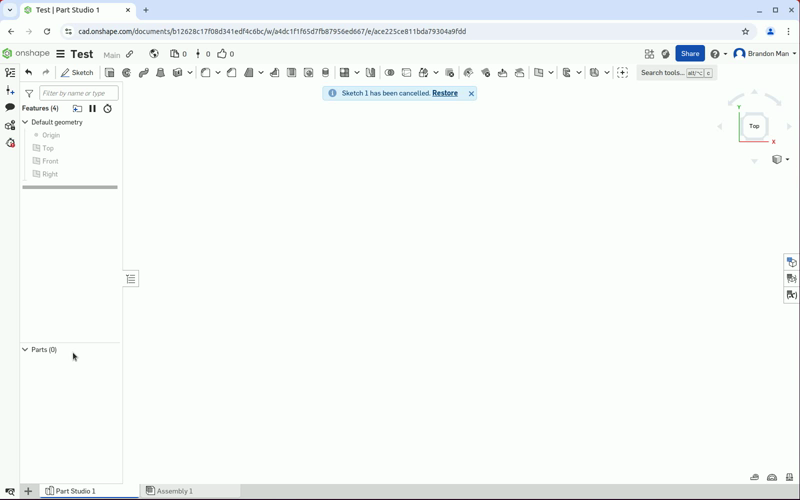
key_down(shift)
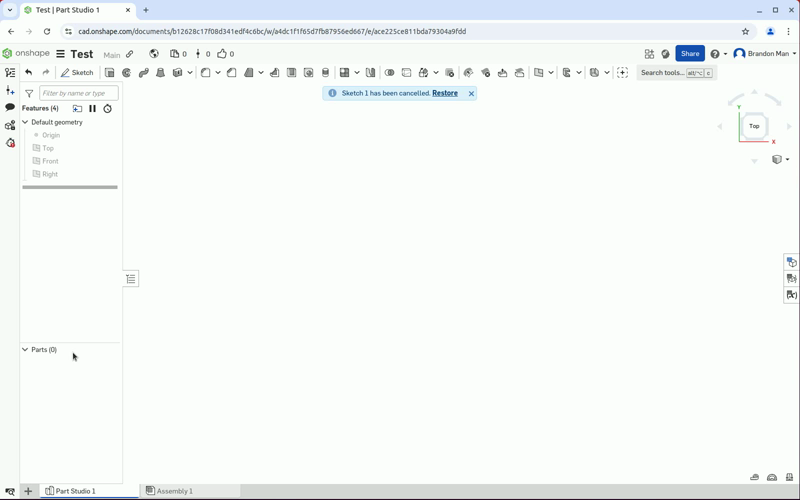
key(up)
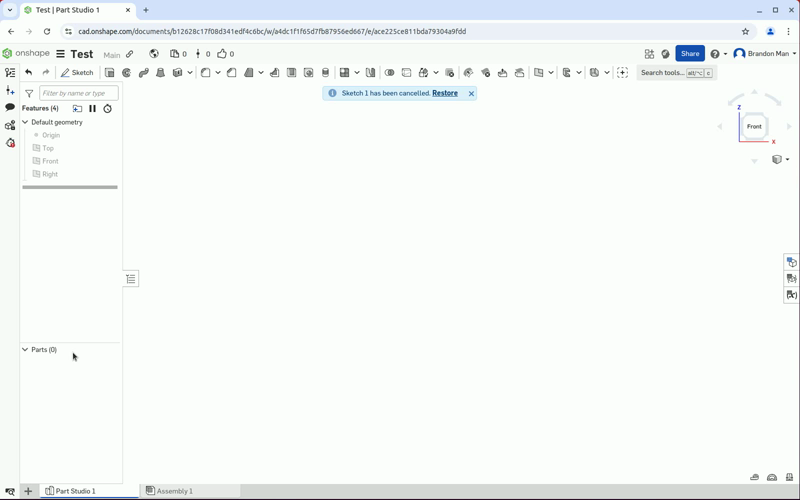
key_up(shift)
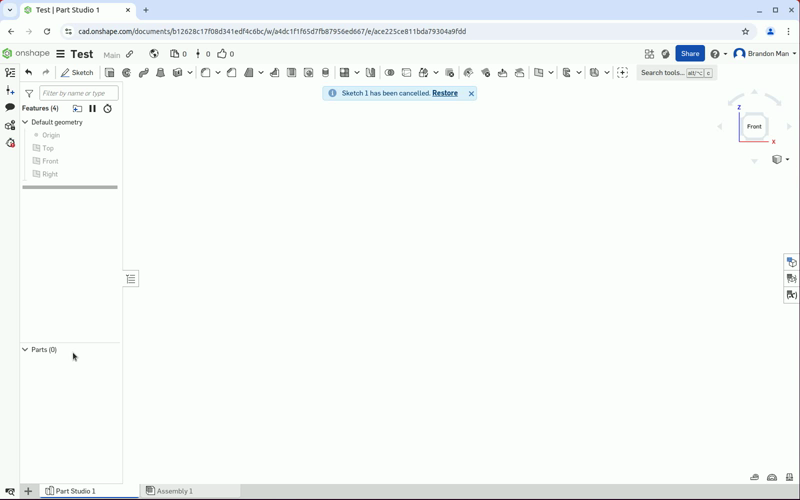
mouse_move(73, 352)
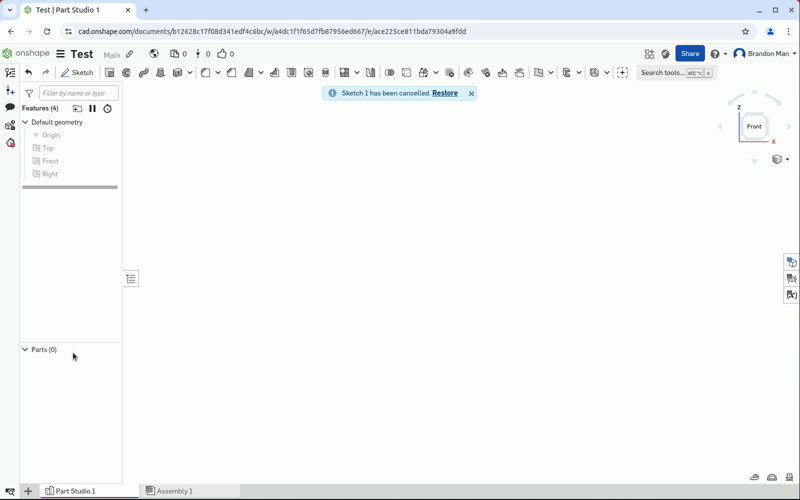
key(shift+y)
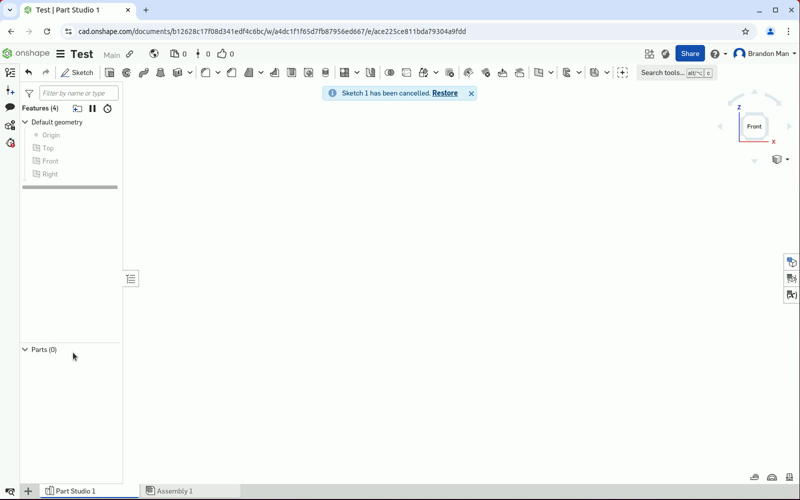
key(shift+s)
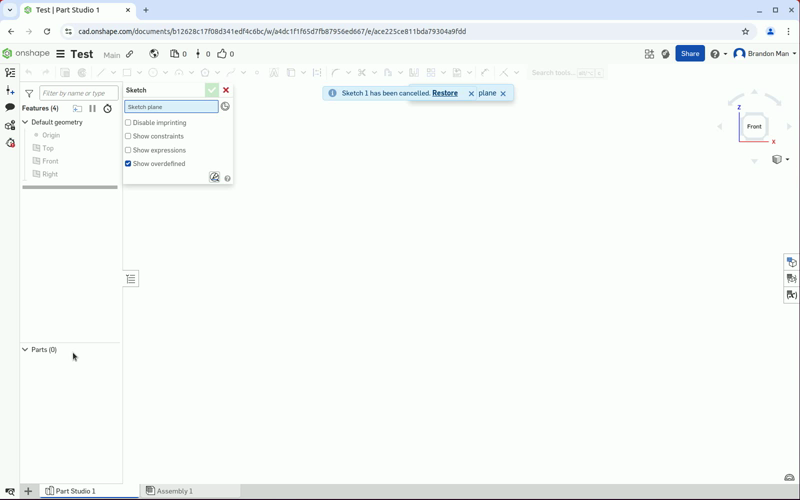
mouse_move(73, 163)
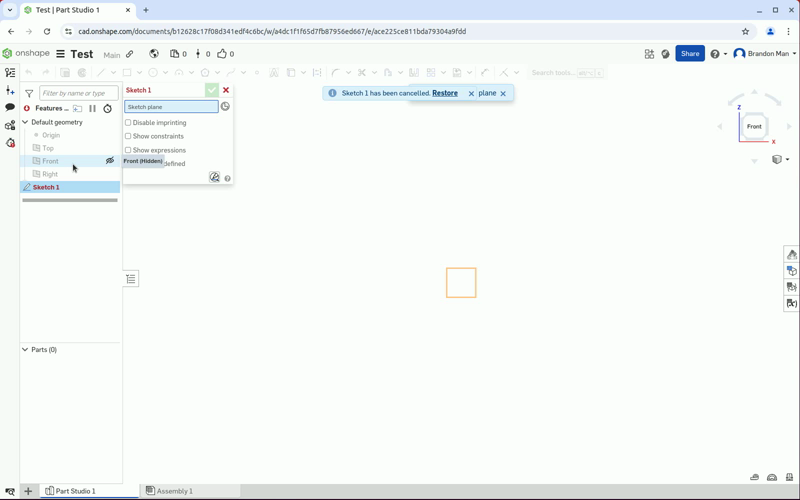
click(73, 163)
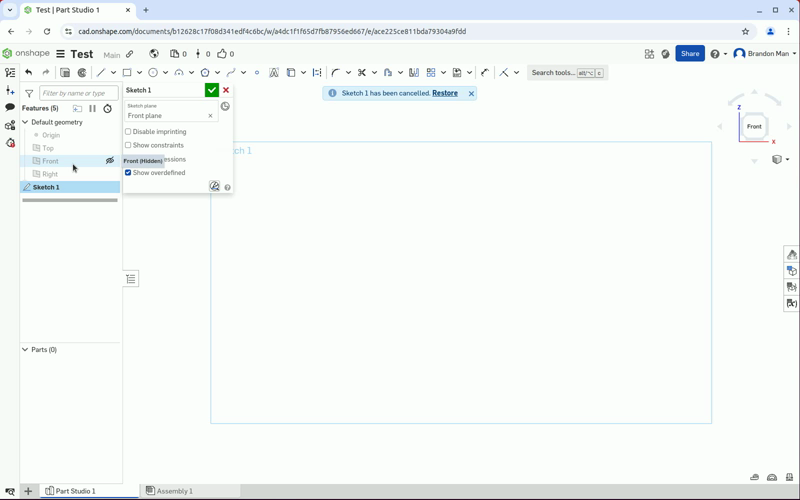
mouse_move(73, 352)
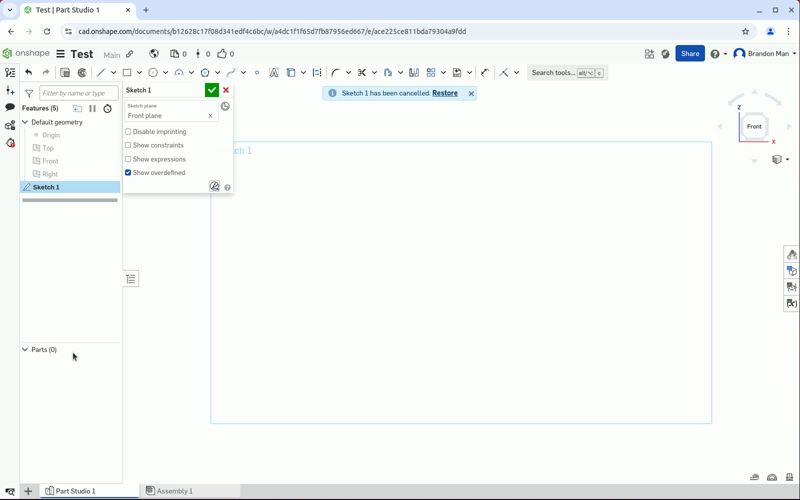
key(y)
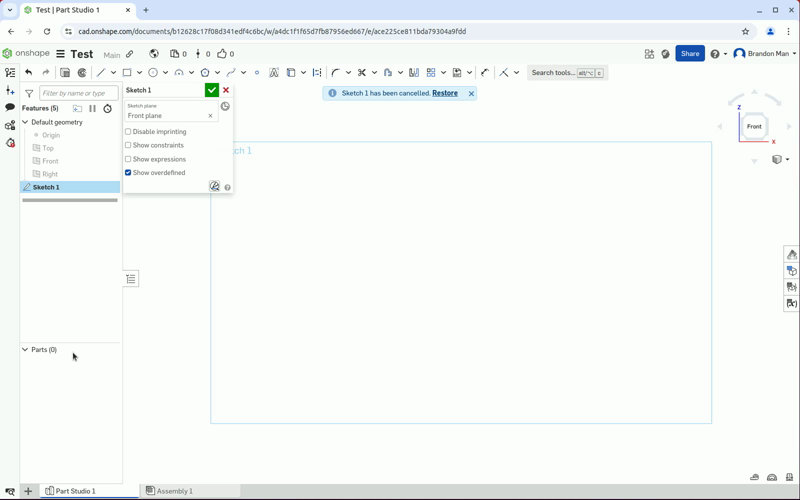
key(l)
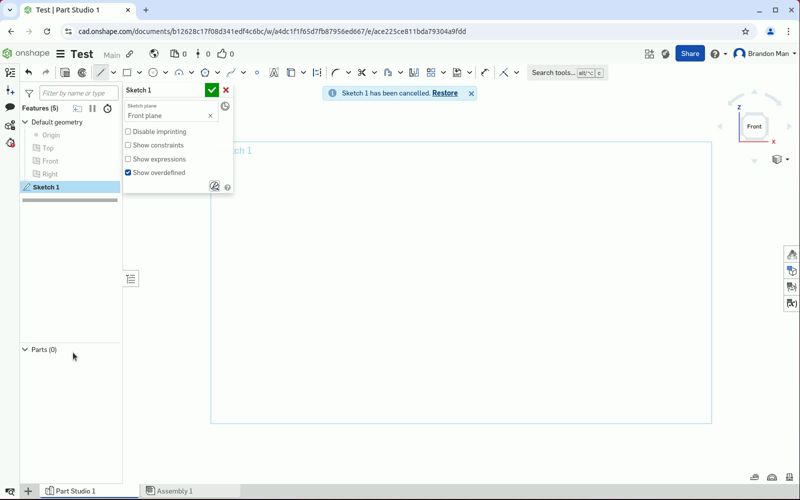
key_down(shift)
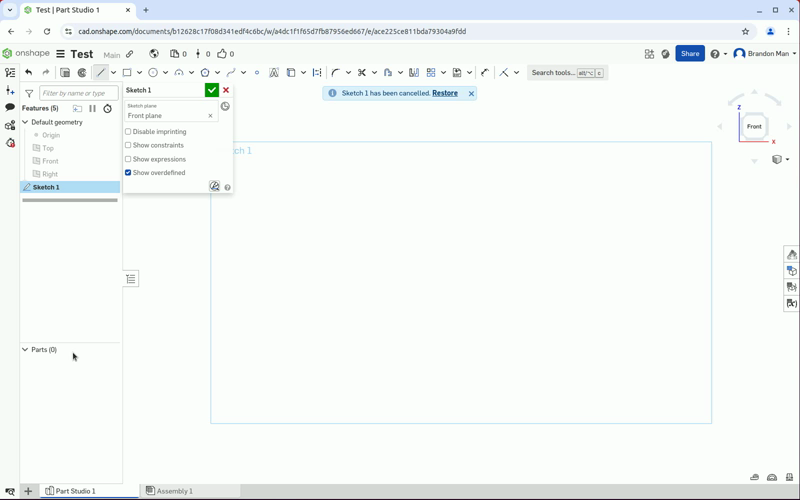
mouse_move(385, 249)
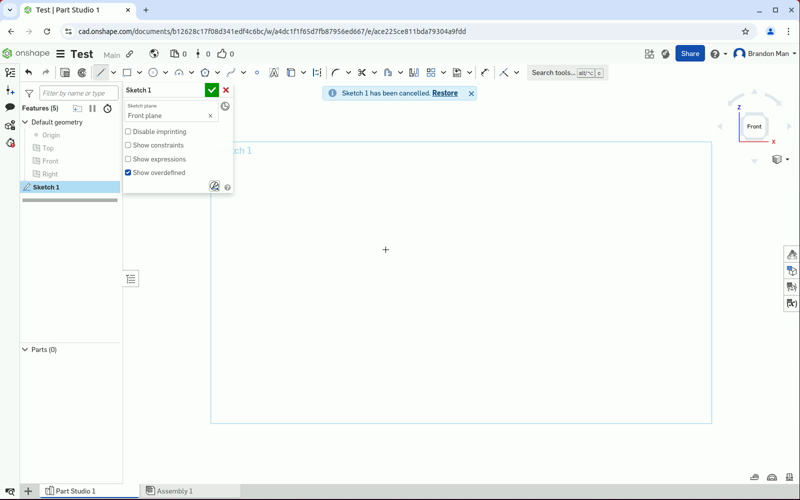
click(385, 249)
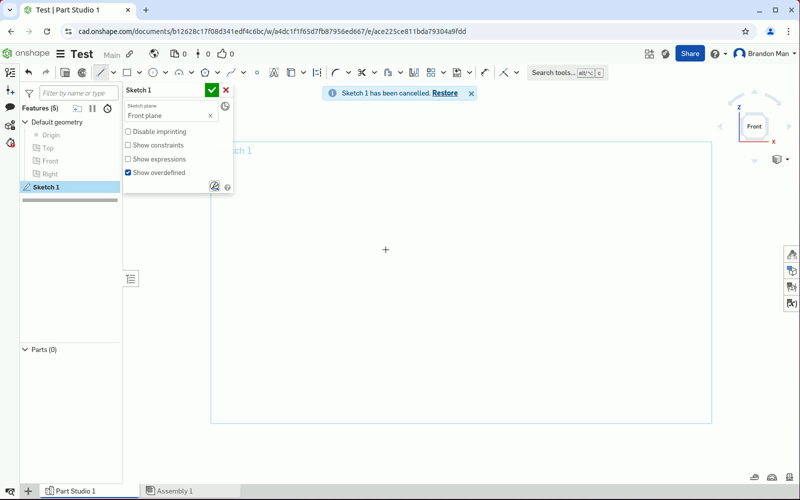
key_up(shift)
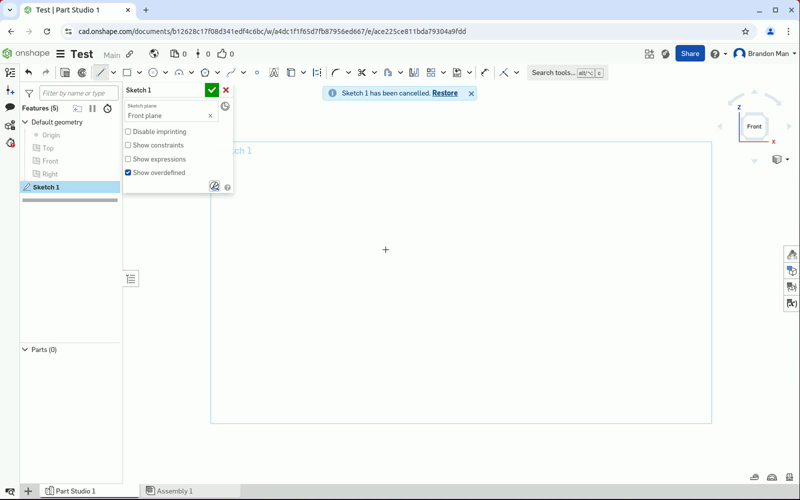
key_down(shift)
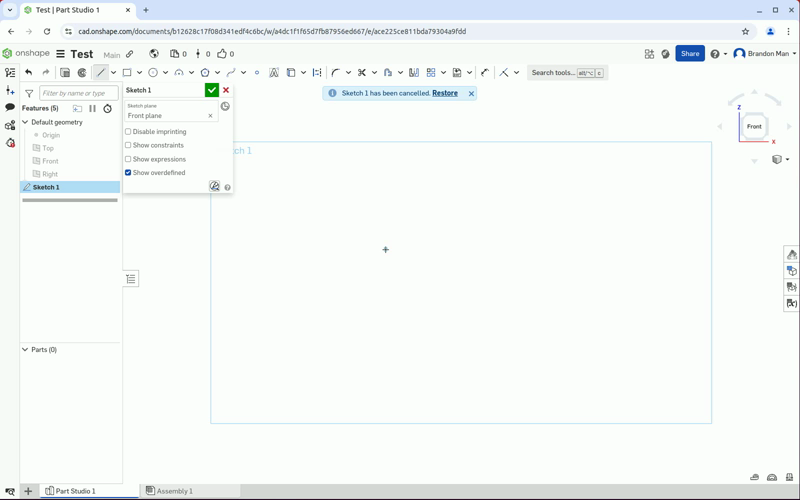
mouse_move(415, 249)
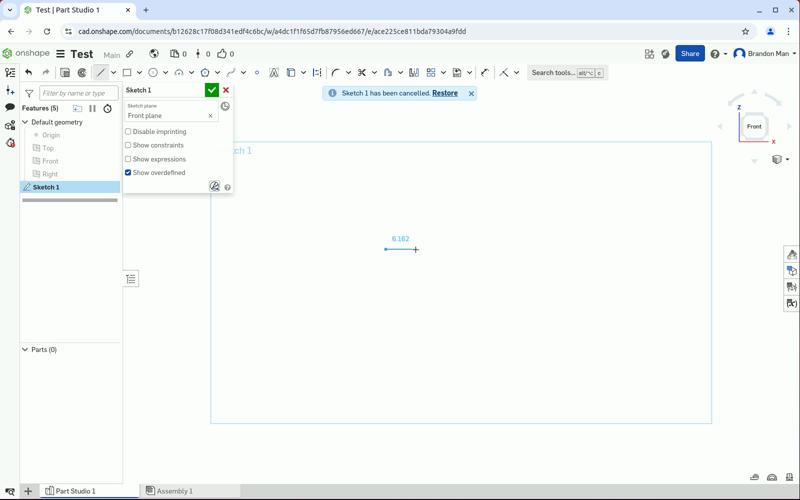
mouse_move(422, 249)
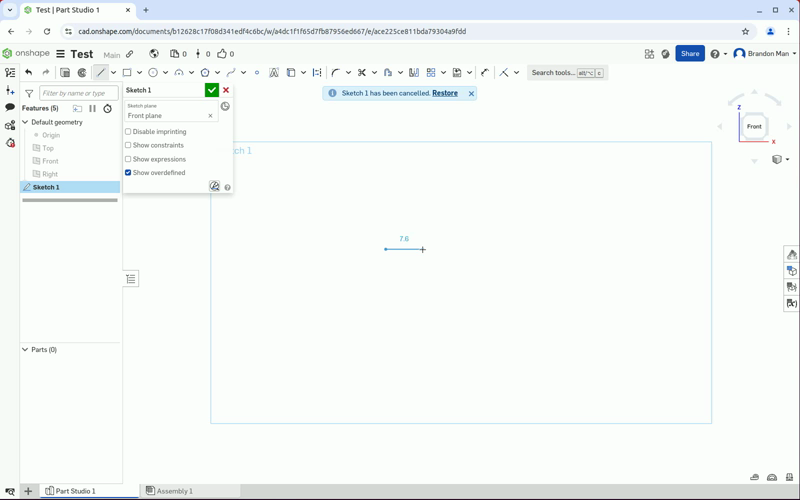
click(422, 249)
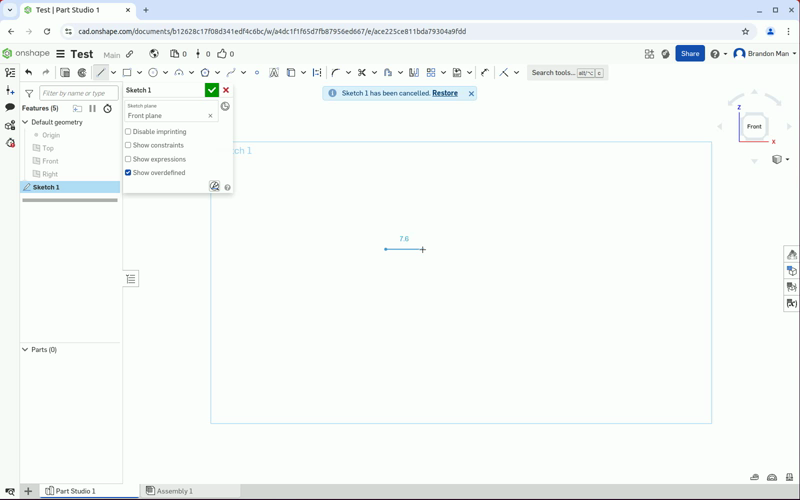
key_up(shift)
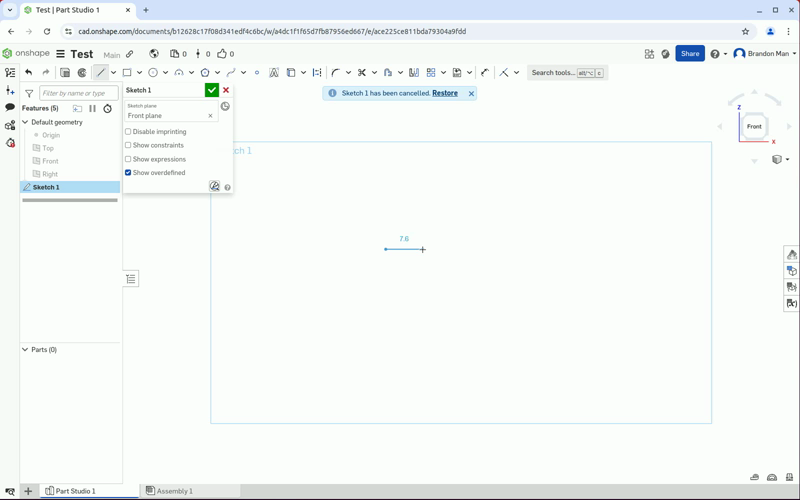
key_down(shift)
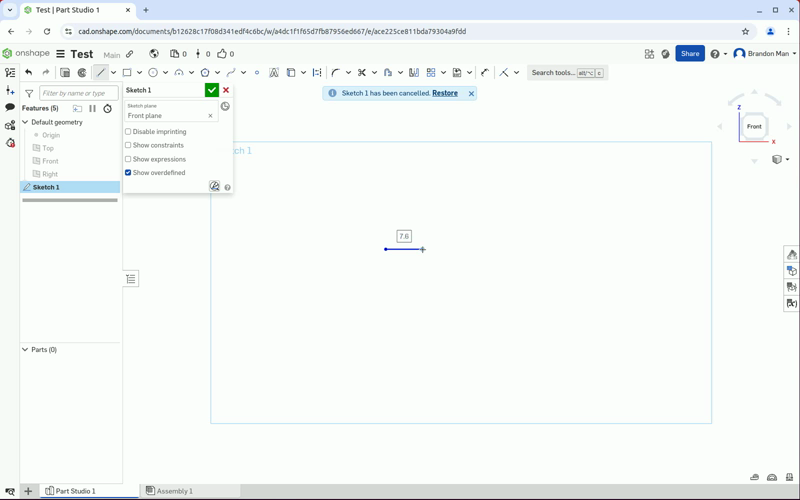
mouse_move(453, 249)
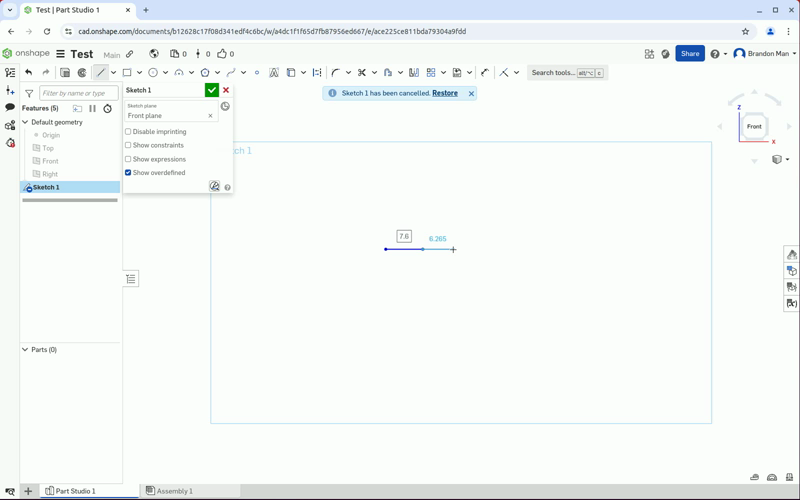
mouse_move(422, 216)
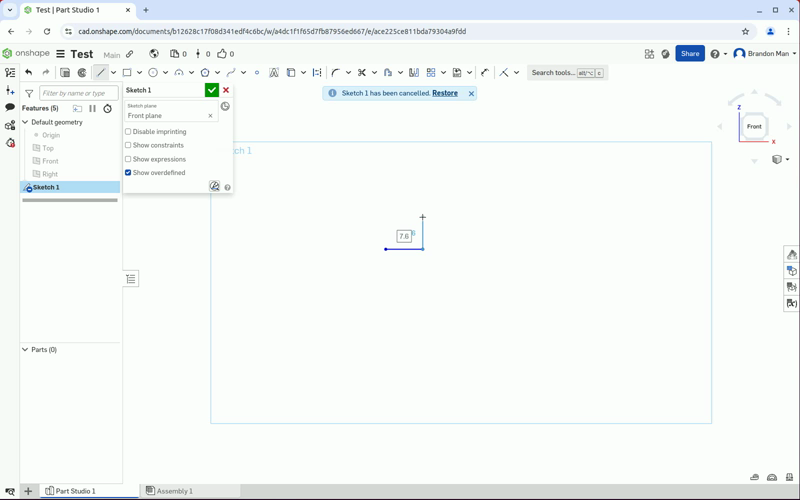
click(422, 216)
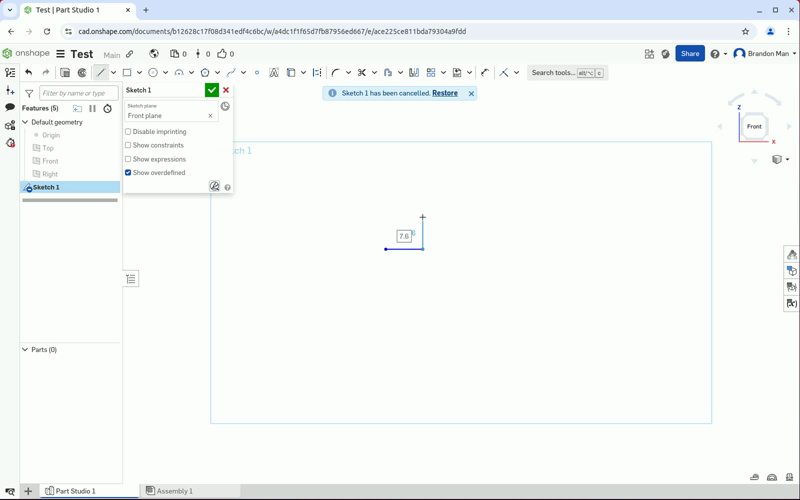
key_up(shift)
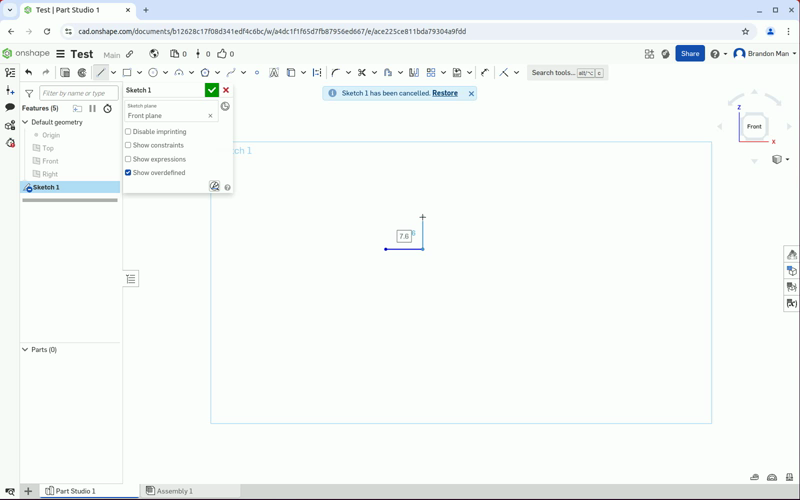
key_down(shift)
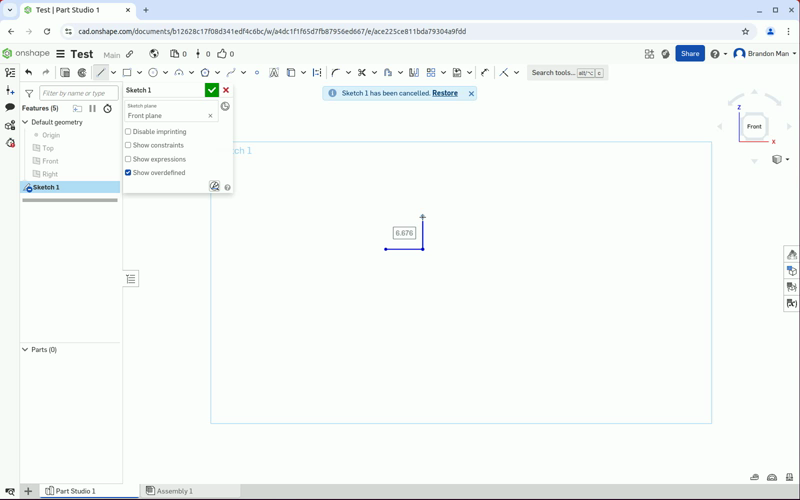
mouse_move(453, 216)
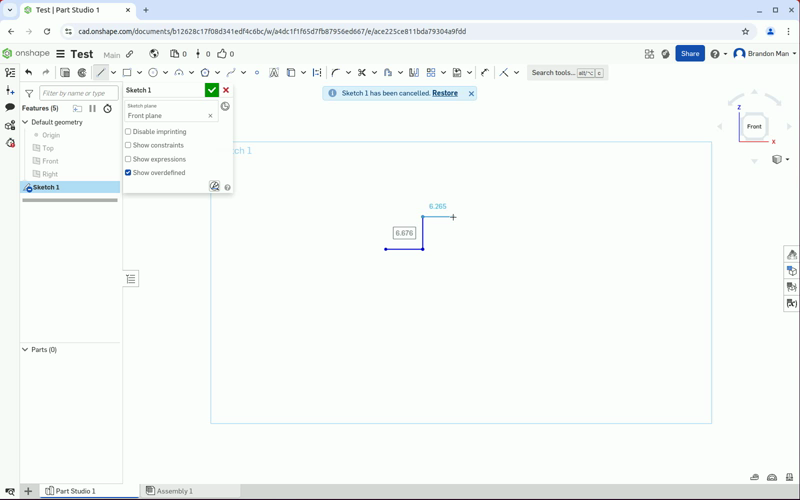
mouse_move(398, 216)
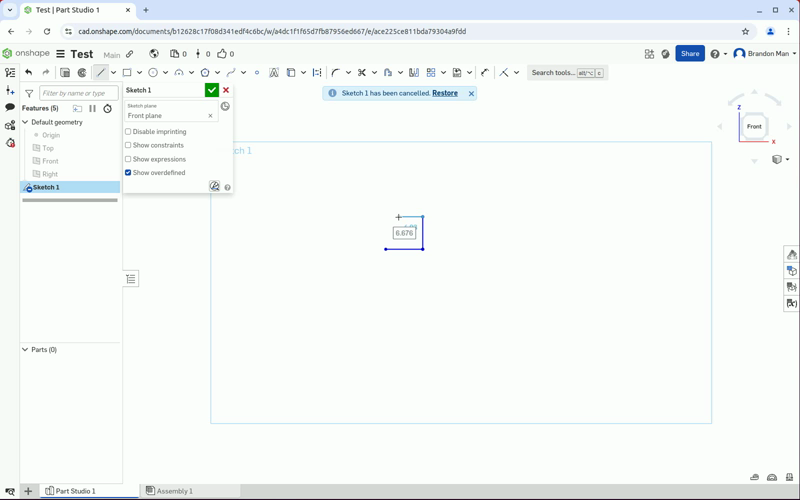
click(398, 216)
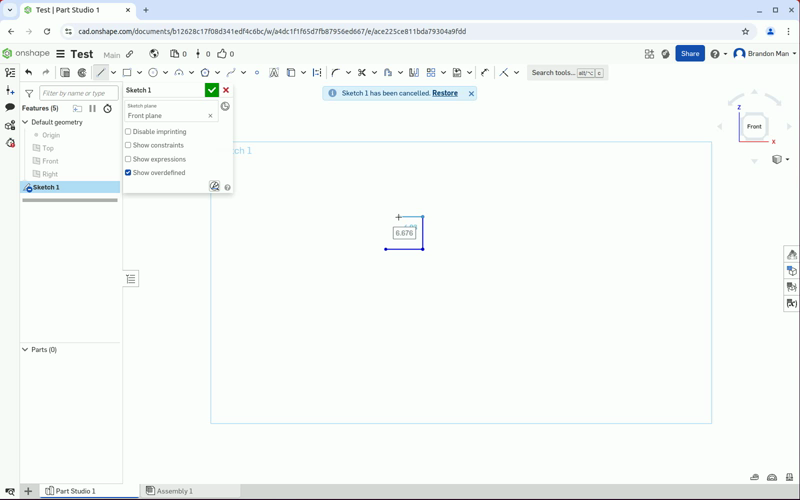
key_up(shift)
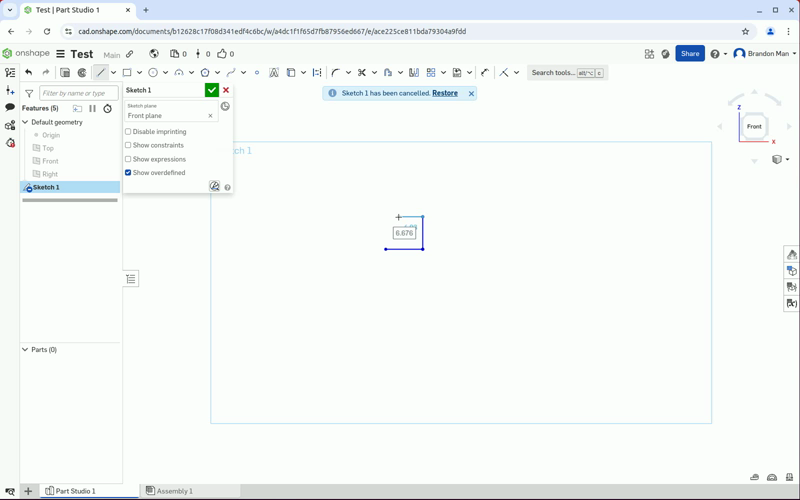
key_down(shift)
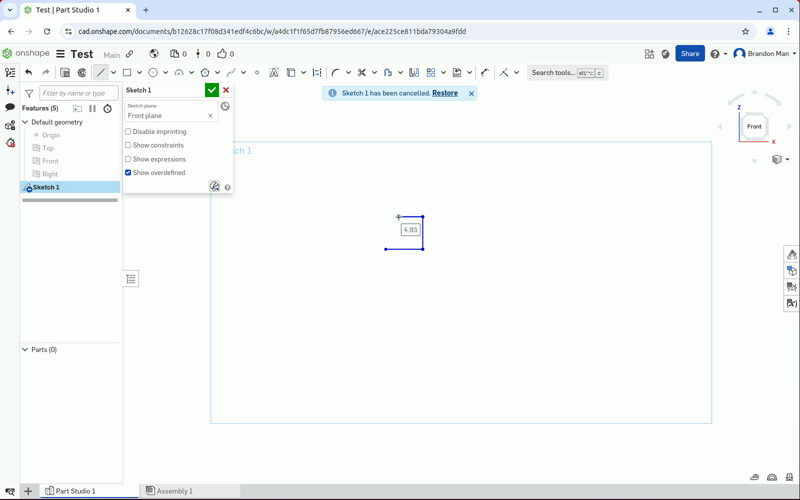
mouse_move(428, 216)
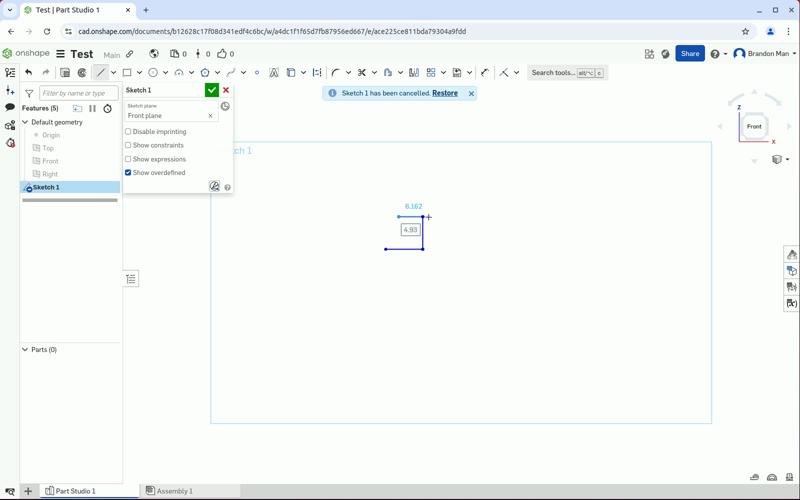
mouse_move(385, 216)
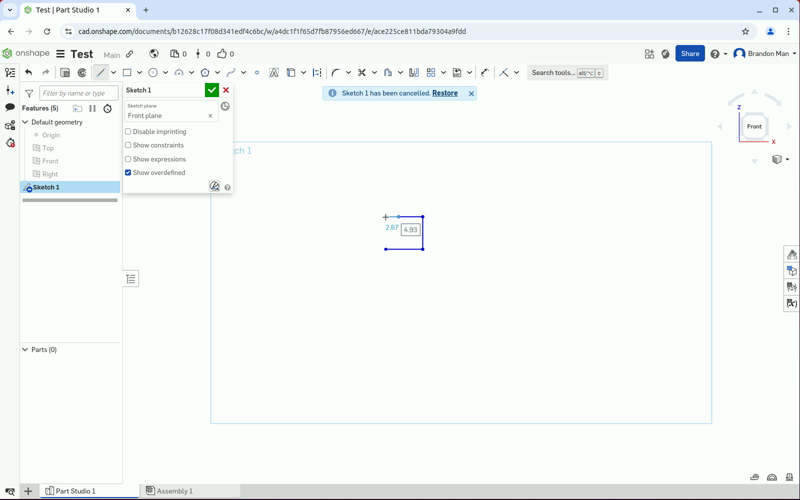
click(385, 216)
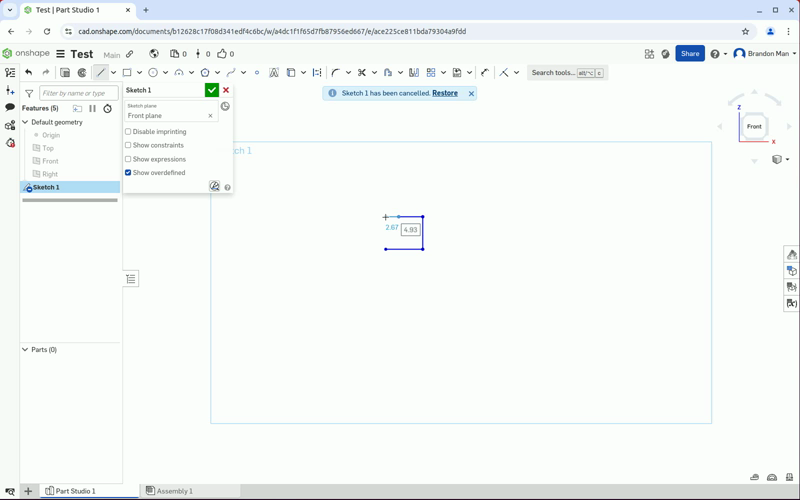
key_up(shift)
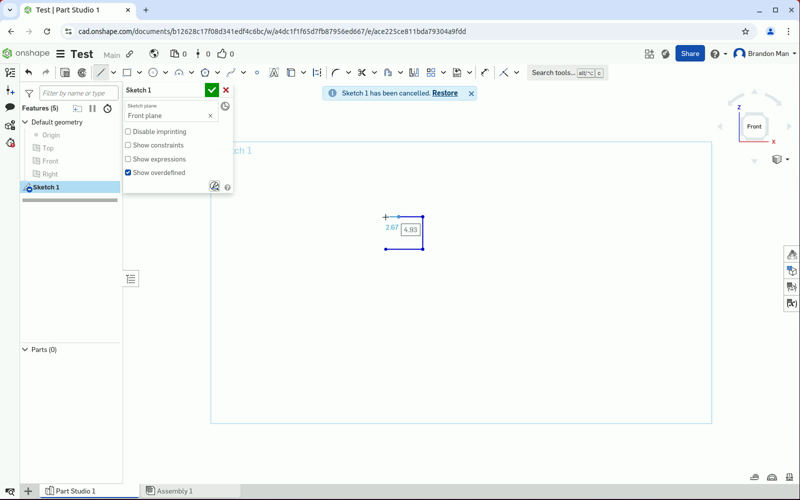
mouse_move(415, 216)
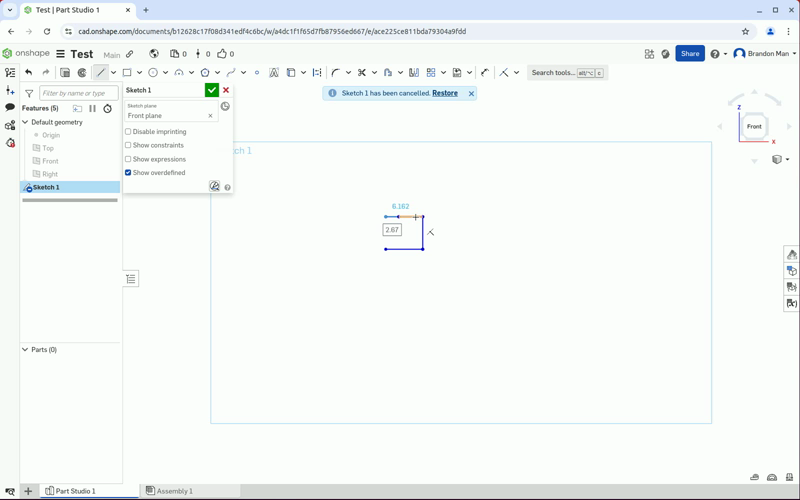
key_down(shift)
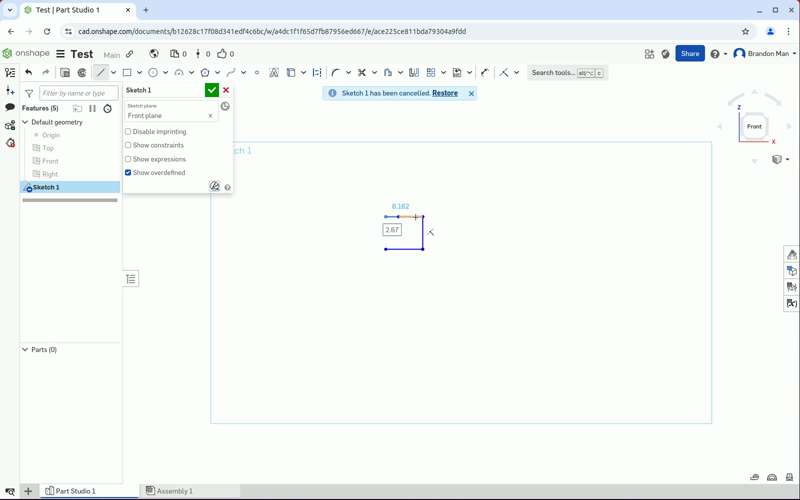
mouse_move(385, 249)
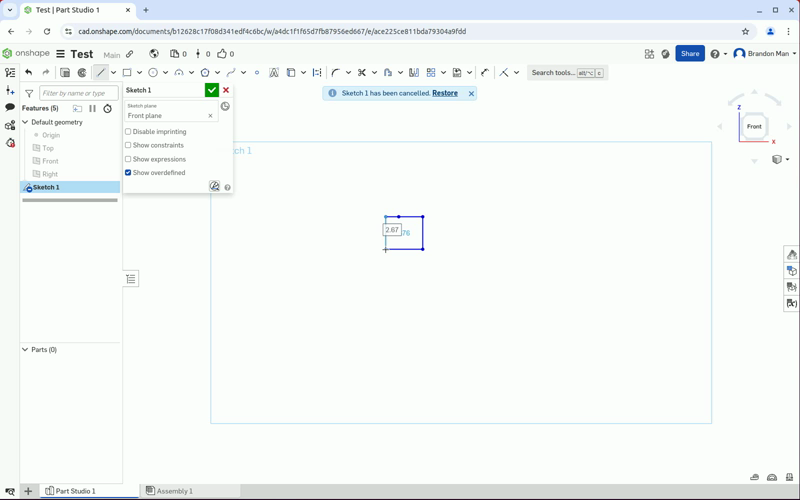
key_up(shift)
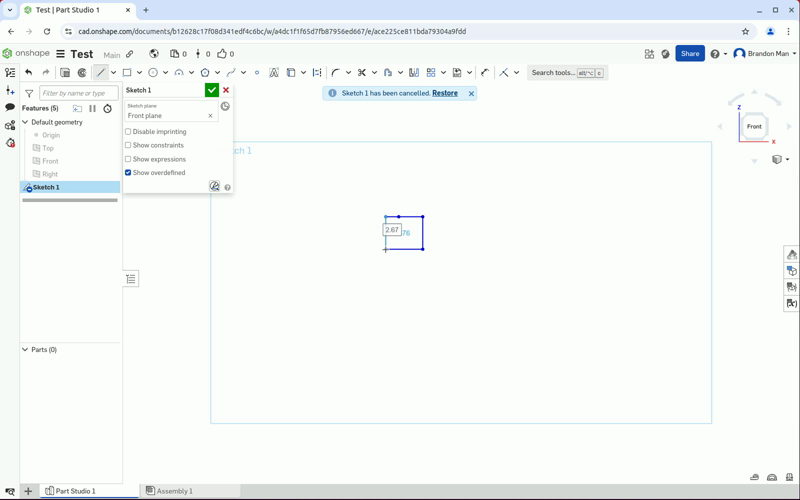
click(385, 249)
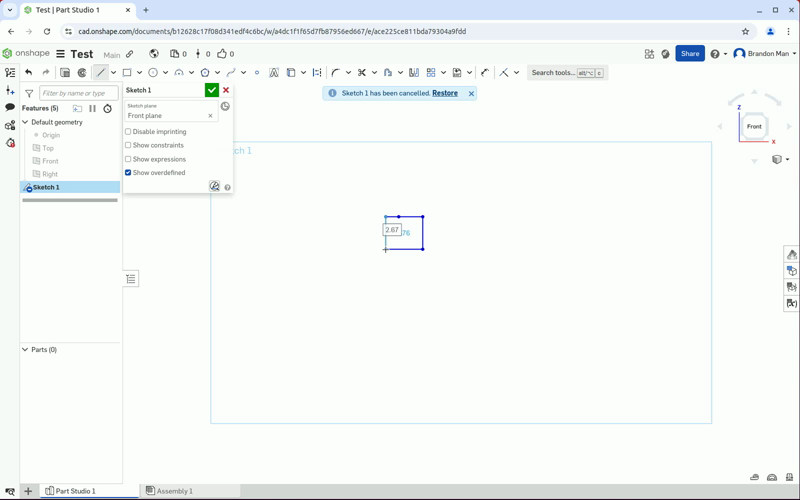
key(esc)
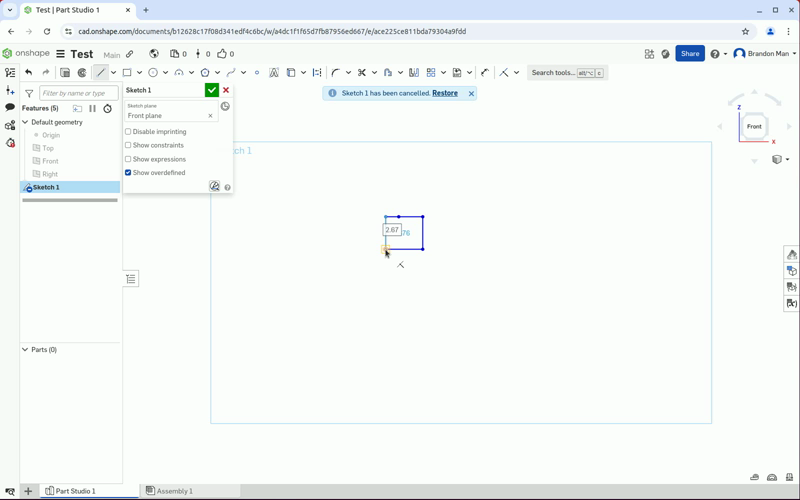
mouse_move(407, 225)
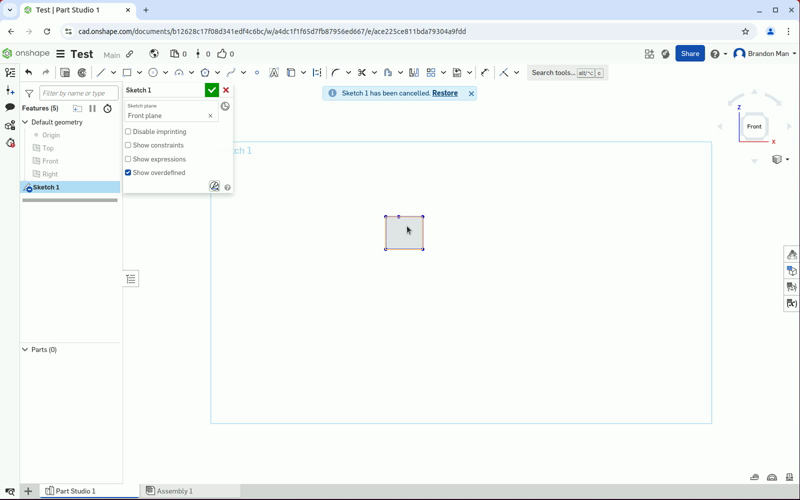
scroll(6)
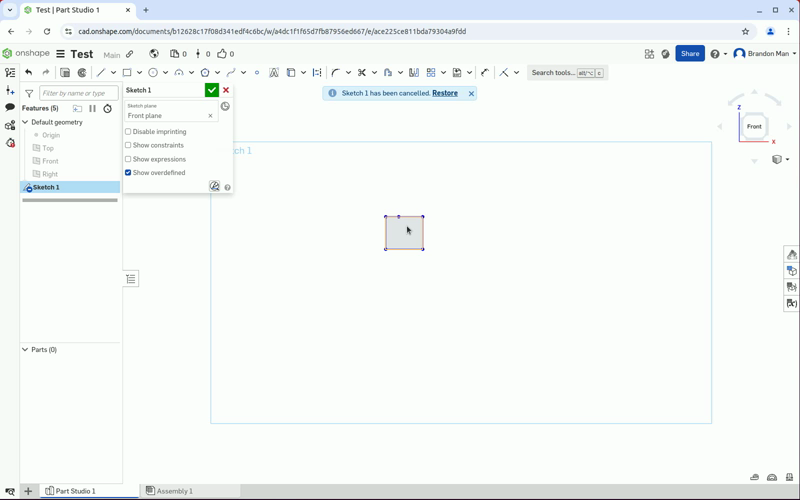
scroll(6)
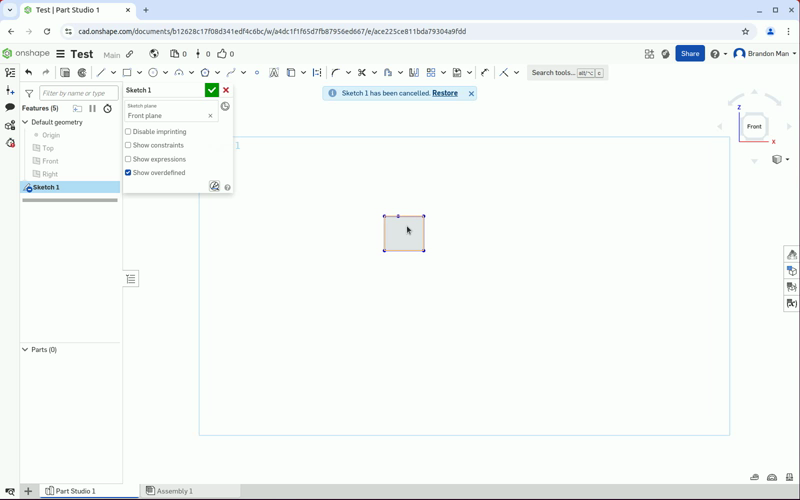
scroll(6)
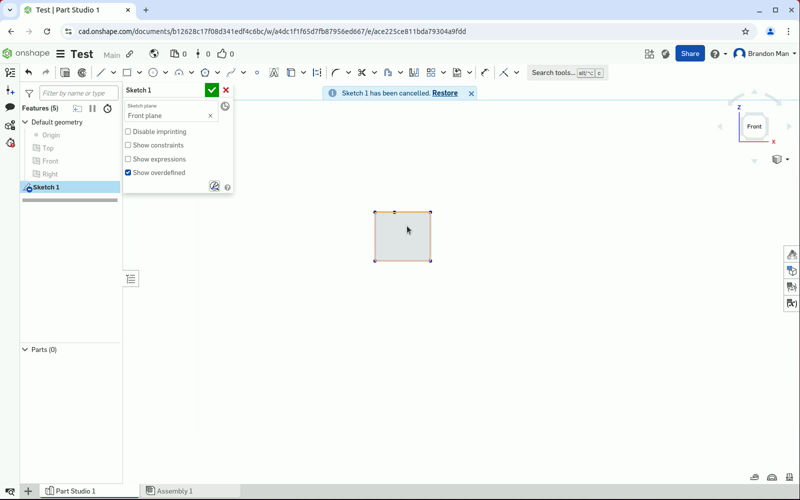
scroll(6)
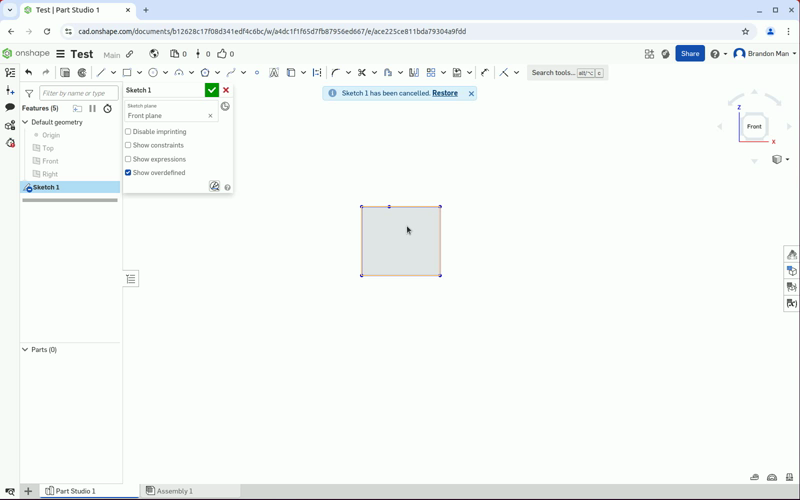
scroll(6)
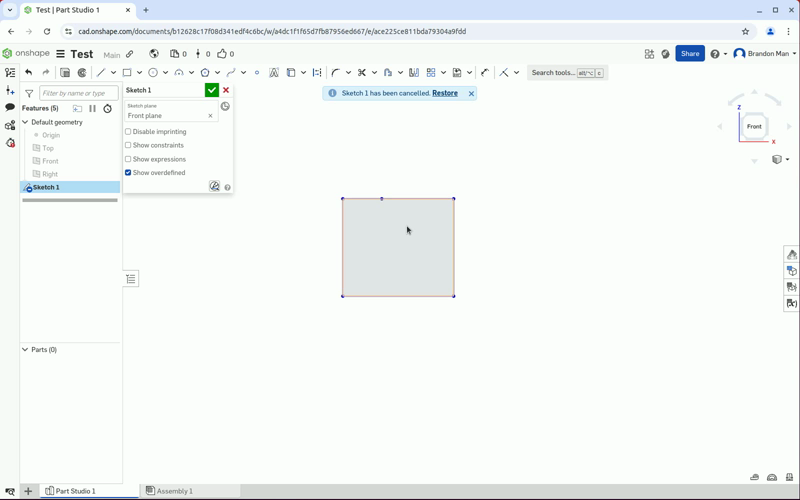
scroll(6)
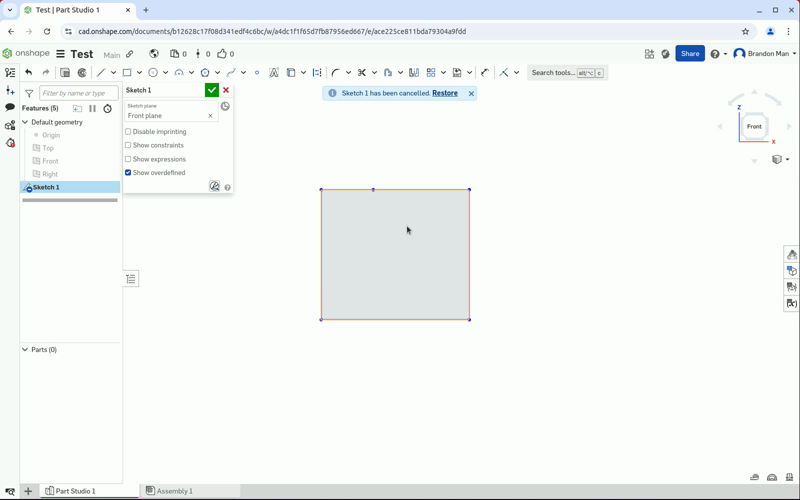
scroll(6)
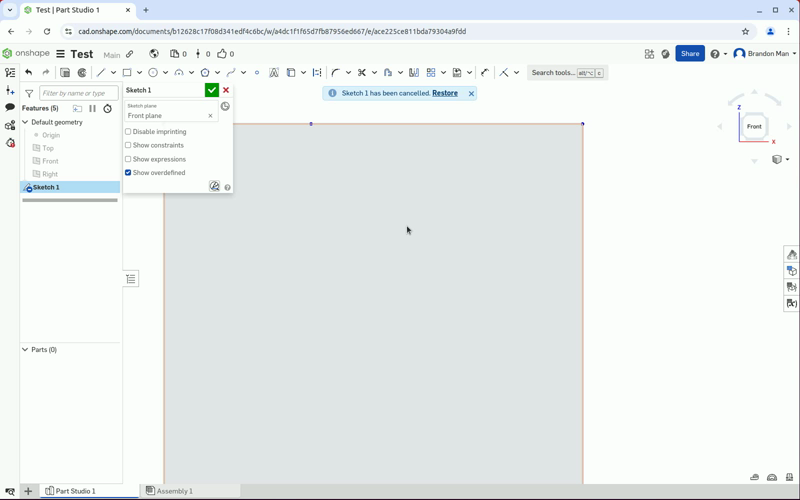
click(407, 225)
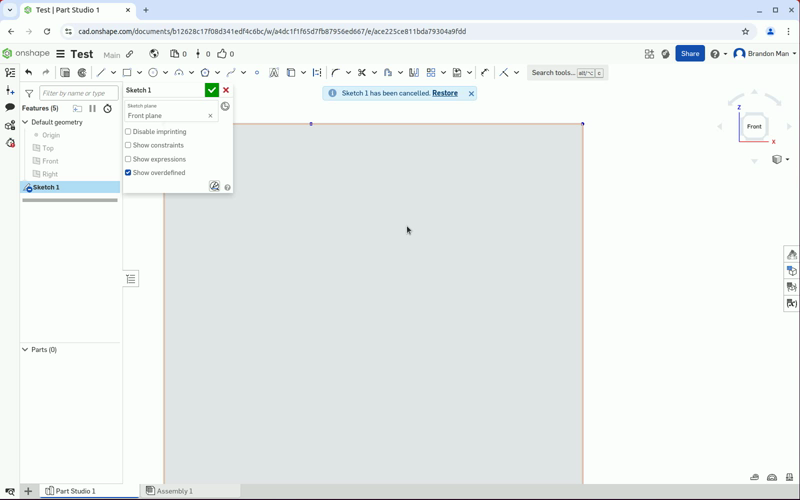
scroll(-6)
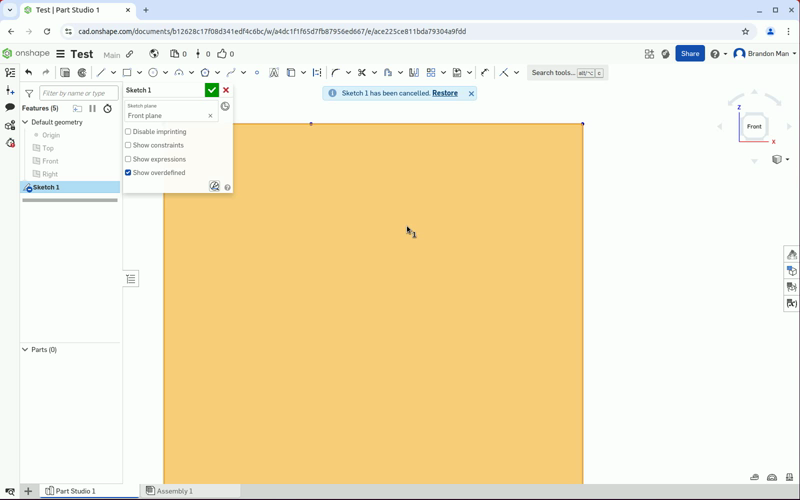
scroll(-6)
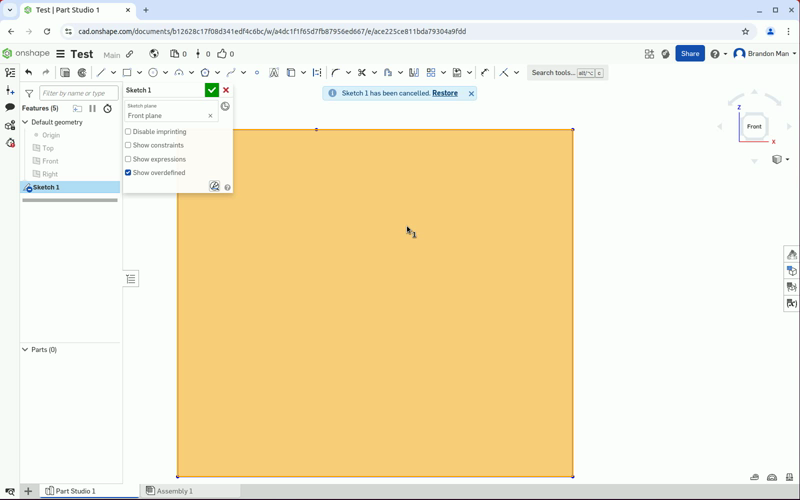
scroll(-6)
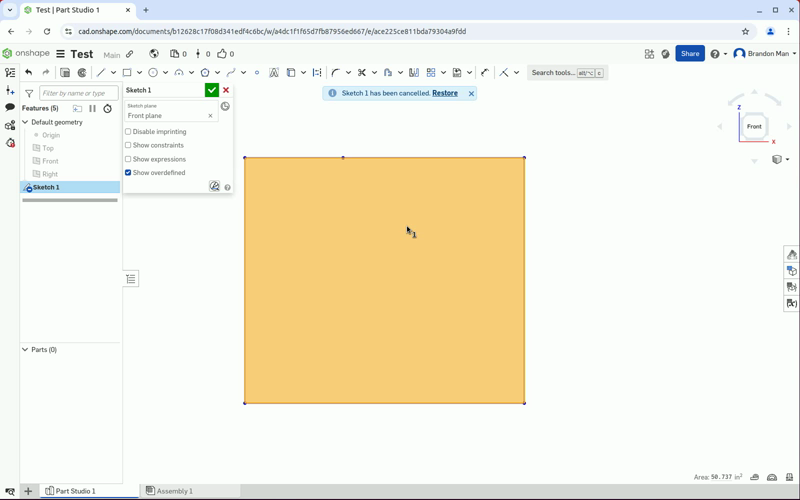
scroll(-6)
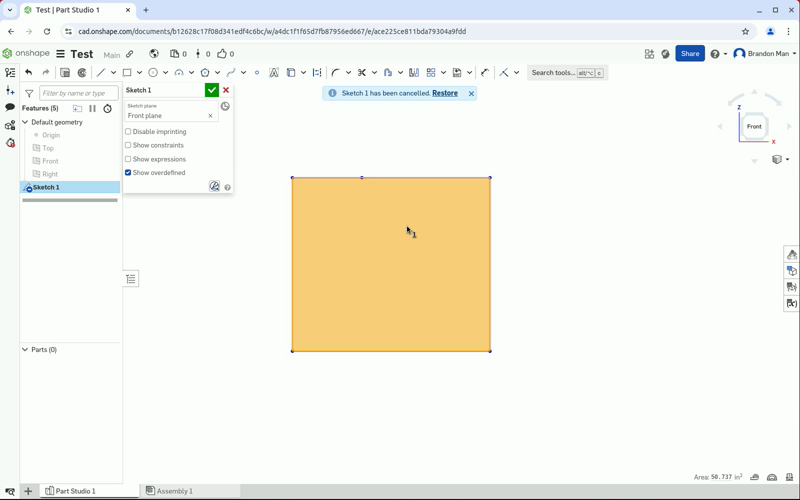
scroll(-6)
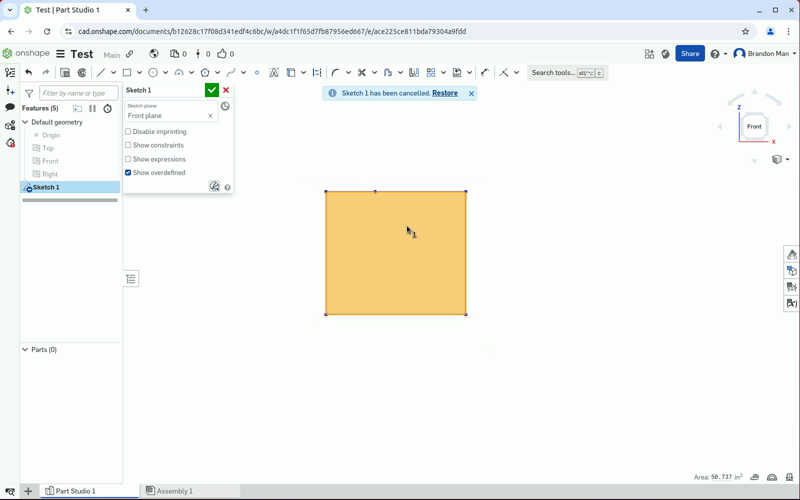
scroll(-6)
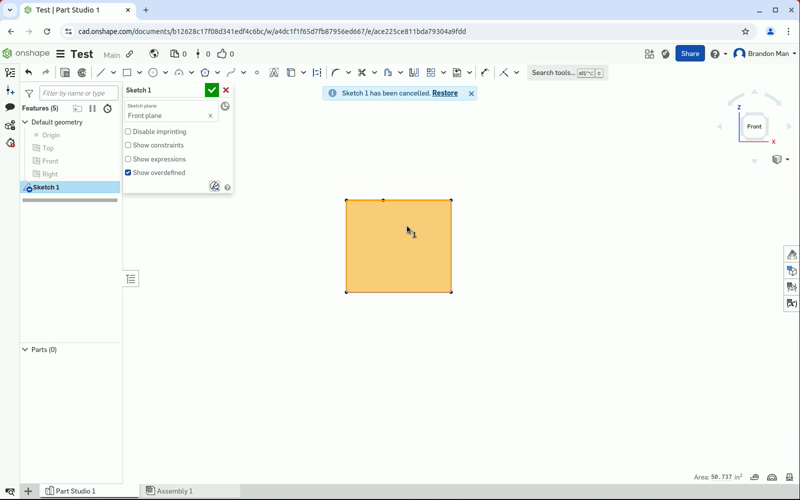
scroll(-6)
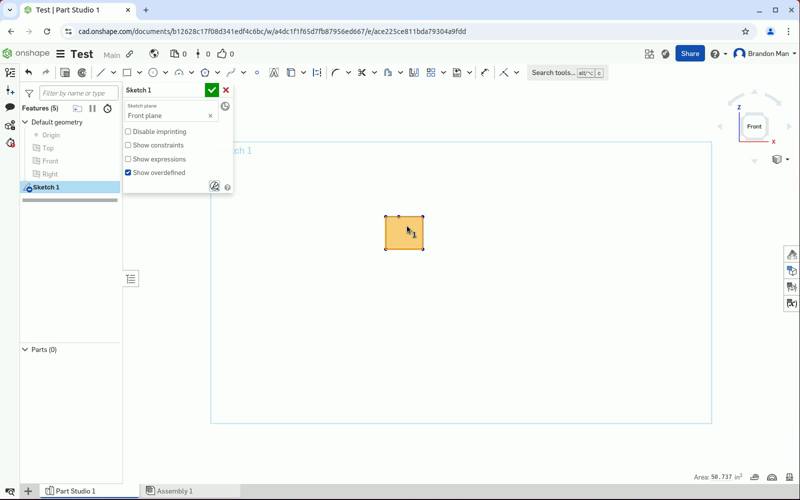
mouse_move(73, 352)
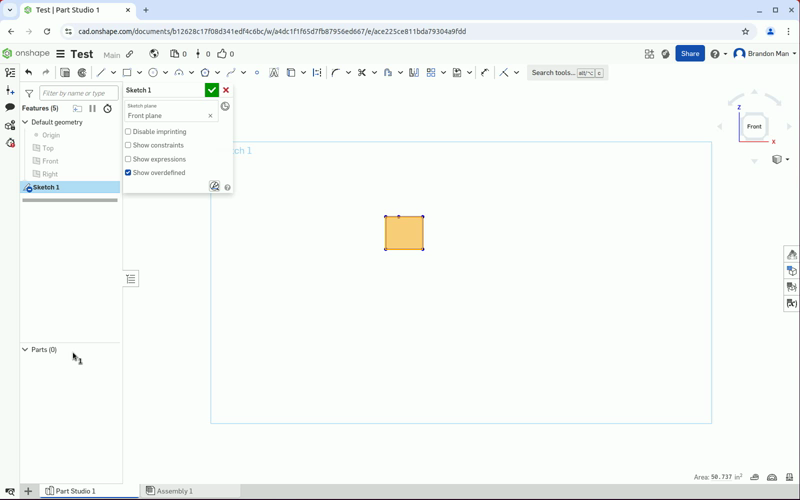
key(shift+y)
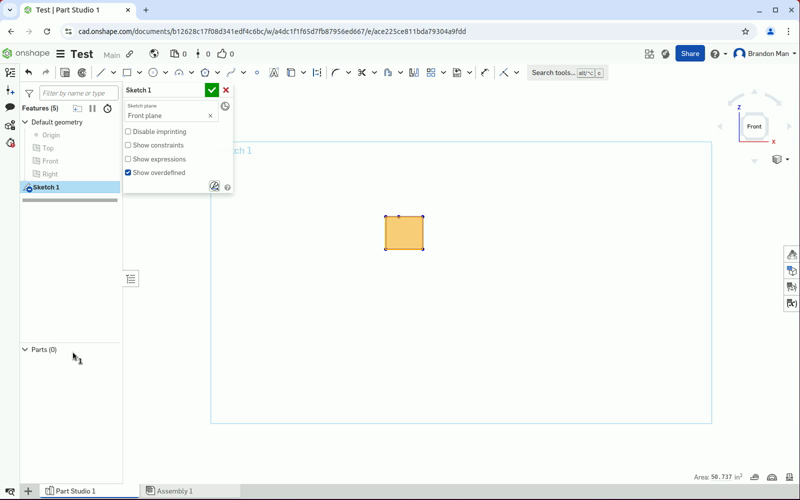
key(shift+e)
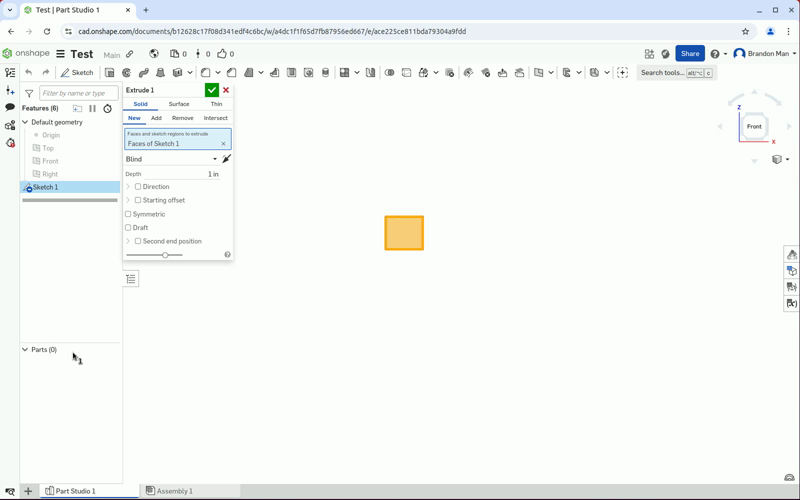
mouse_move(143, 106)
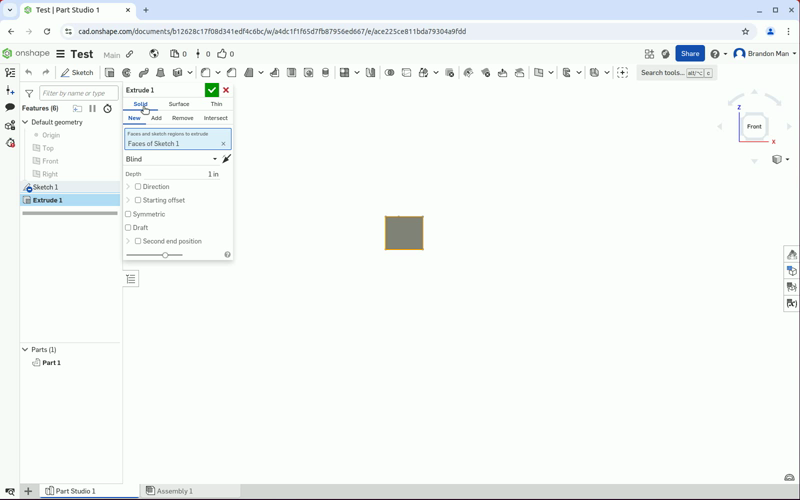
click(143, 106)
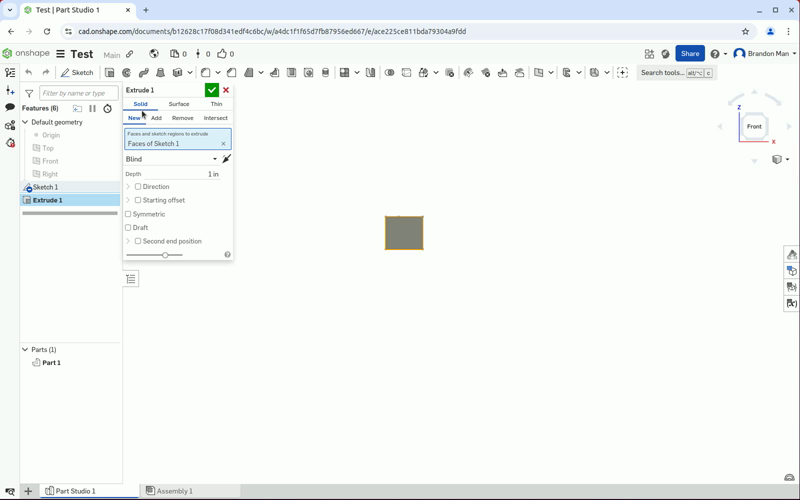
mouse_move(137, 120)
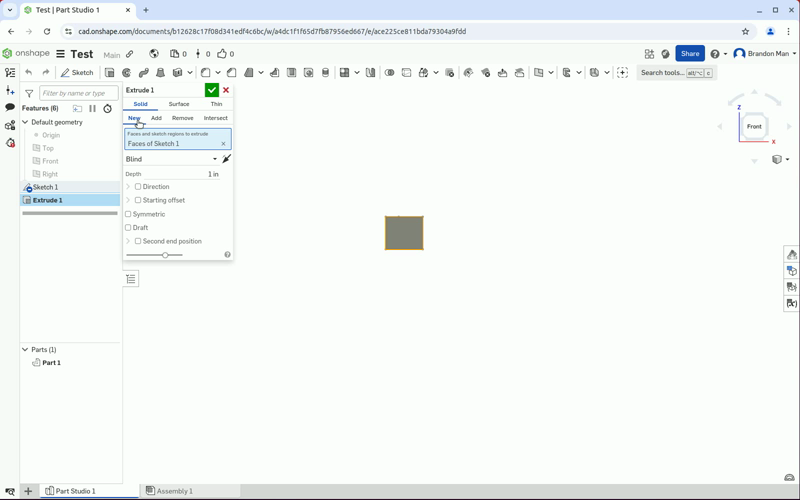
click(137, 120)
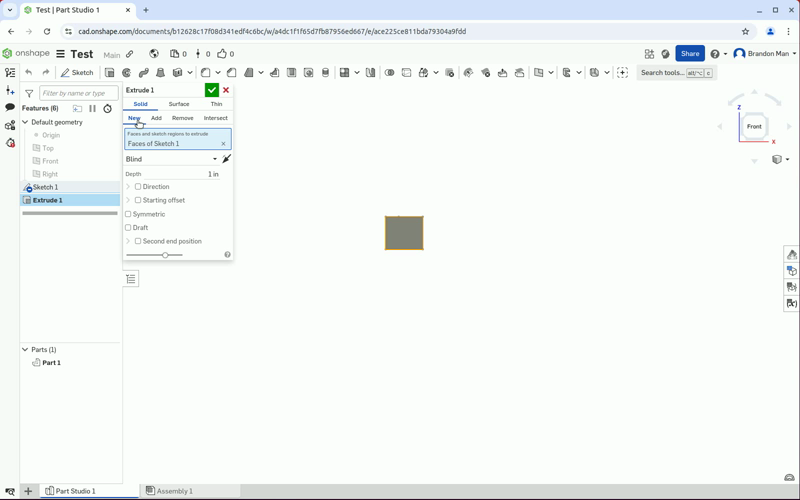
key(tab, 4)
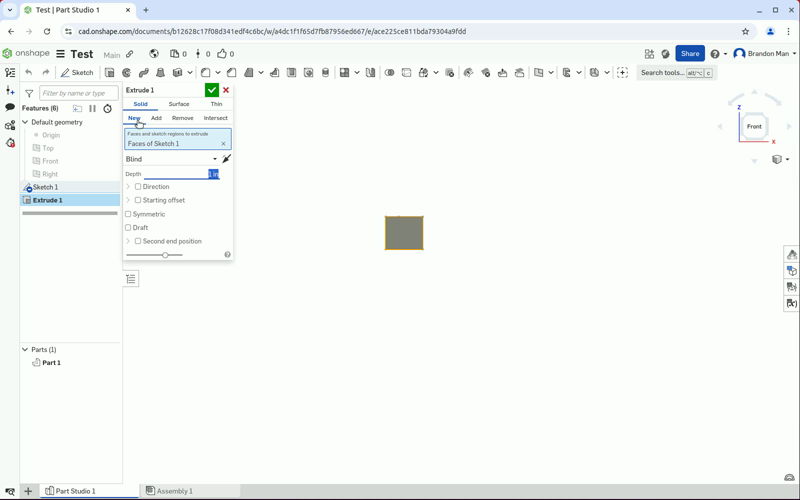
text(7.462)
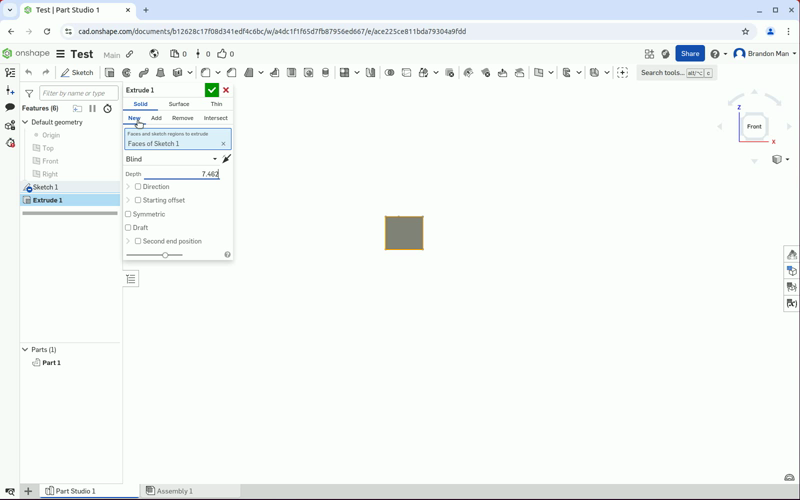
key(enter)
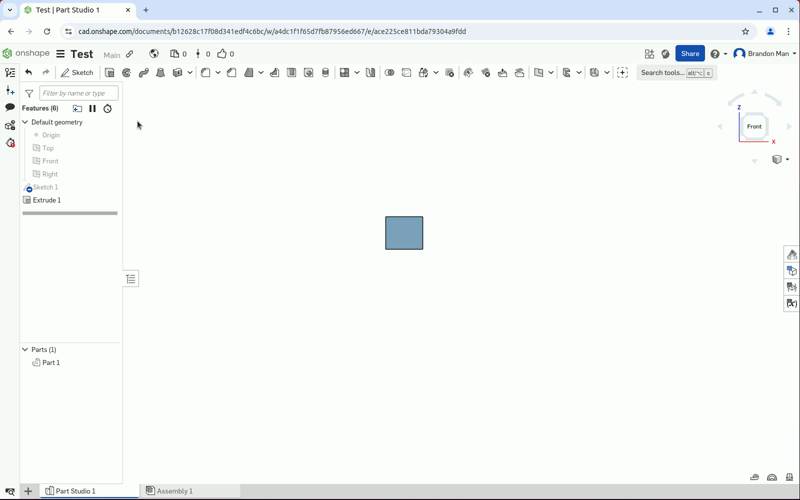
key(shift+h)
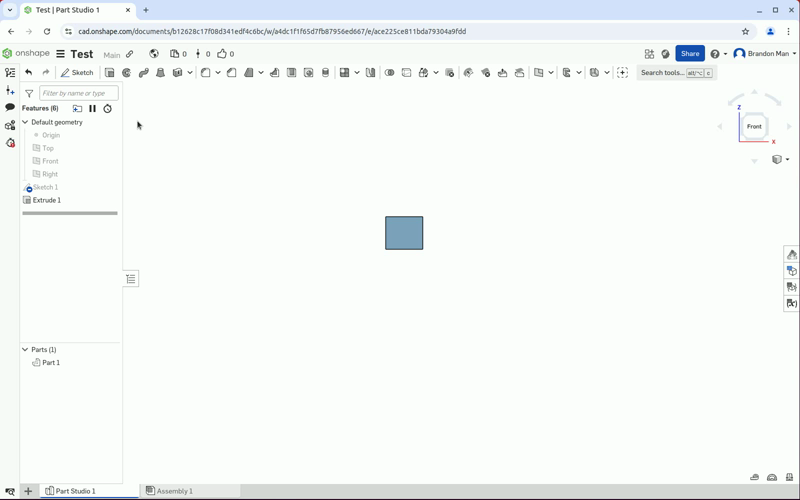
key(shift+h)
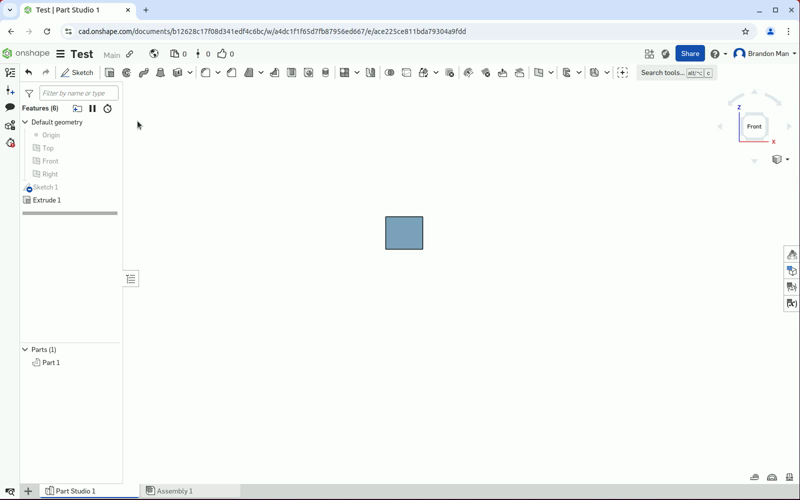
mouse_move(73, 189)
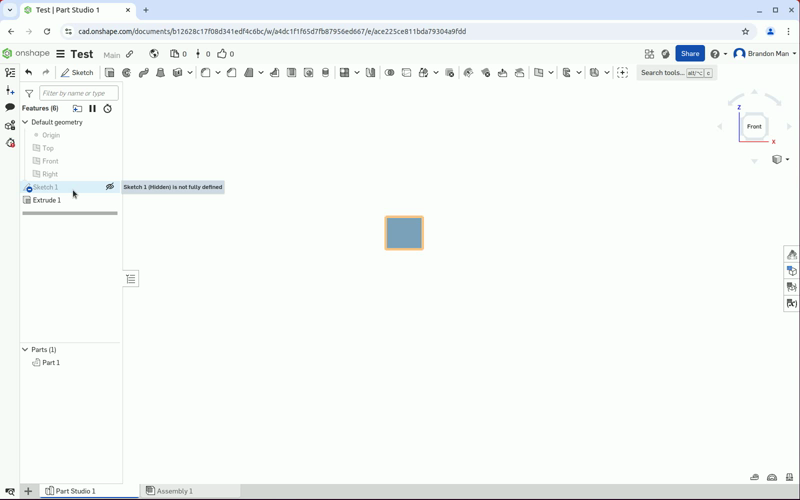
click(73, 189)
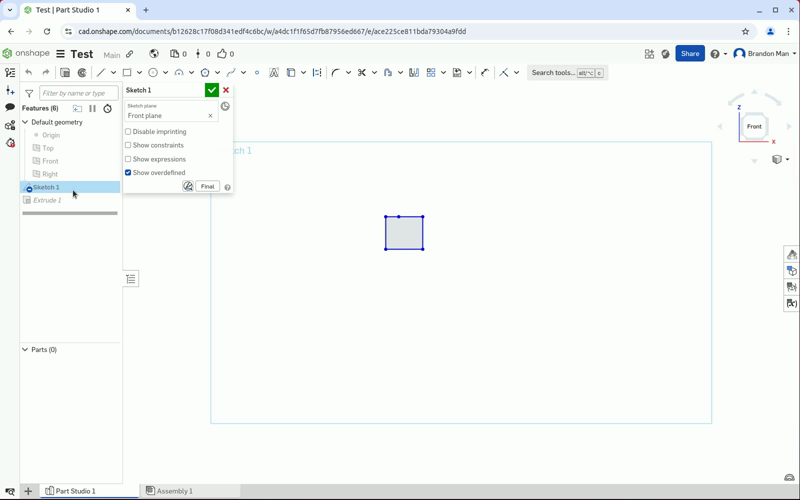
mouse_move(229, 92)
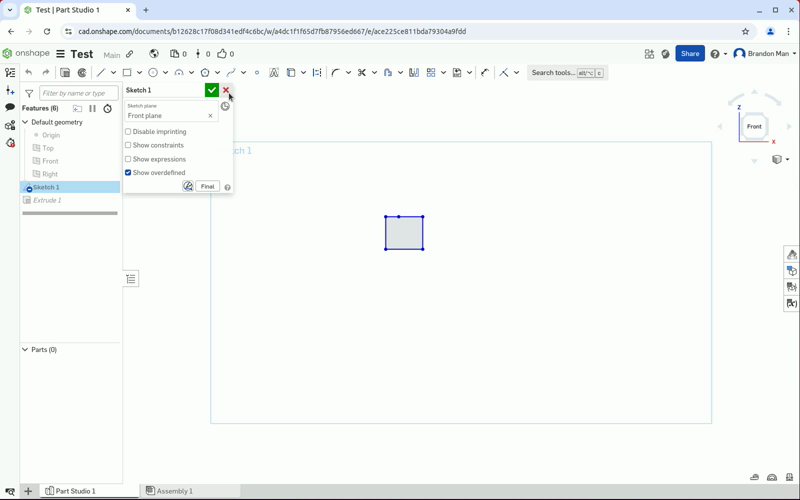
click(229, 92)
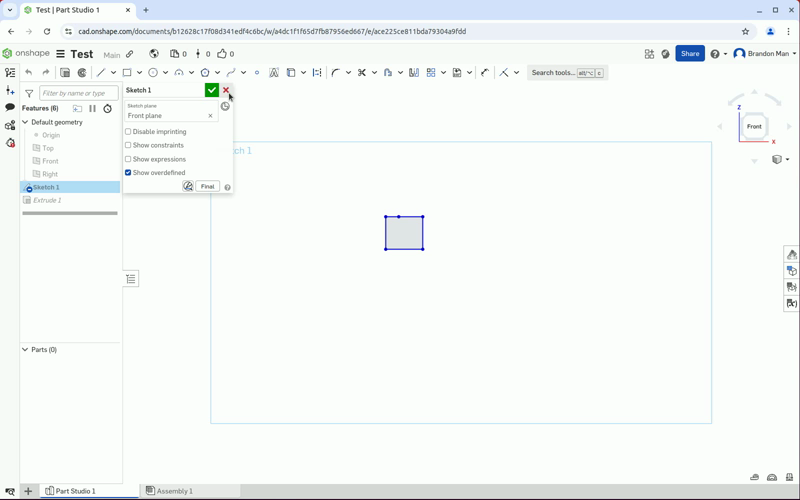
key(shift+s)
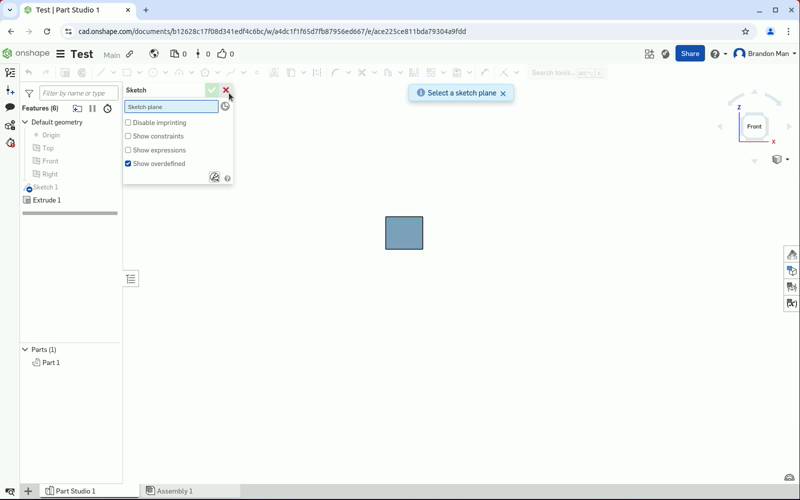
mouse_move(73, 163)
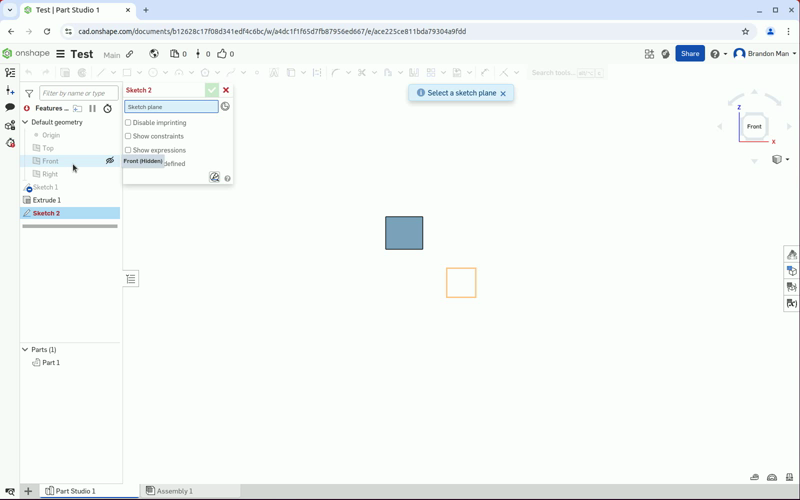
click(73, 163)
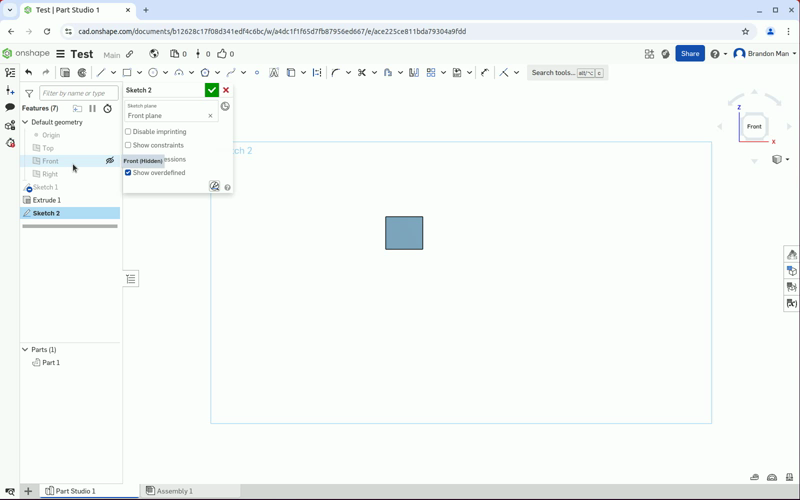
mouse_move(73, 352)
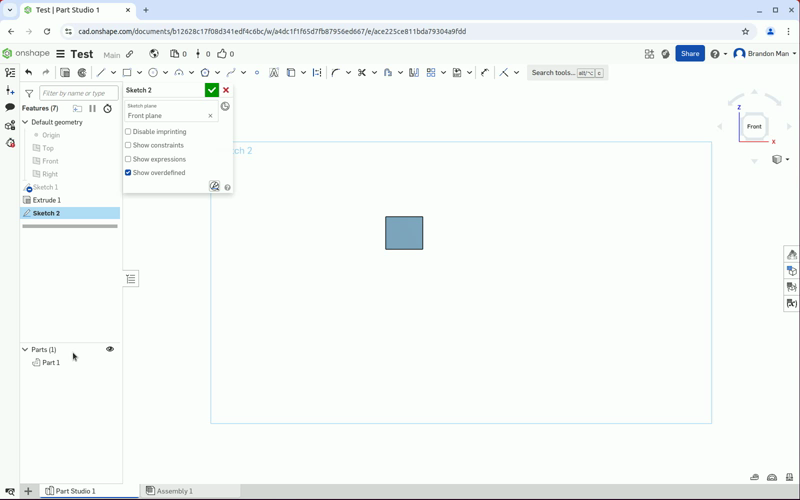
key(y)
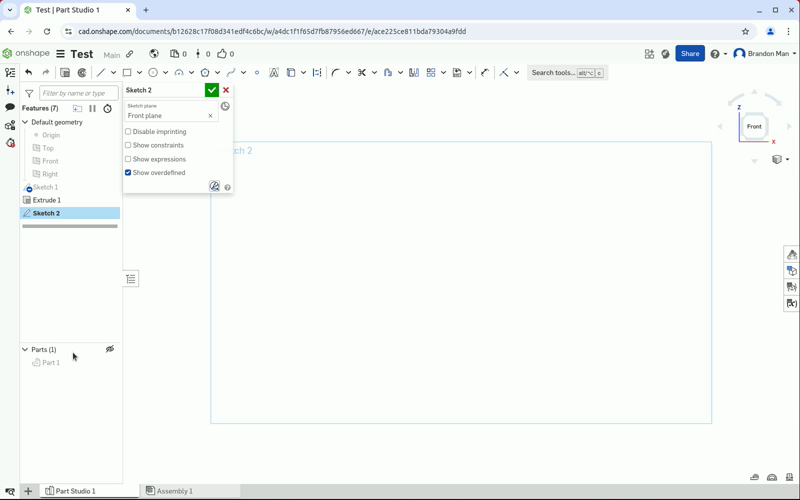
key(l)
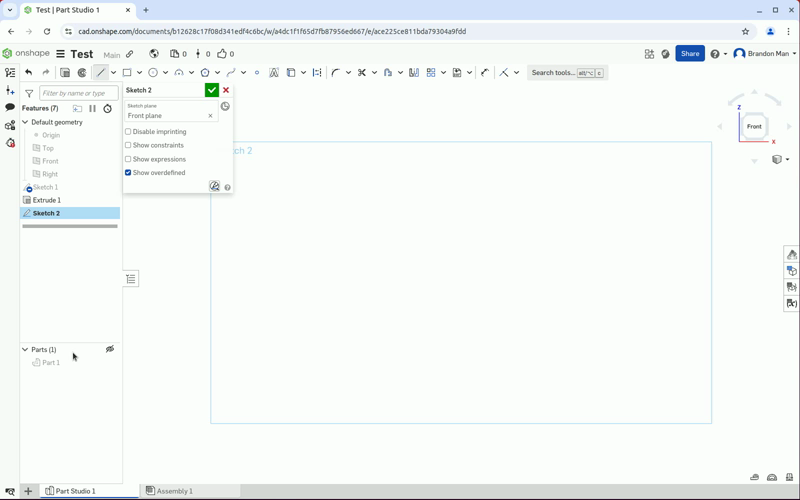
key_down(shift)
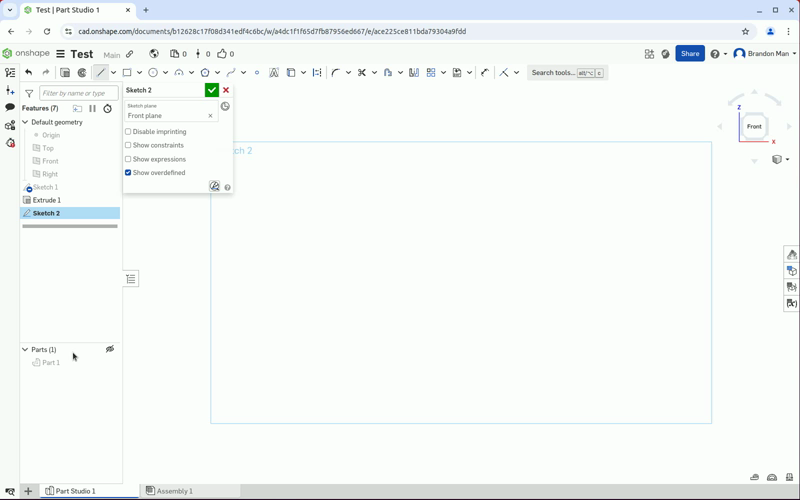
mouse_move(398, 212)
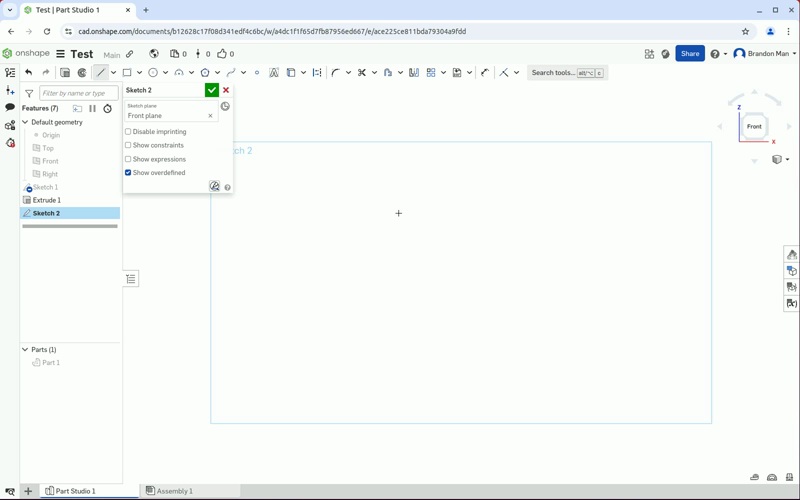
click(398, 212)
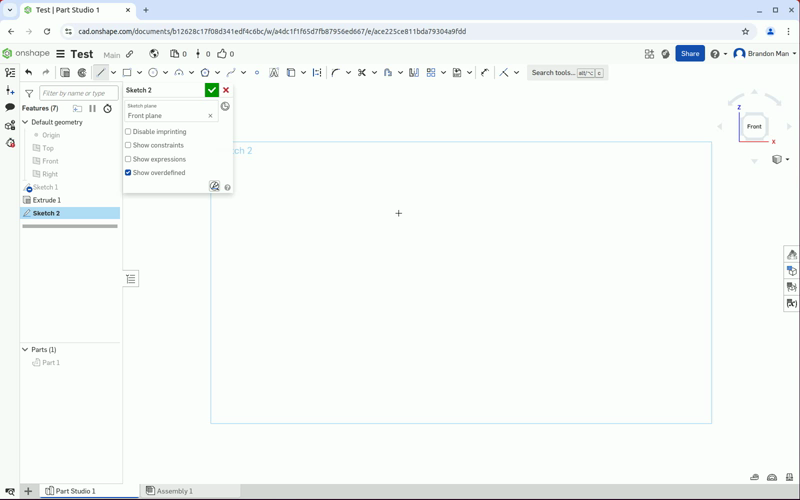
key_up(shift)
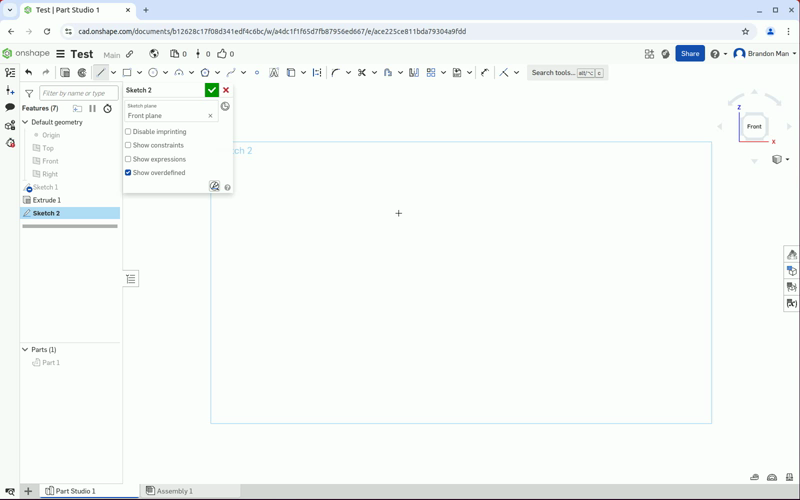
key_down(shift)
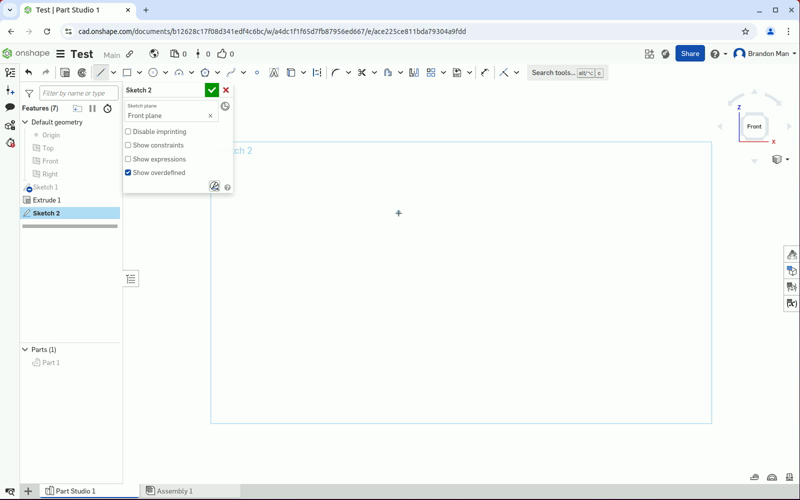
mouse_move(428, 212)
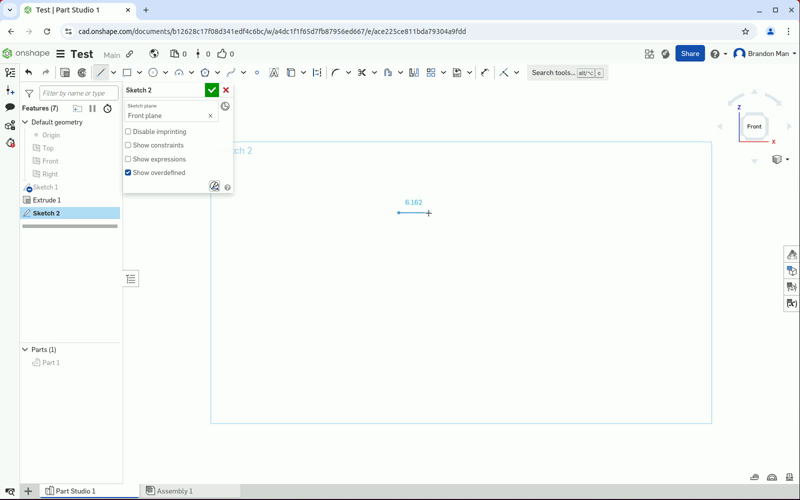
mouse_move(422, 212)
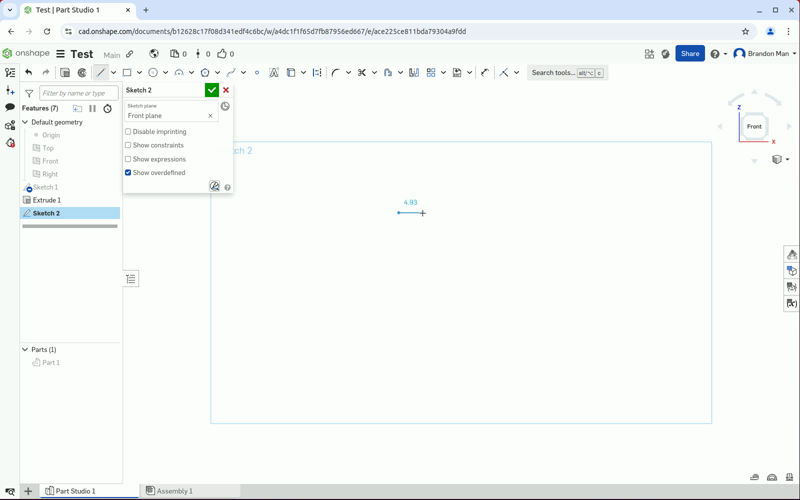
click(422, 212)
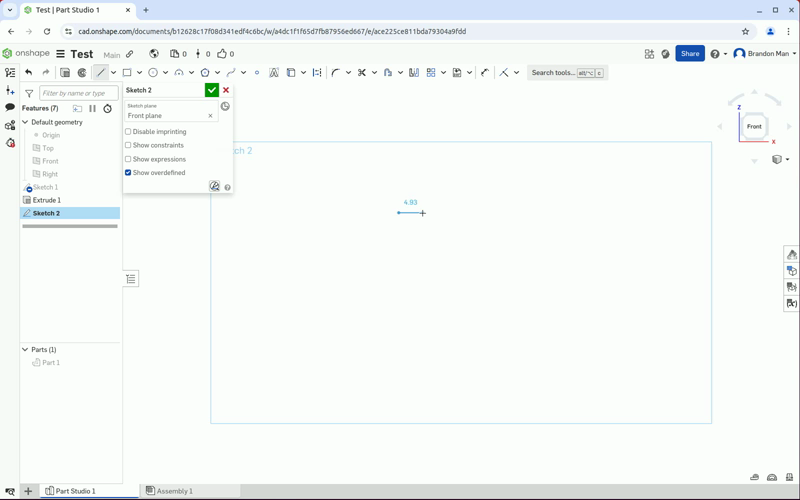
key_up(shift)
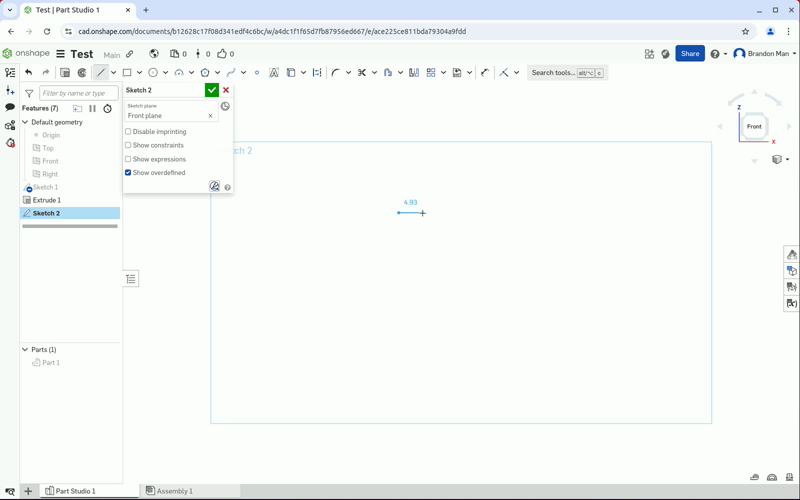
key_down(shift)
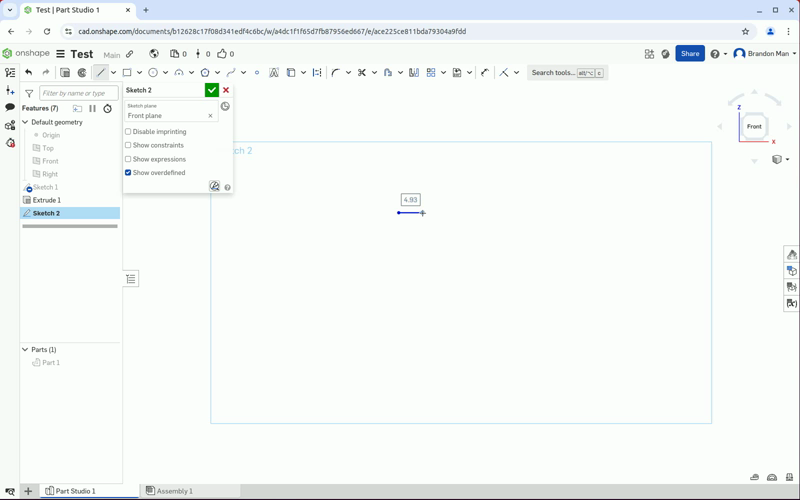
mouse_move(453, 212)
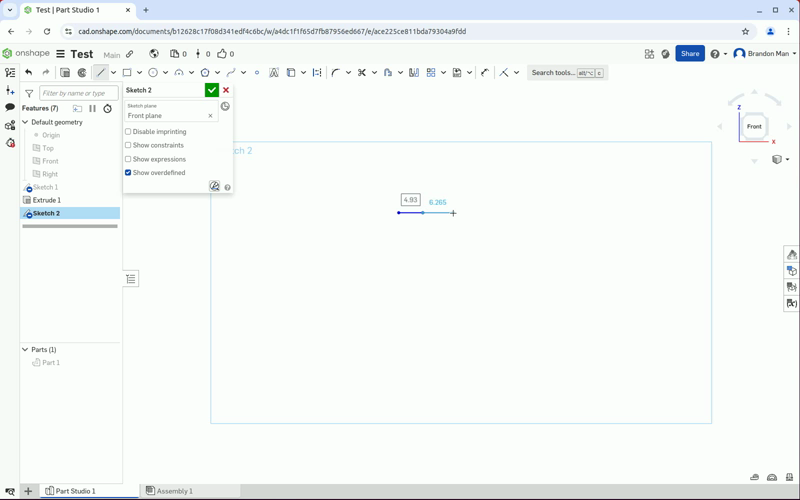
mouse_move(422, 207)
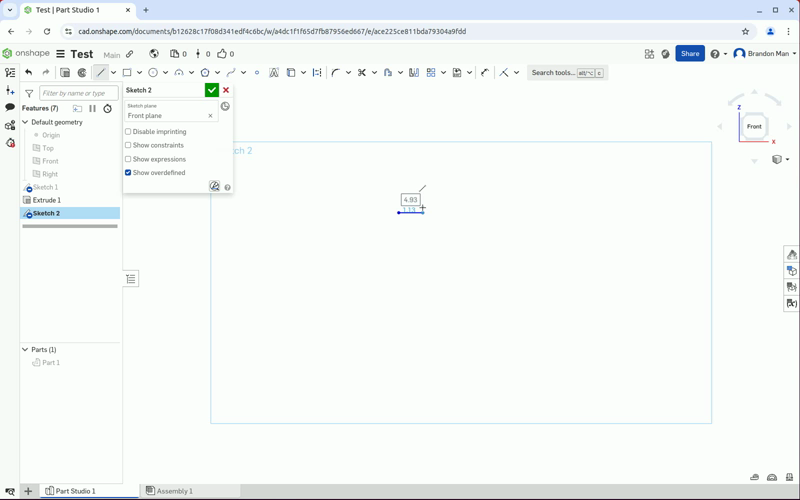
scroll(6)
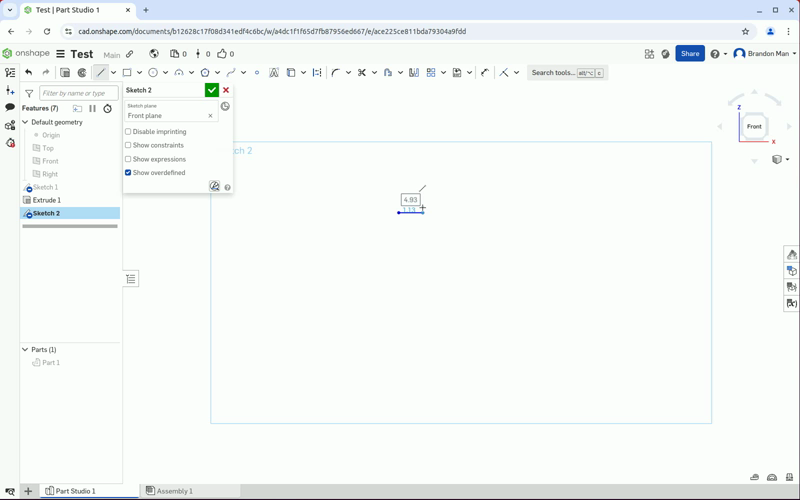
scroll(6)
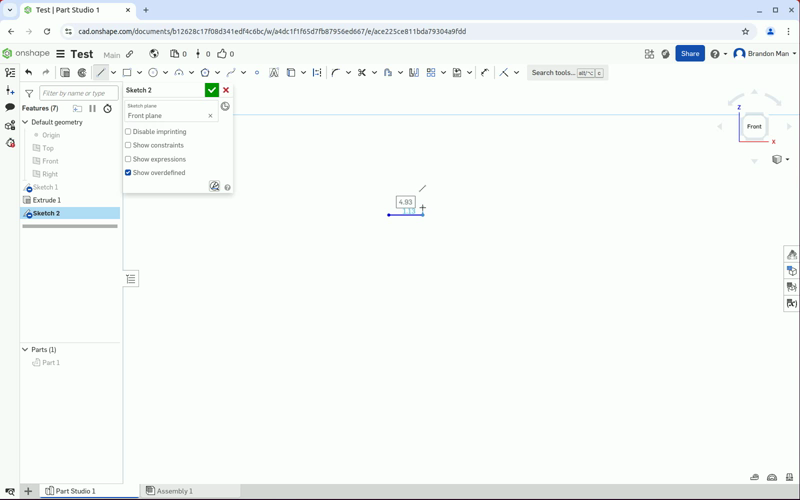
scroll(6)
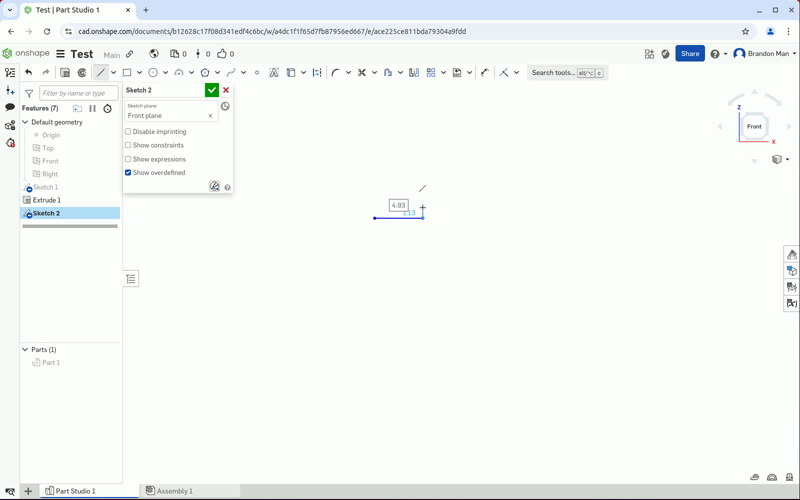
scroll(6)
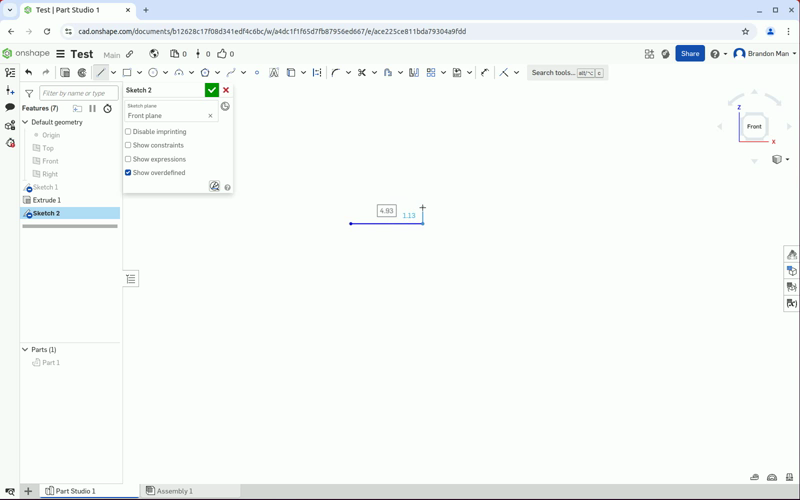
scroll(6)
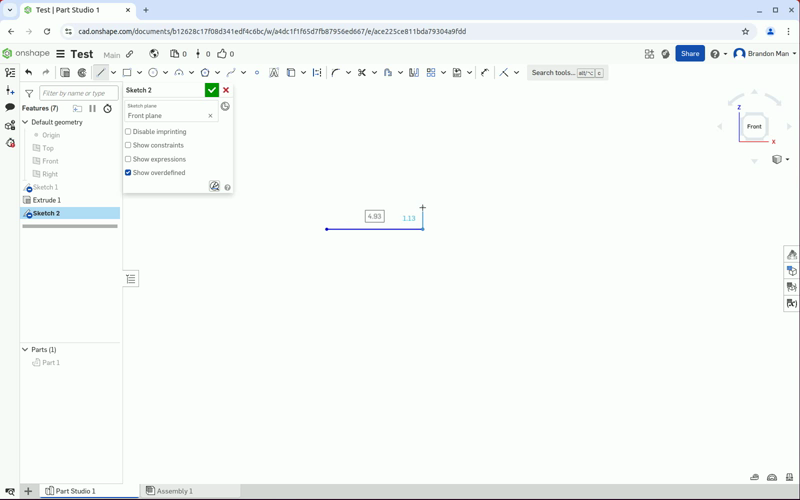
scroll(6)
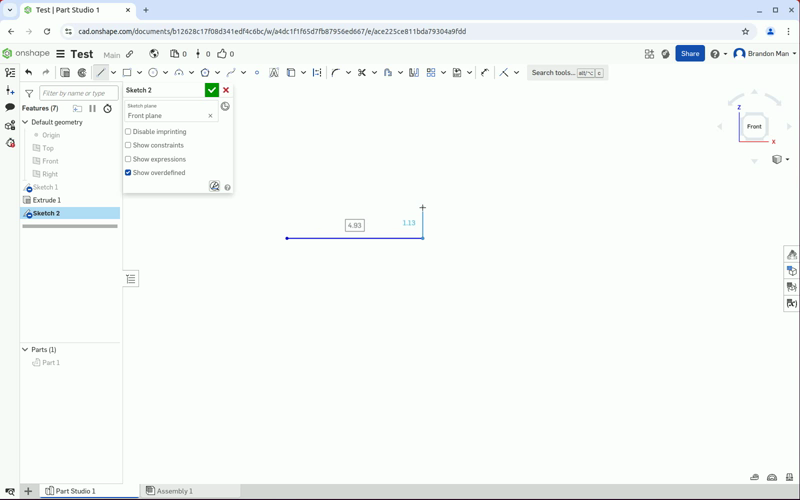
scroll(6)
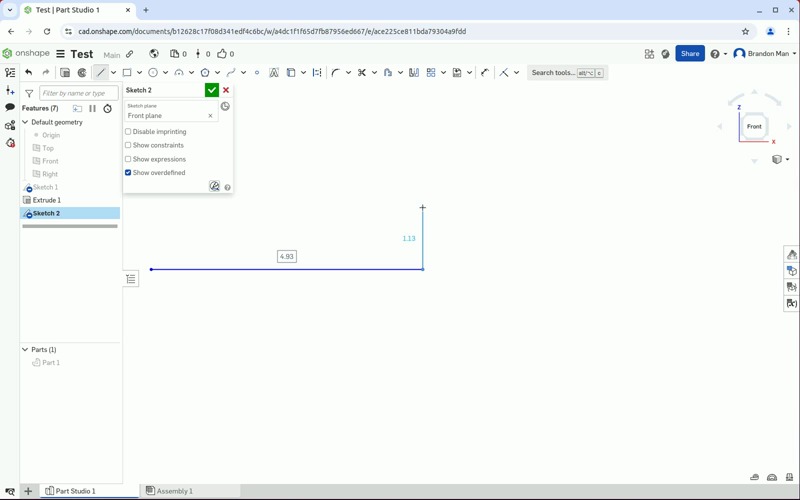
click(422, 207)
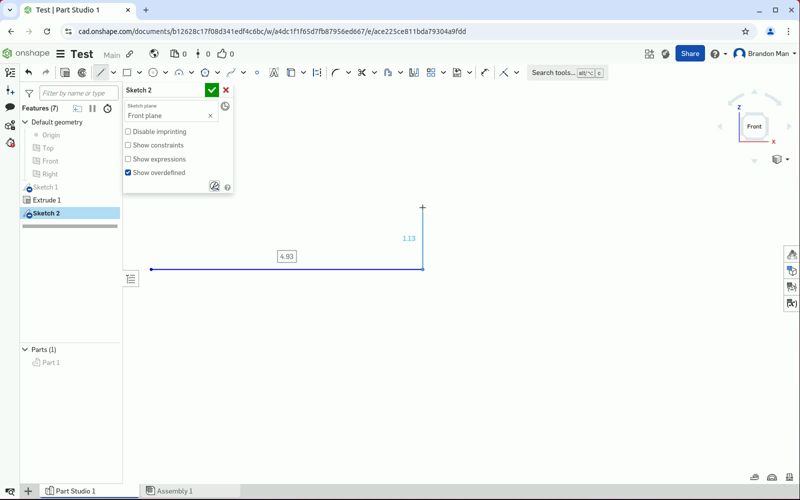
scroll(-6)
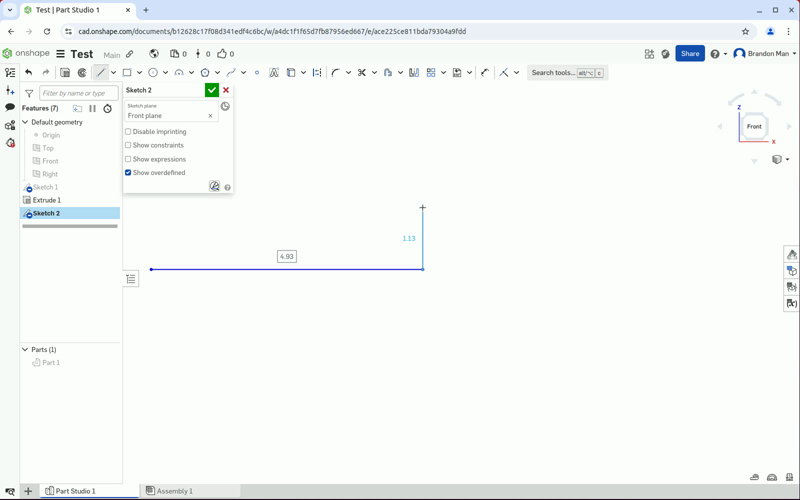
scroll(-6)
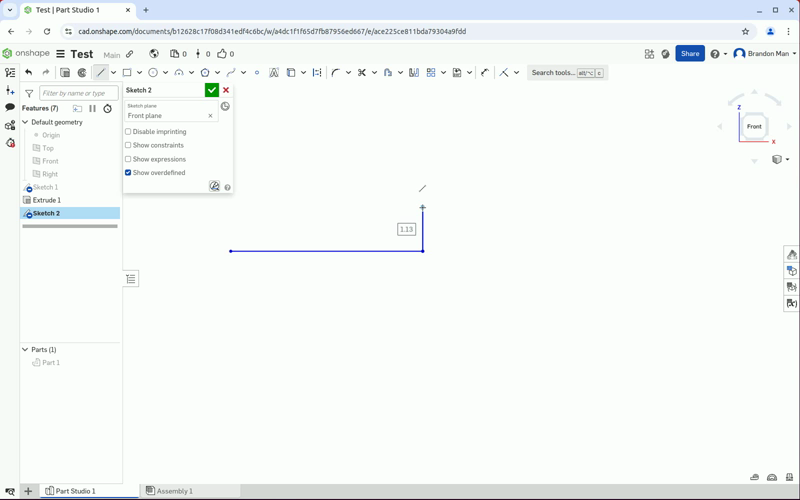
scroll(-6)
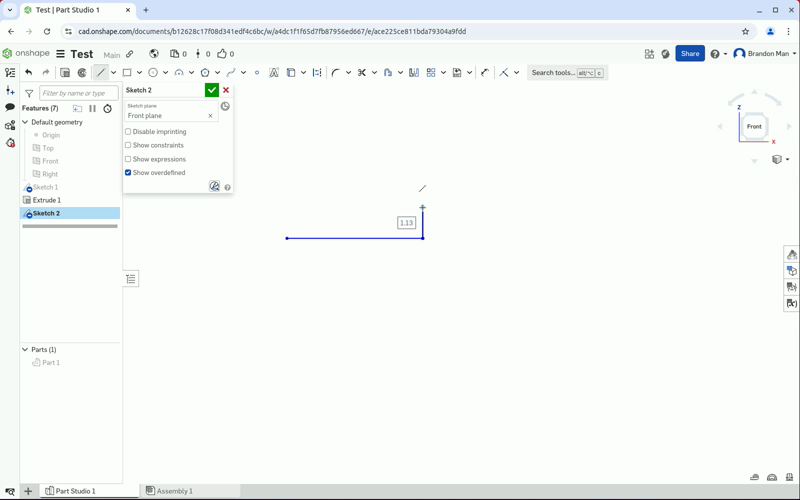
scroll(-6)
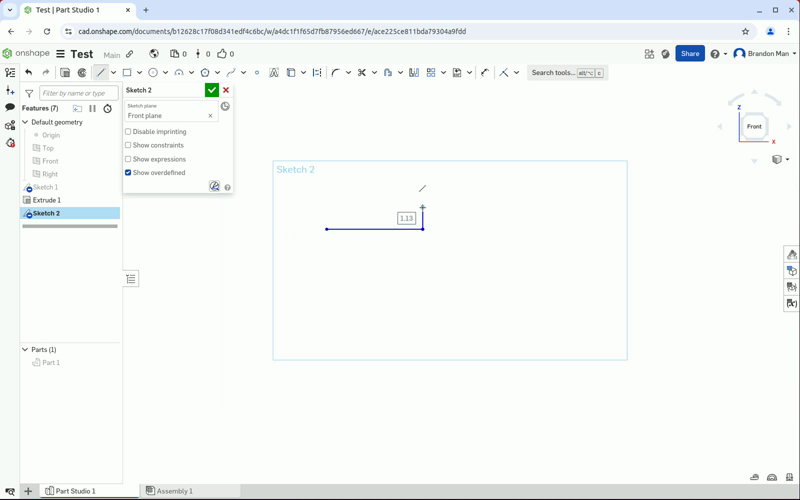
scroll(-6)
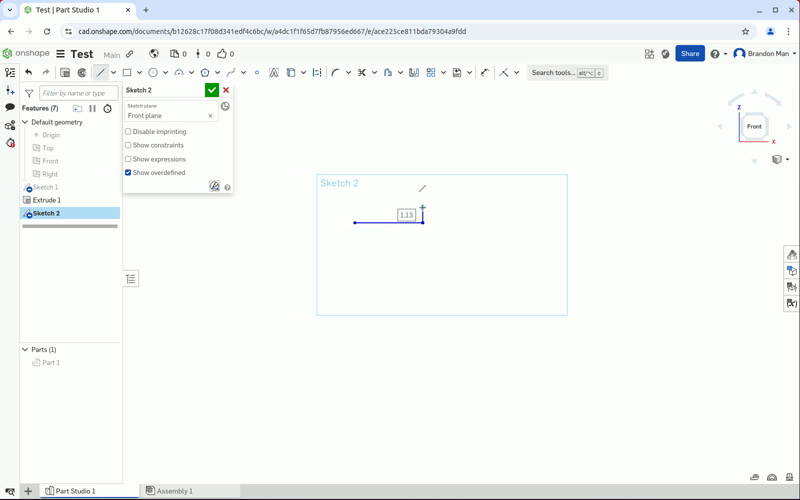
scroll(-6)
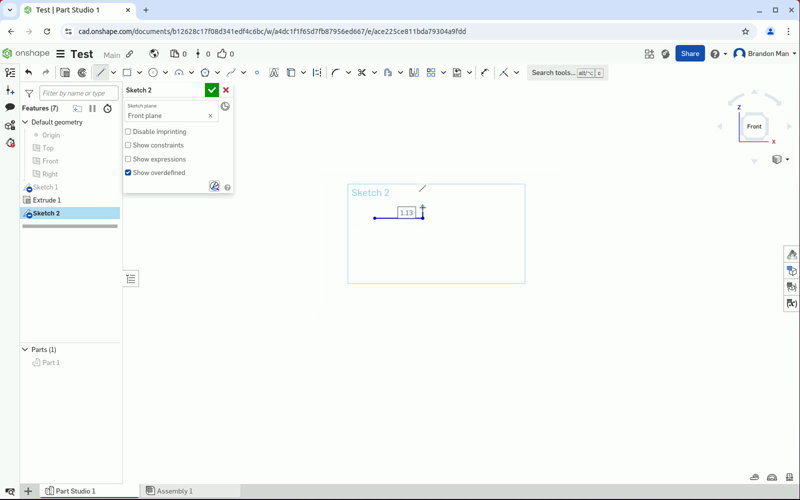
scroll(-6)
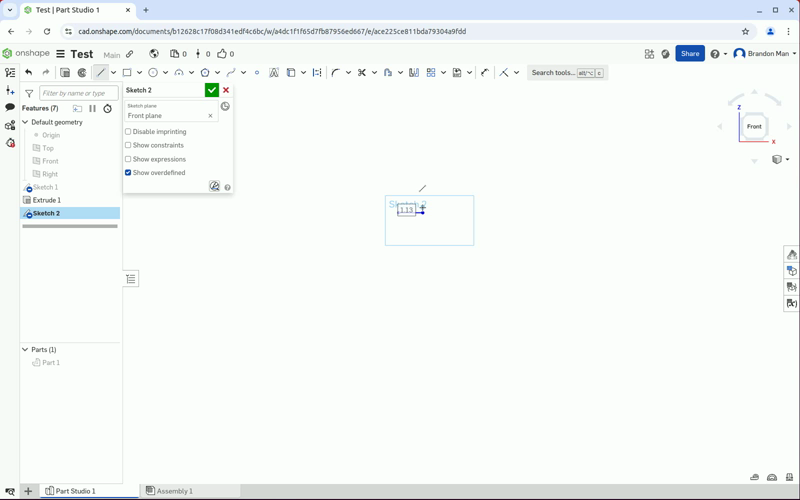
key_up(shift)
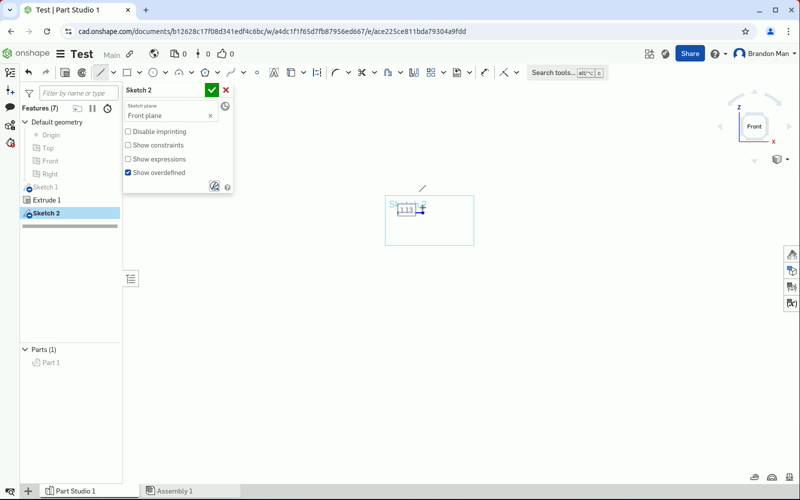
key_down(shift)
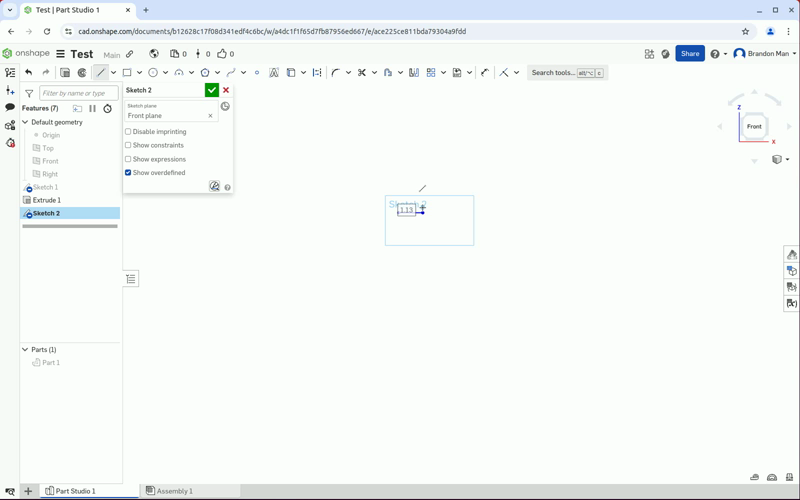
mouse_move(453, 207)
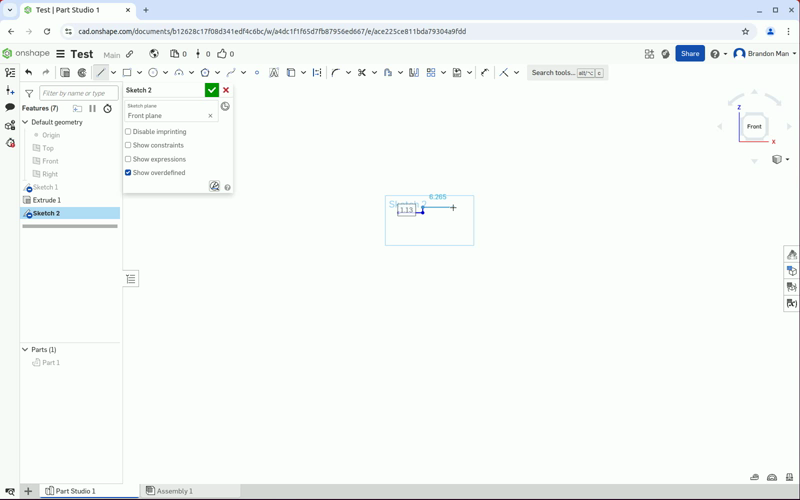
mouse_move(398, 207)
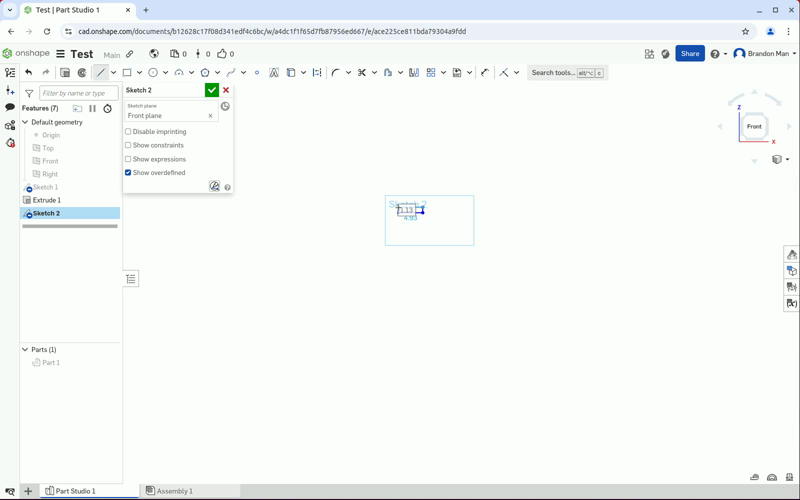
click(398, 207)
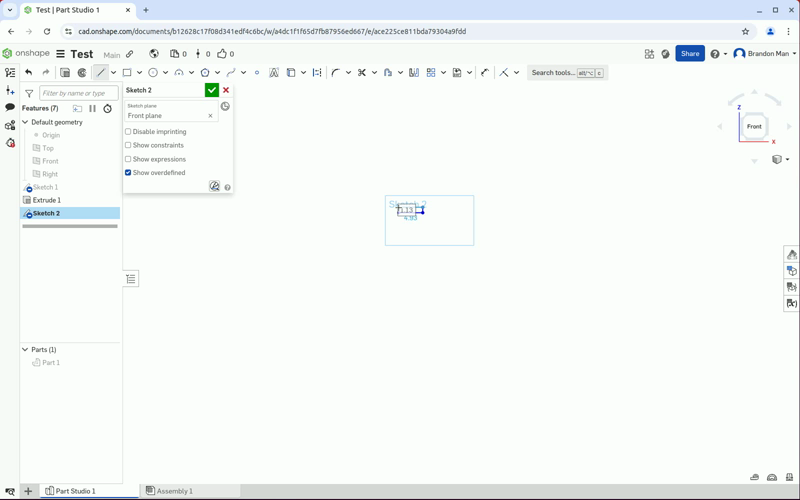
key_up(shift)
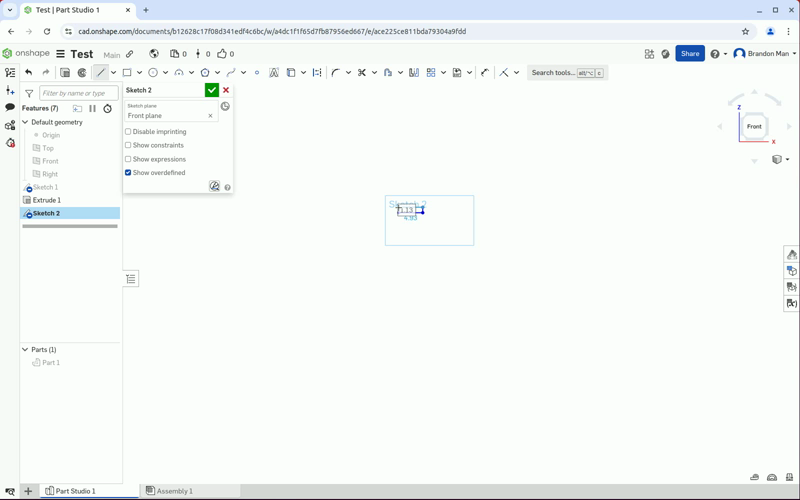
mouse_move(428, 207)
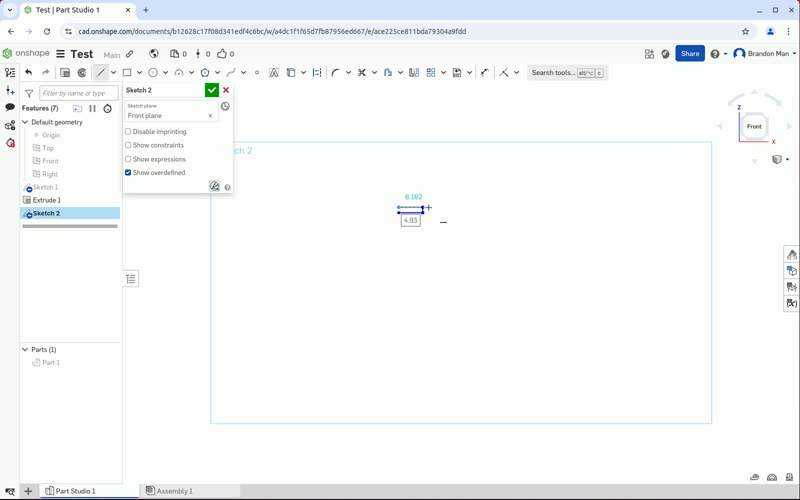
key_down(shift)
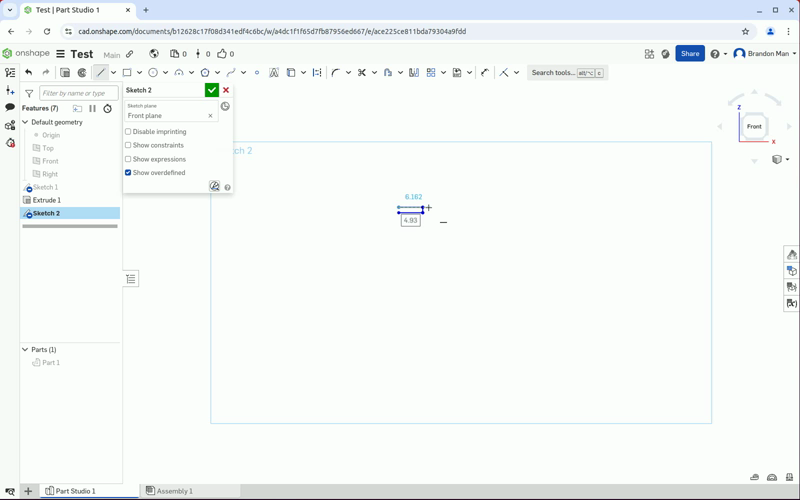
mouse_move(398, 212)
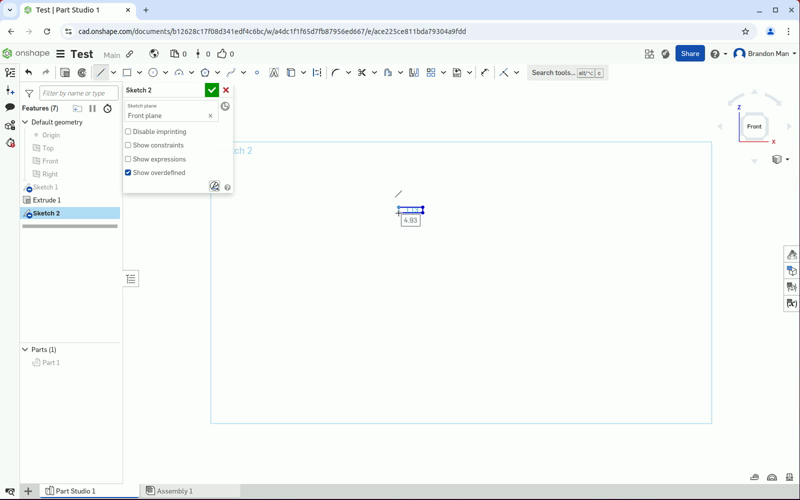
scroll(6)
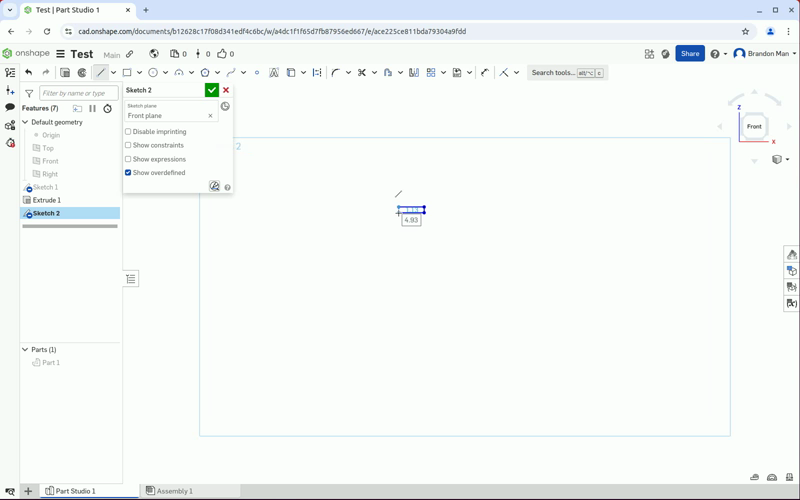
scroll(6)
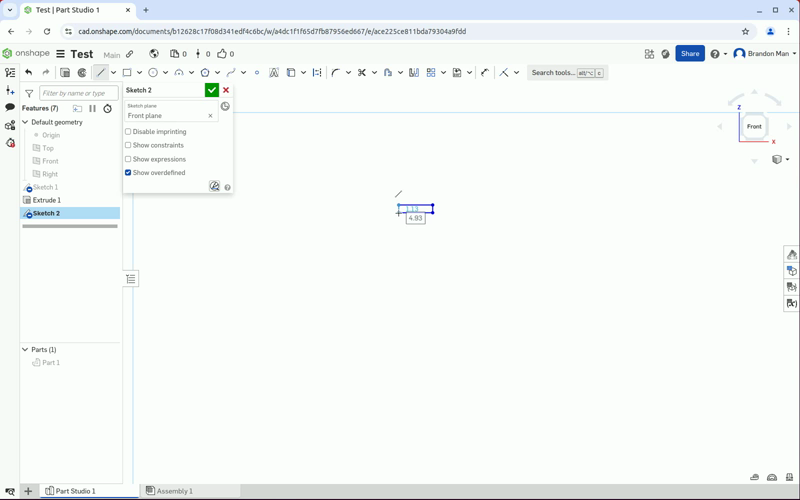
scroll(6)
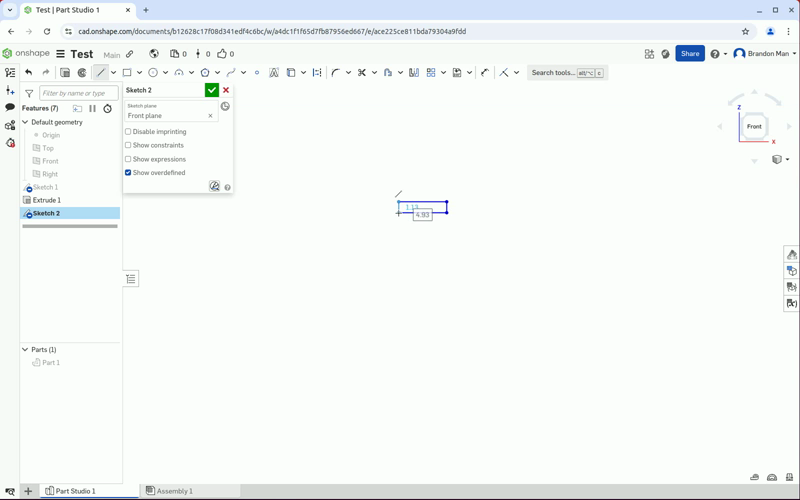
scroll(6)
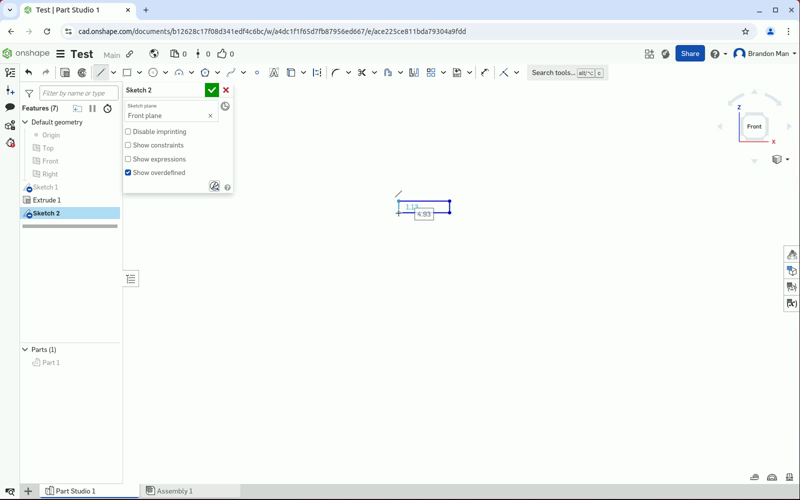
scroll(6)
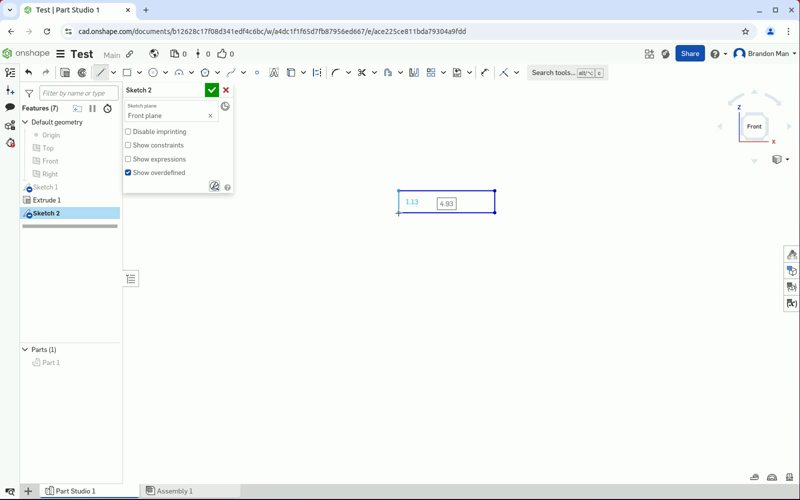
scroll(6)
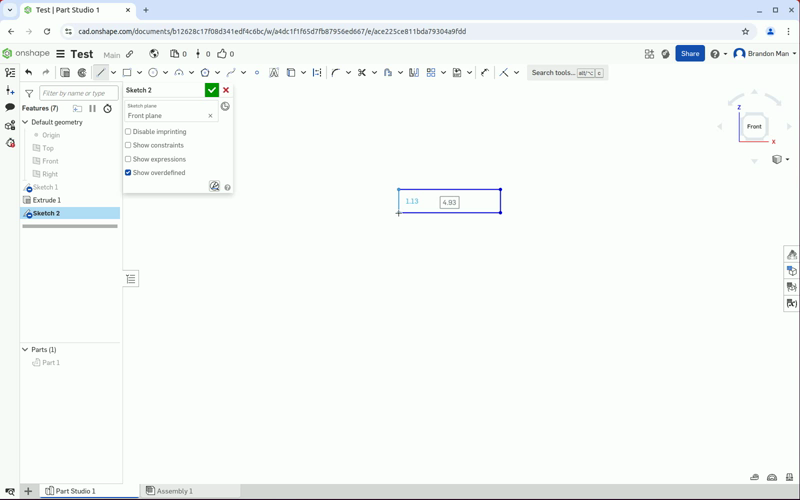
scroll(6)
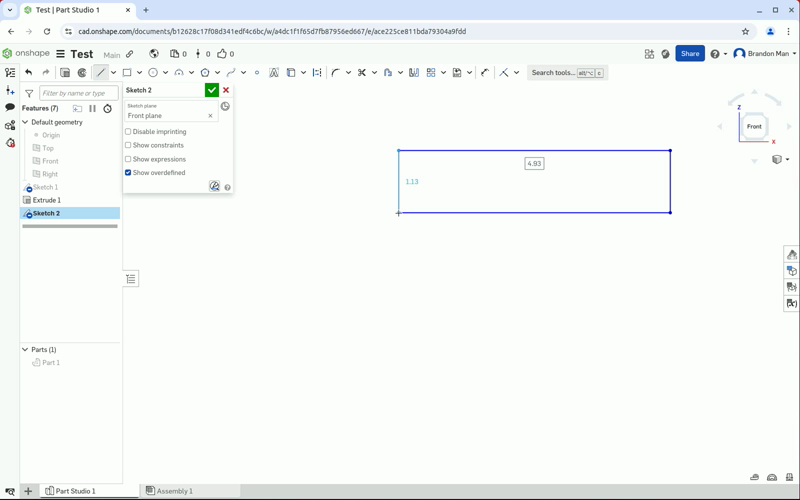
key_up(shift)
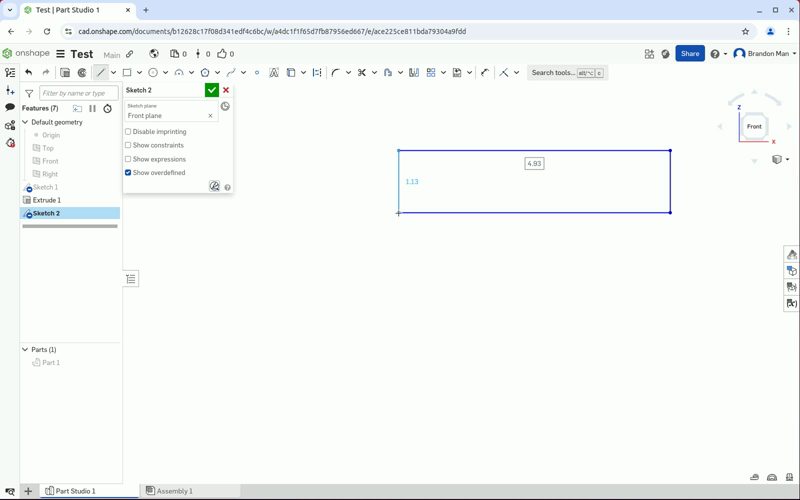
click(398, 212)
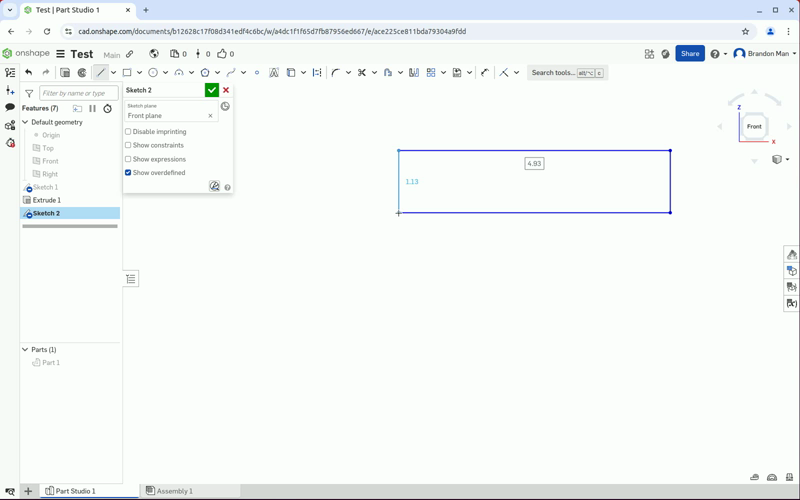
scroll(-6)
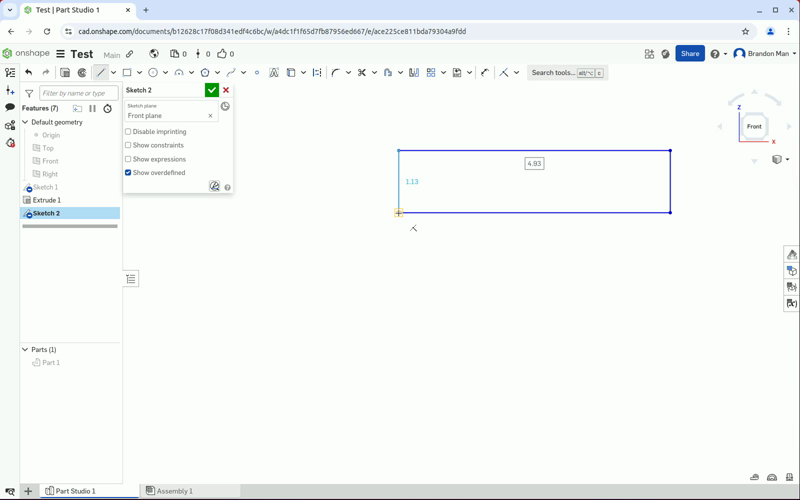
scroll(-6)
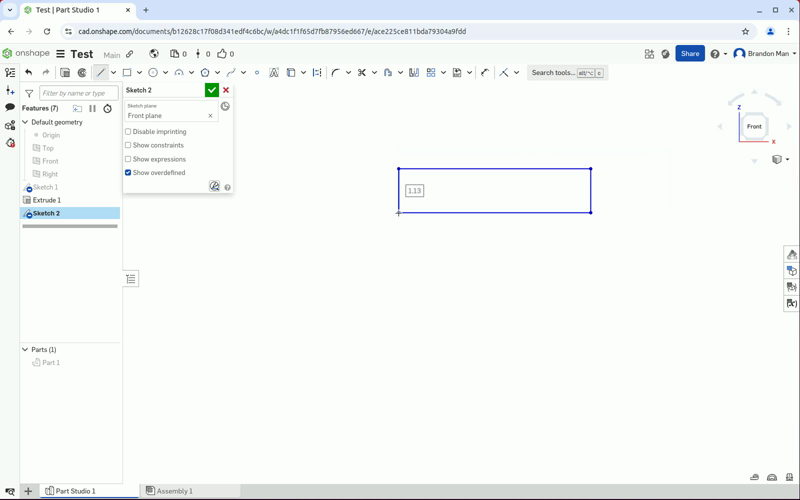
scroll(-6)
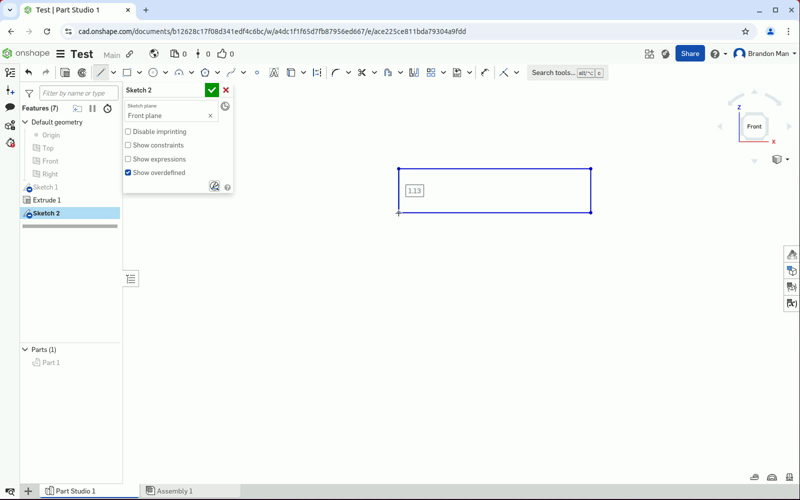
scroll(-6)
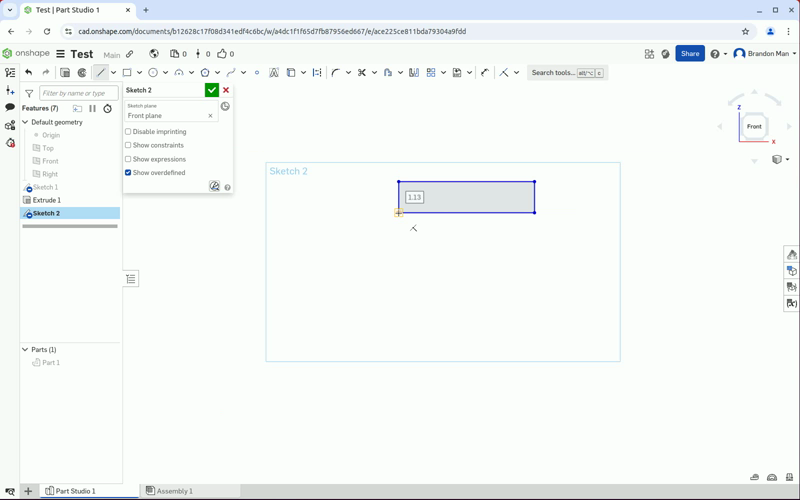
scroll(-6)
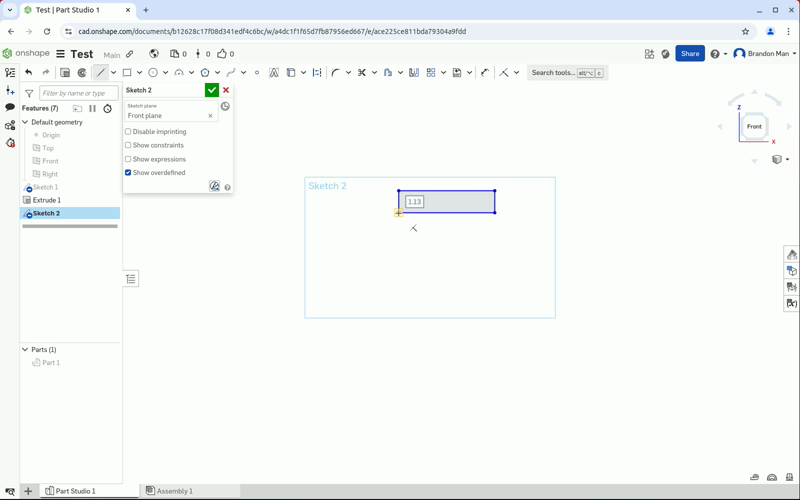
scroll(-6)
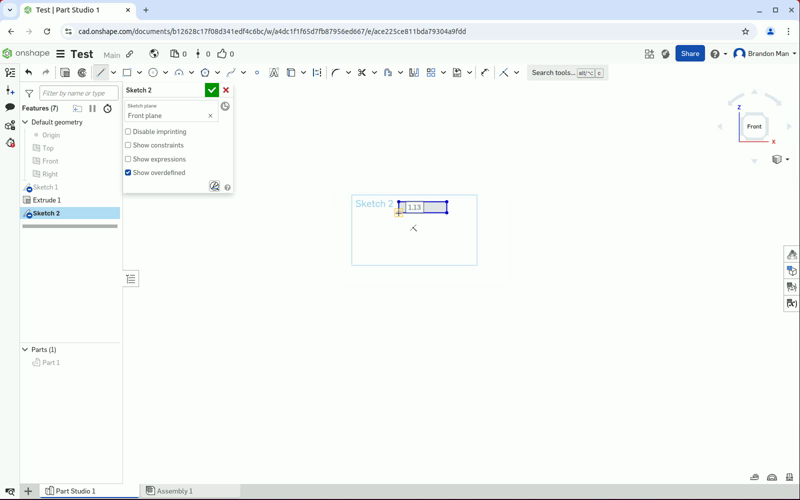
scroll(-6)
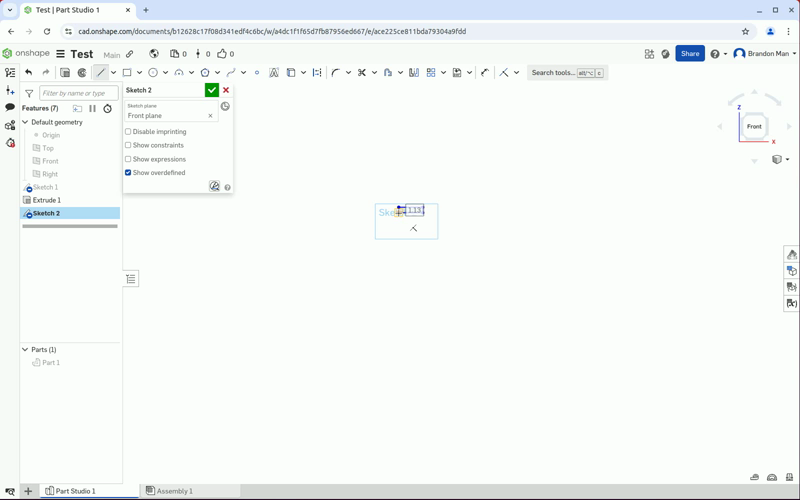
key(esc)
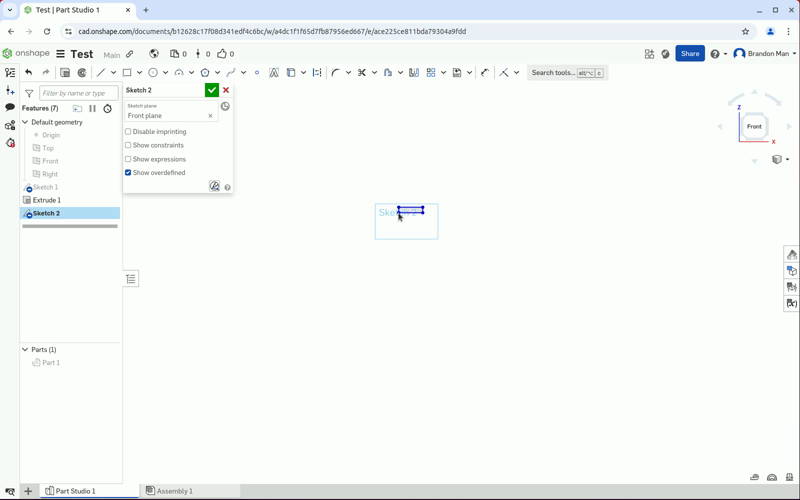
mouse_move(398, 211)
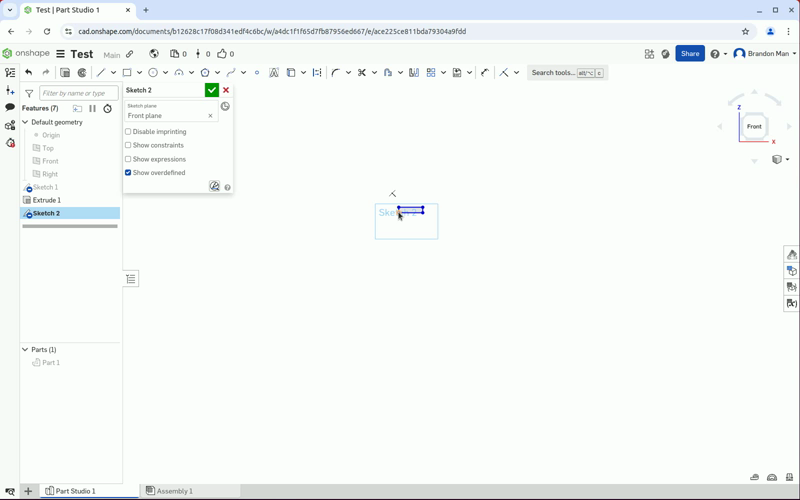
scroll(6)
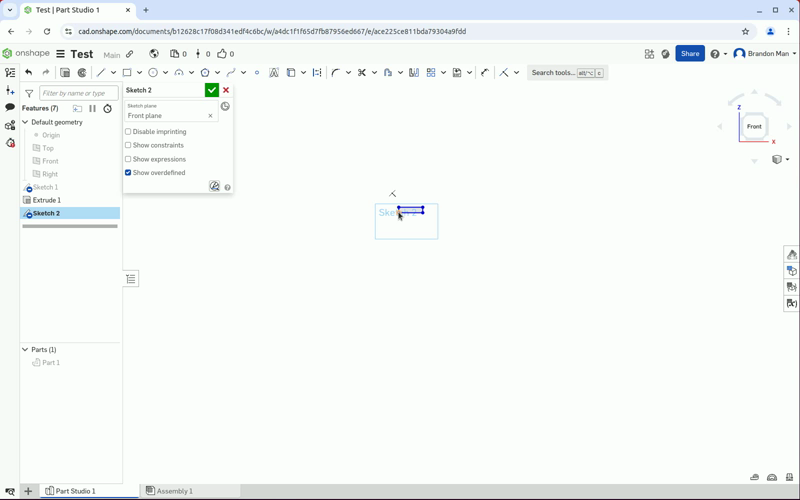
scroll(6)
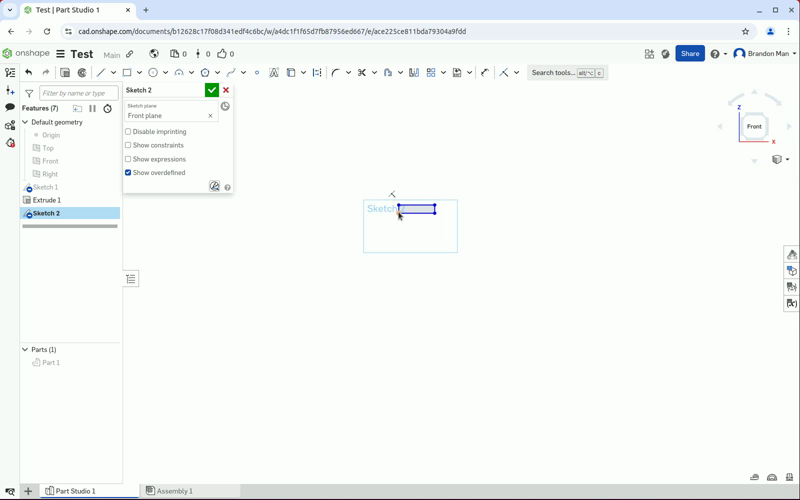
scroll(6)
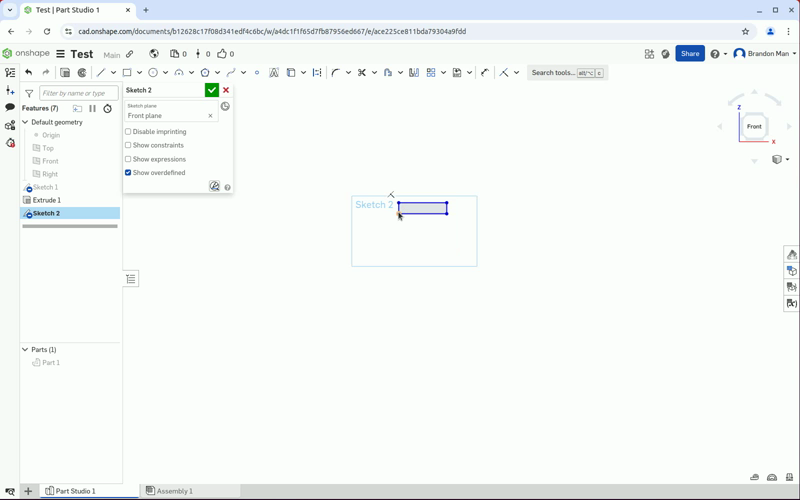
scroll(6)
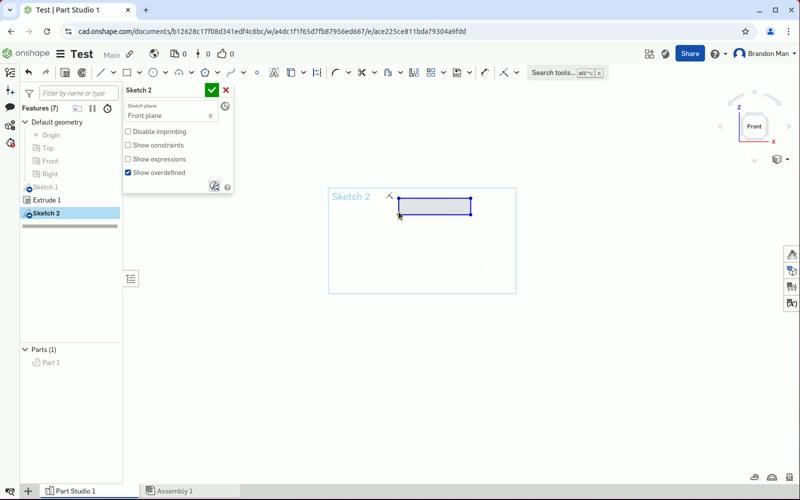
scroll(6)
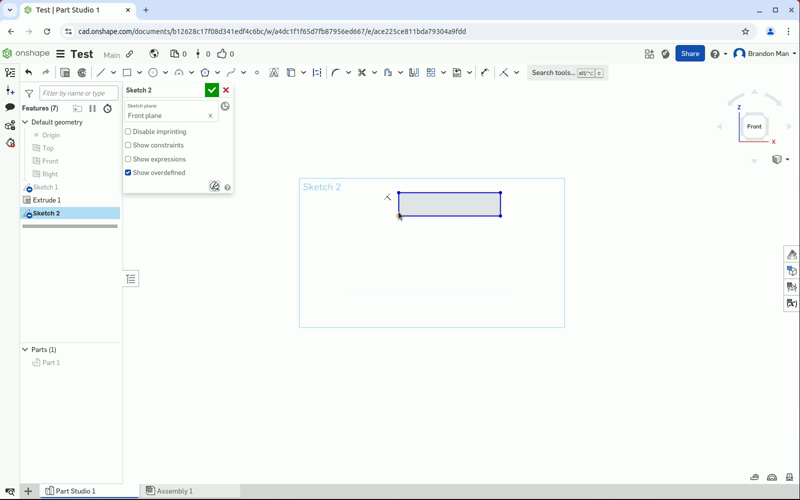
scroll(6)
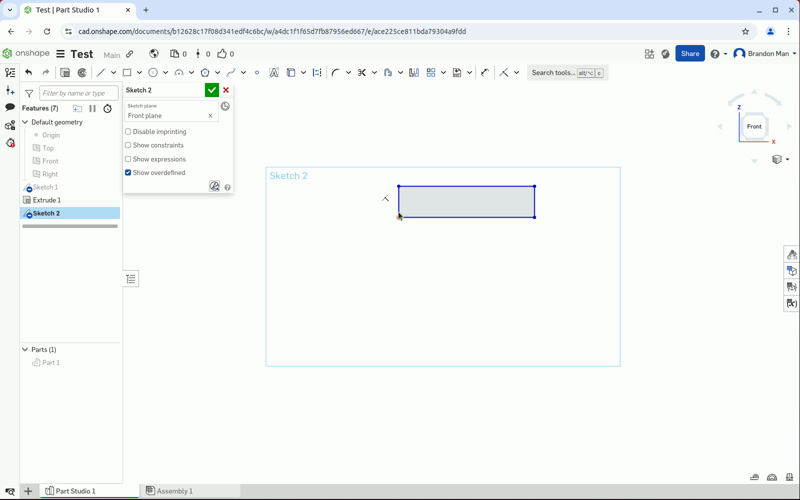
scroll(6)
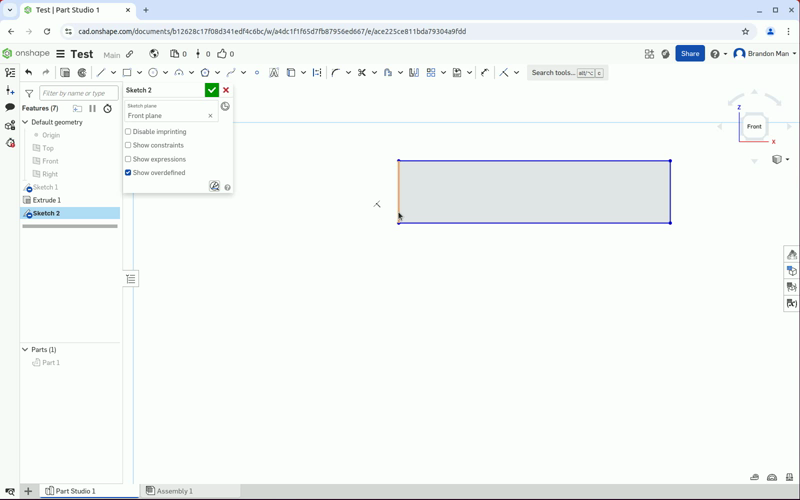
click(398, 211)
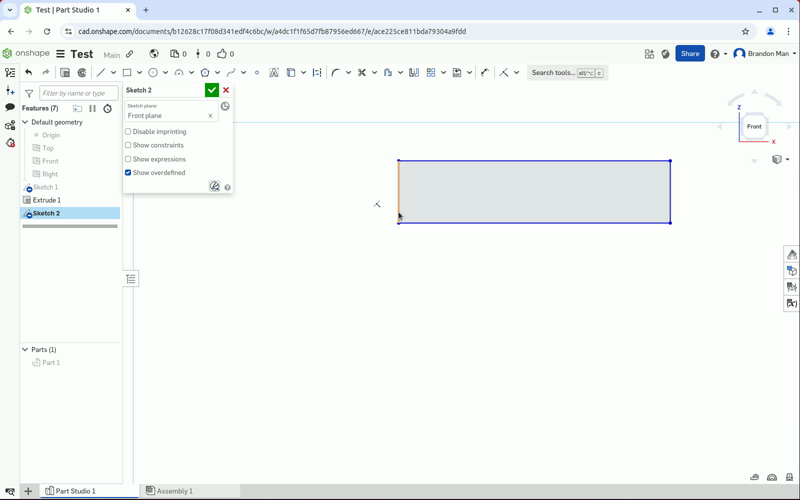
scroll(-6)
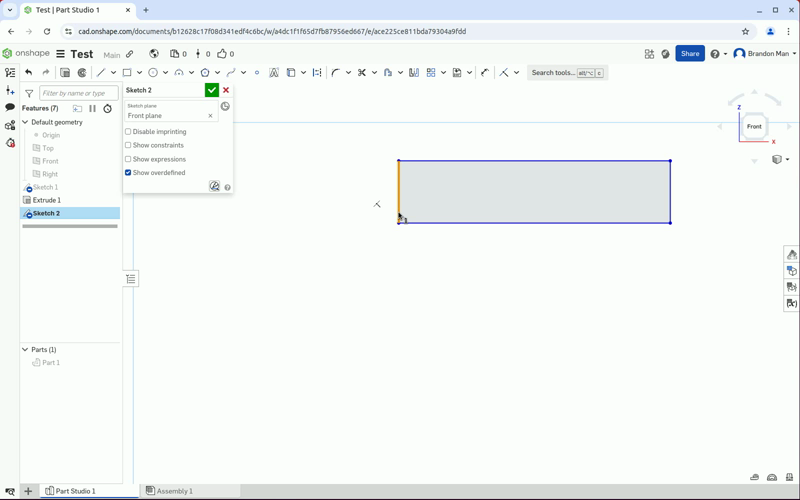
scroll(-6)
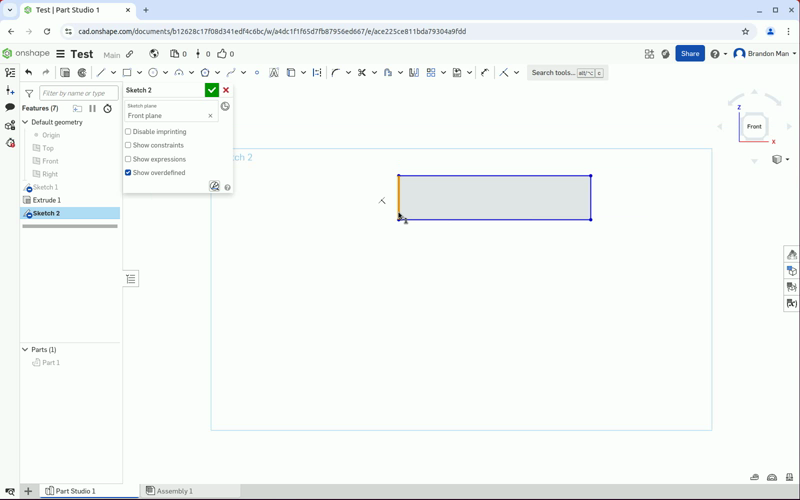
scroll(-6)
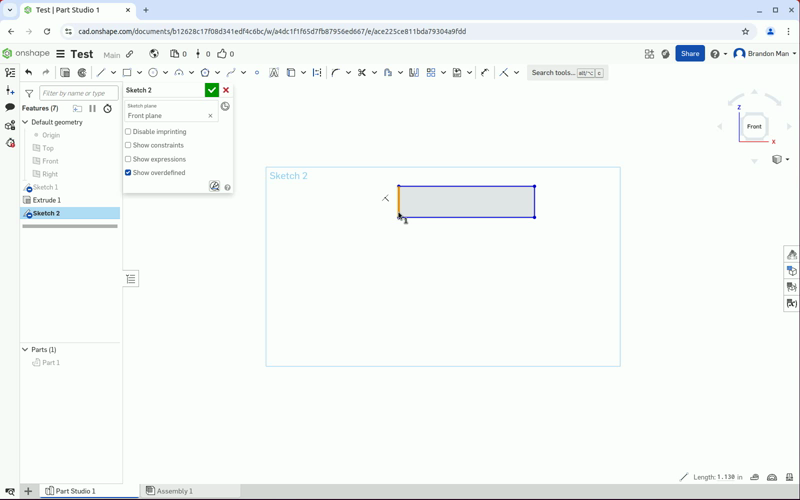
scroll(-6)
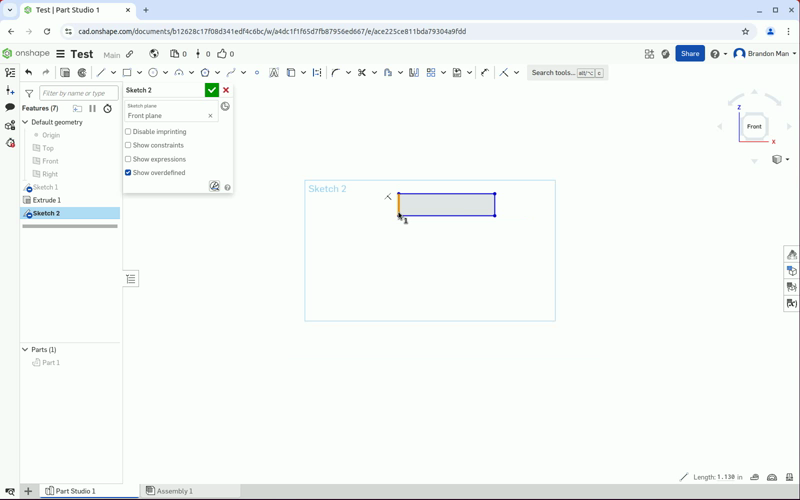
scroll(-6)
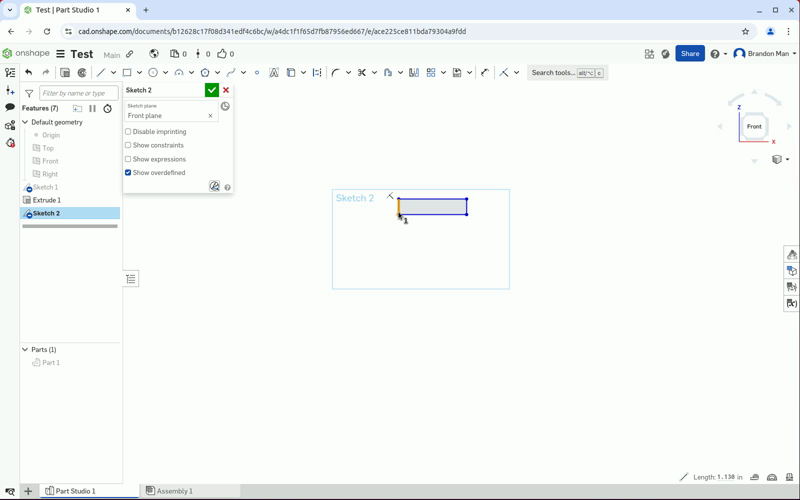
scroll(-6)
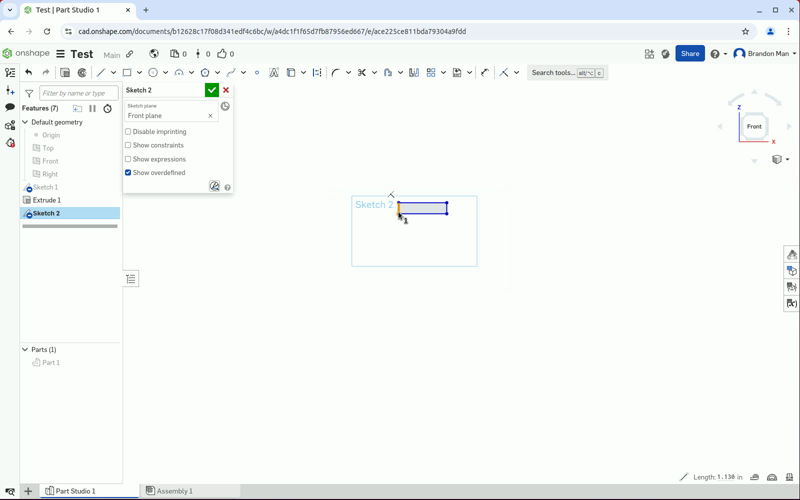
scroll(-6)
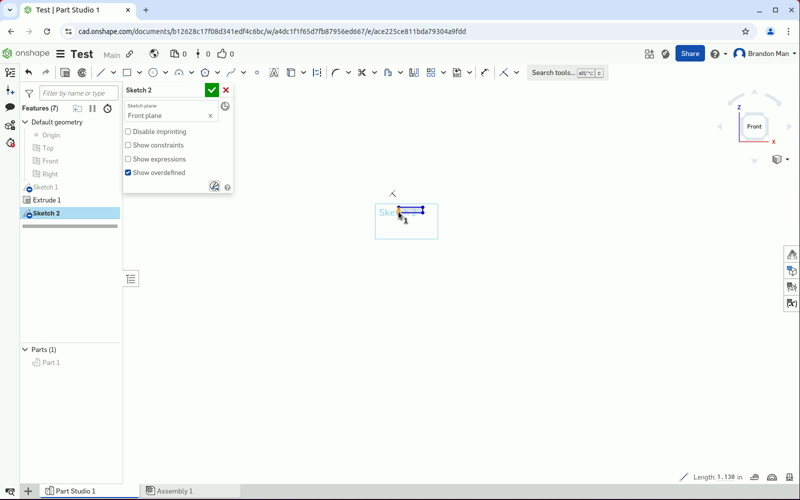
mouse_move(73, 352)
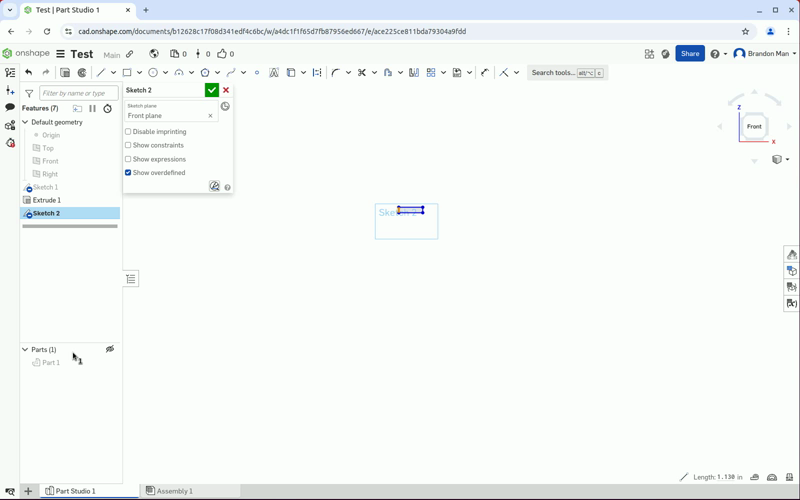
key(shift+y)
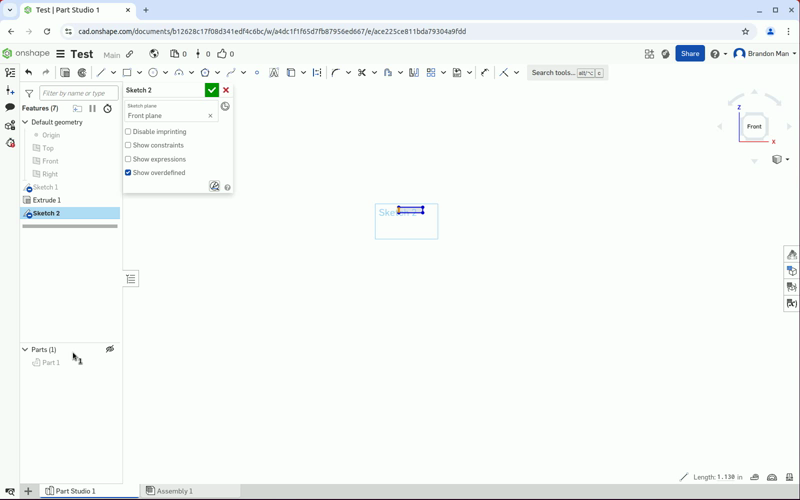
key(shift+e)
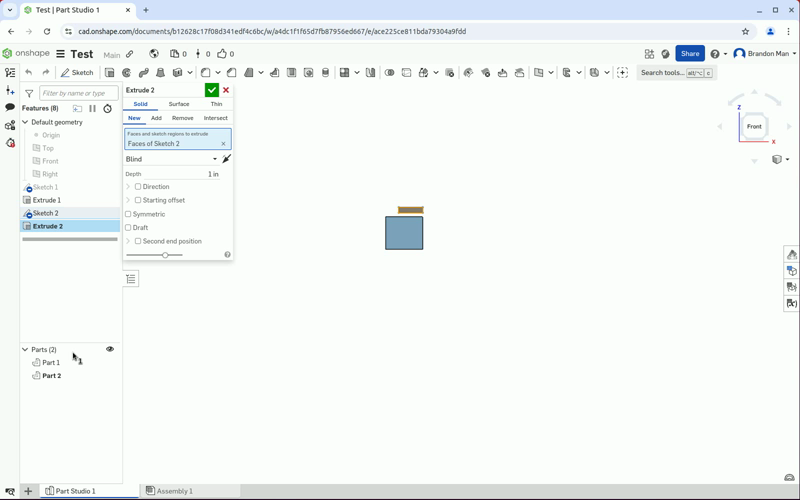
mouse_move(143, 106)
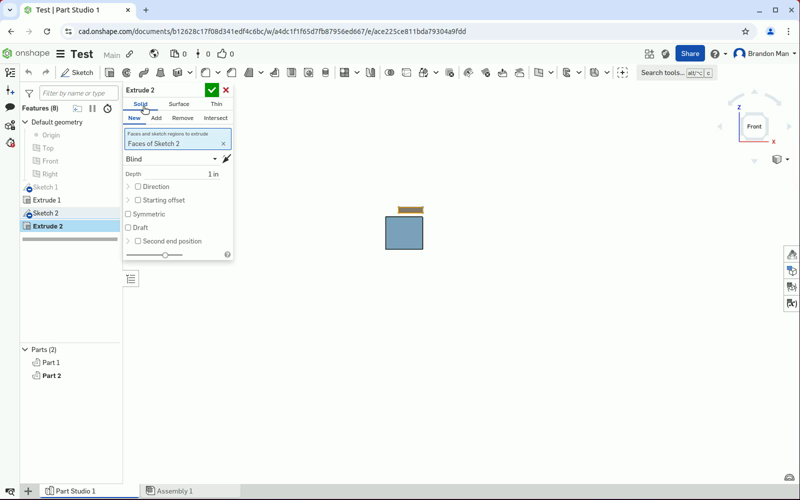
click(143, 106)
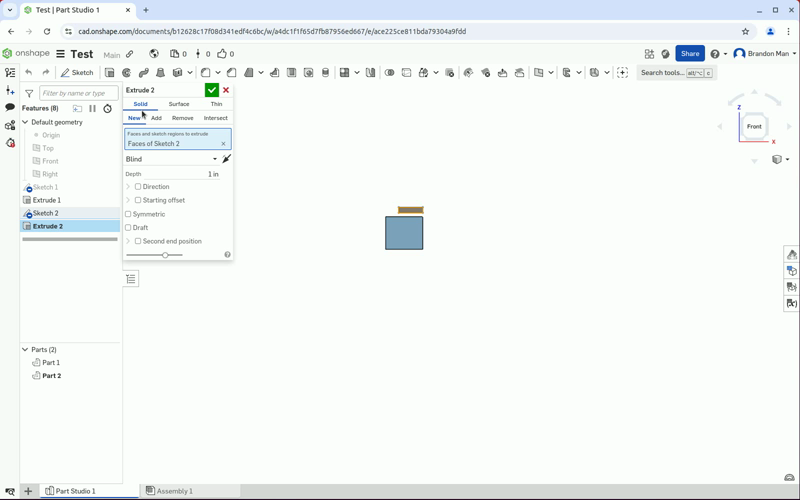
mouse_move(137, 120)
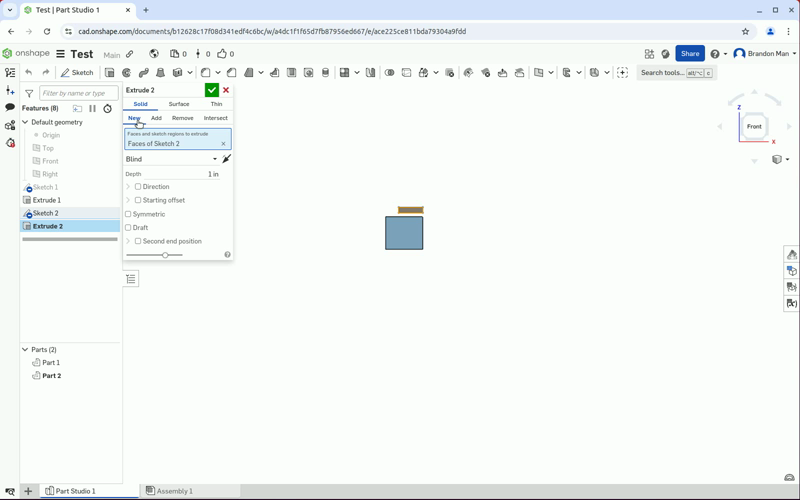
click(137, 120)
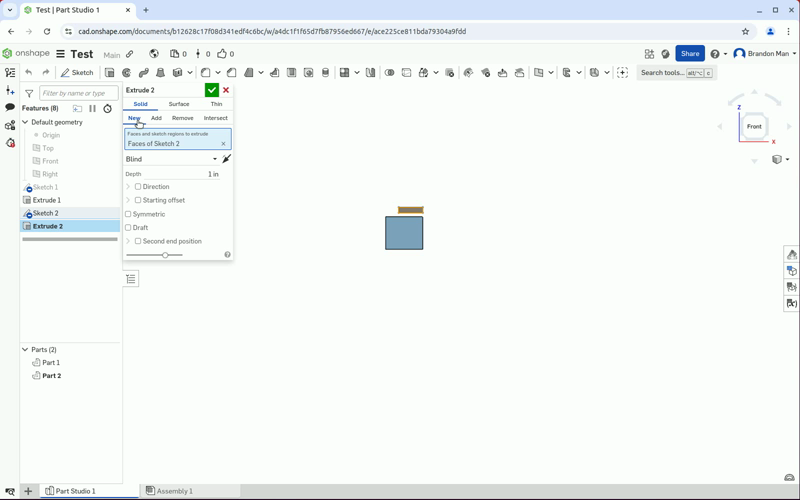
key(tab, 4)
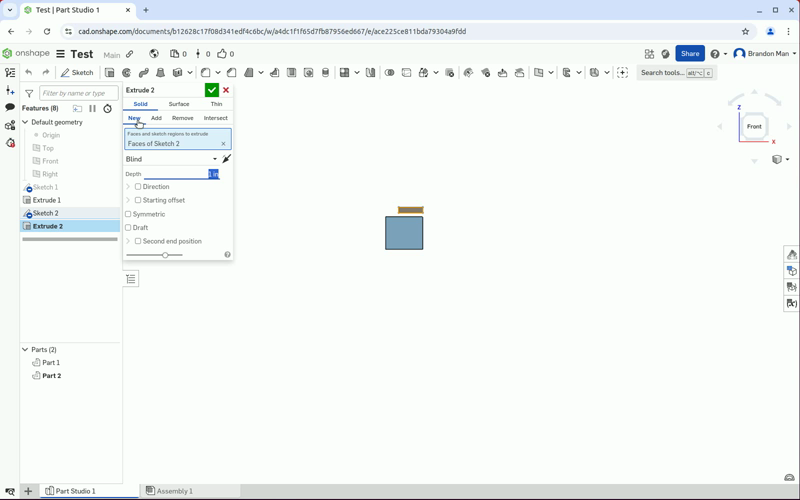
text(7.462)
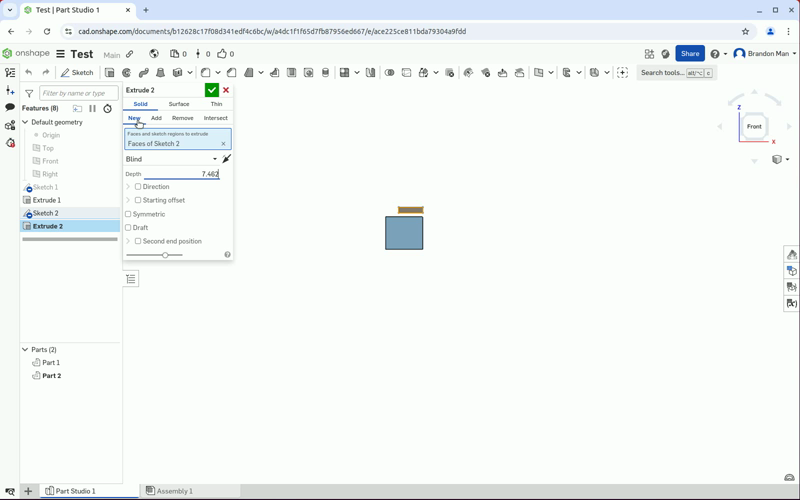
key(enter)
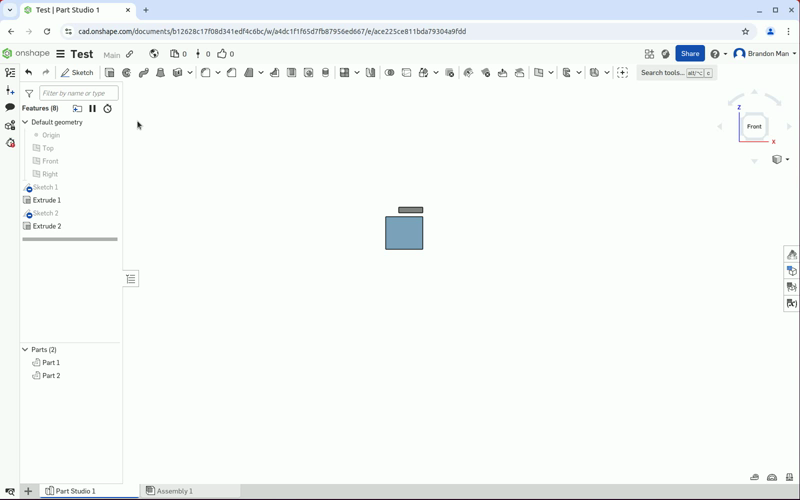
key(shift+h)
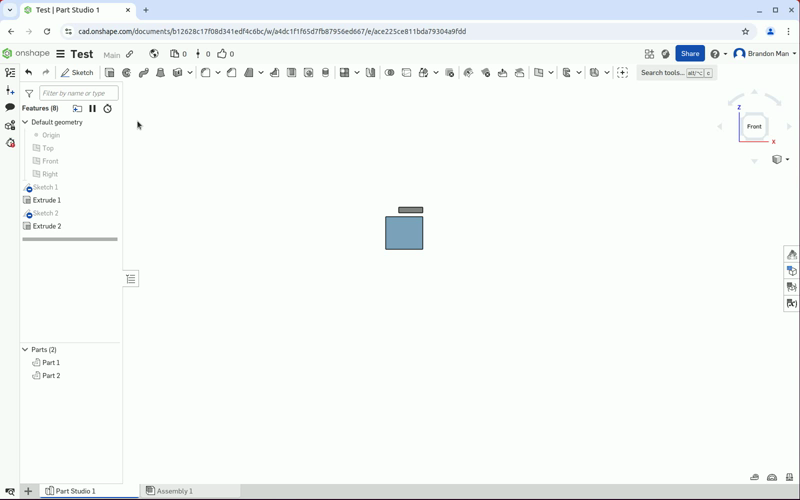
key(shift+h)
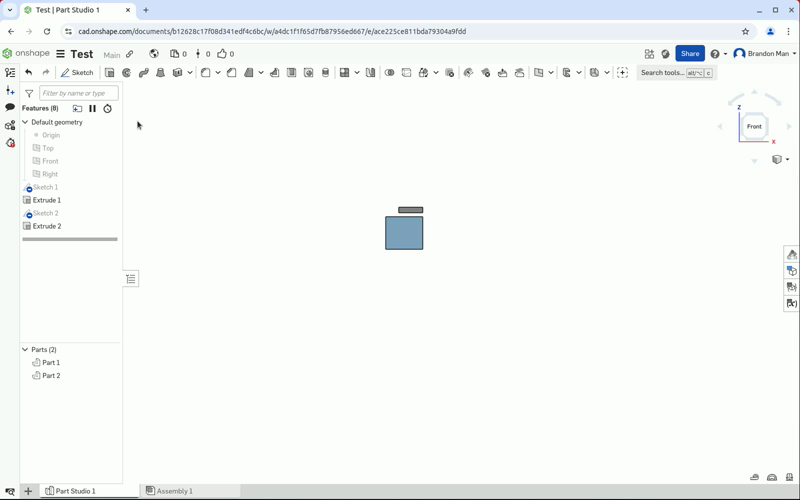
mouse_move(73, 189)
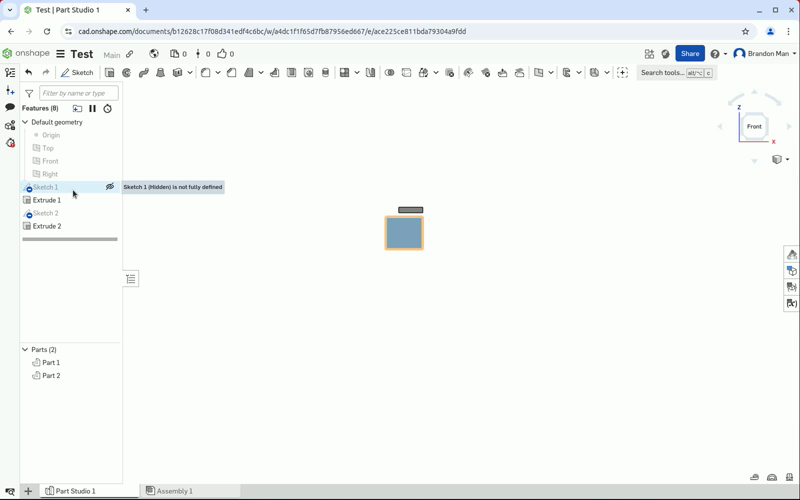
click(73, 189)
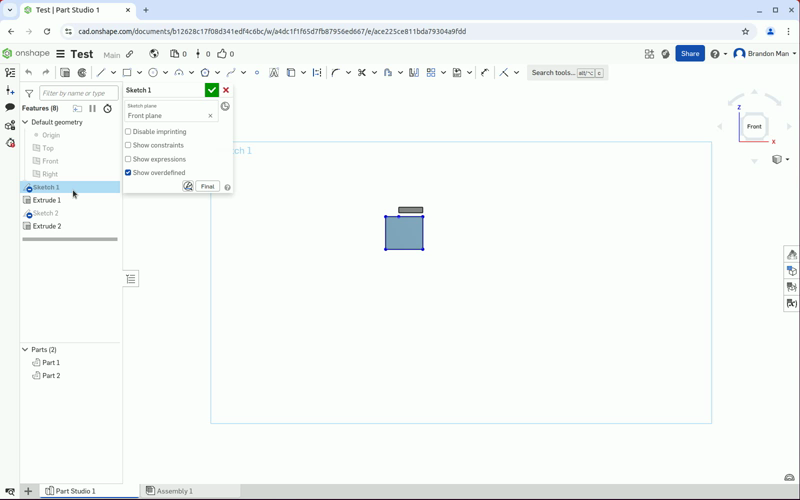
mouse_move(229, 92)
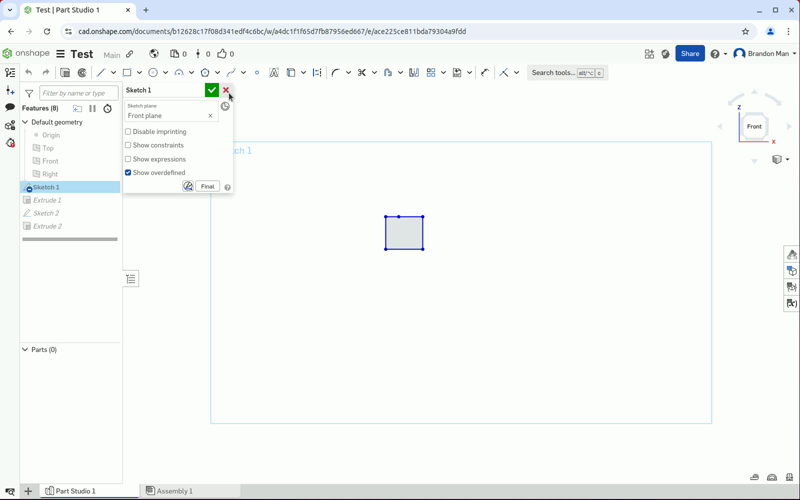
click(229, 92)
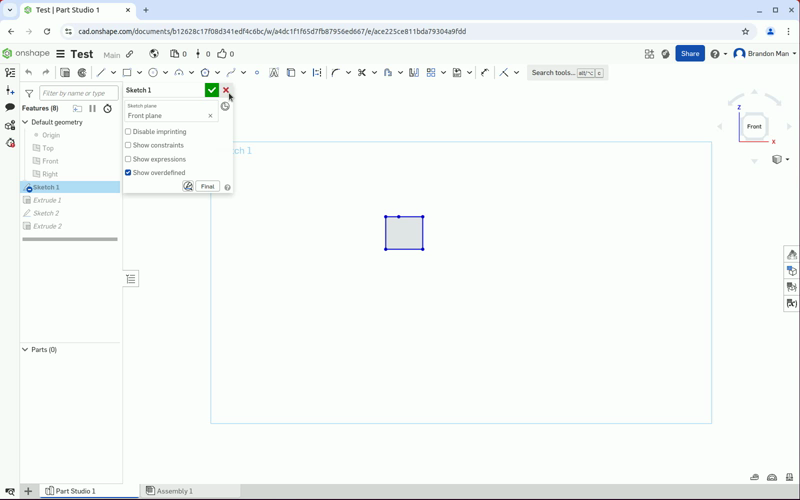
key(shift+s)
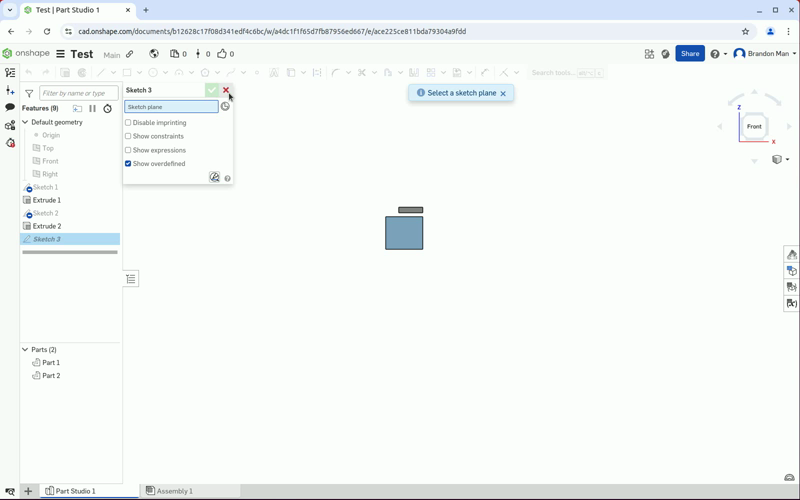
mouse_move(73, 163)
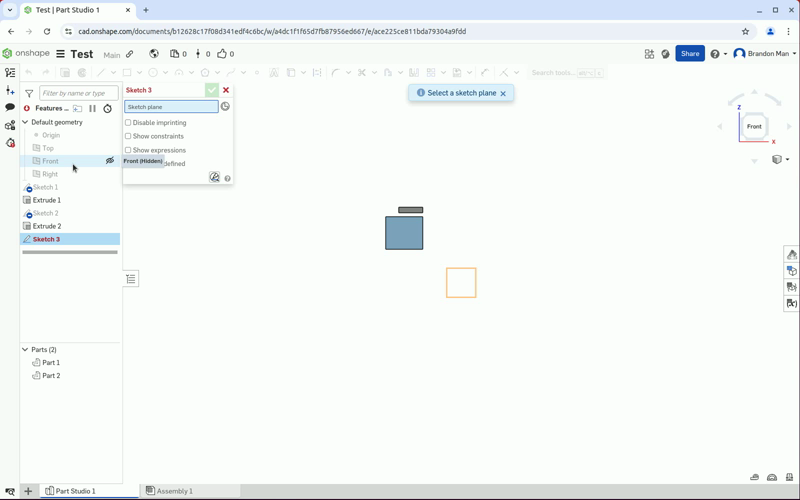
click(73, 163)
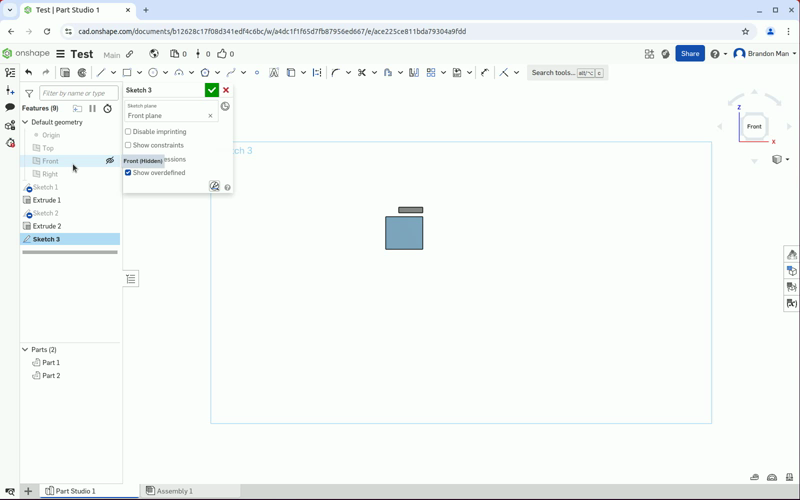
mouse_move(73, 352)
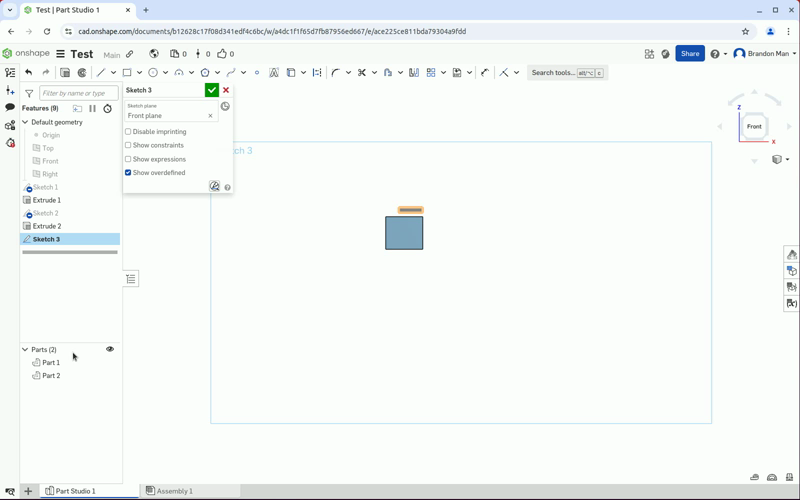
key(y)
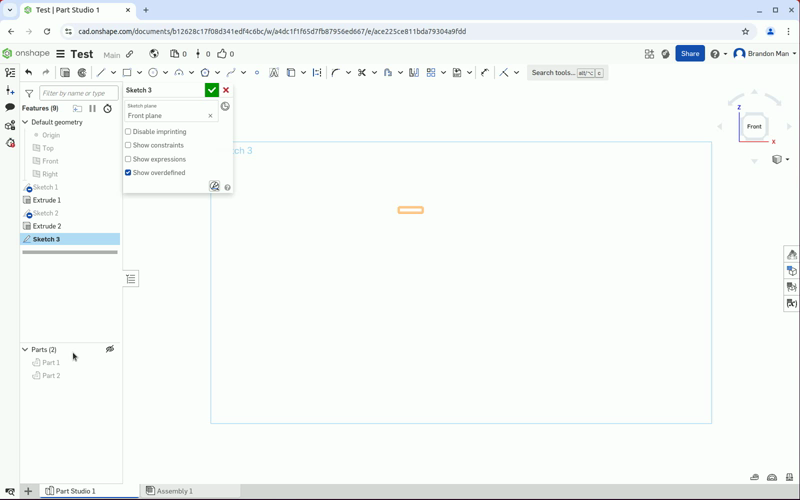
key(l)
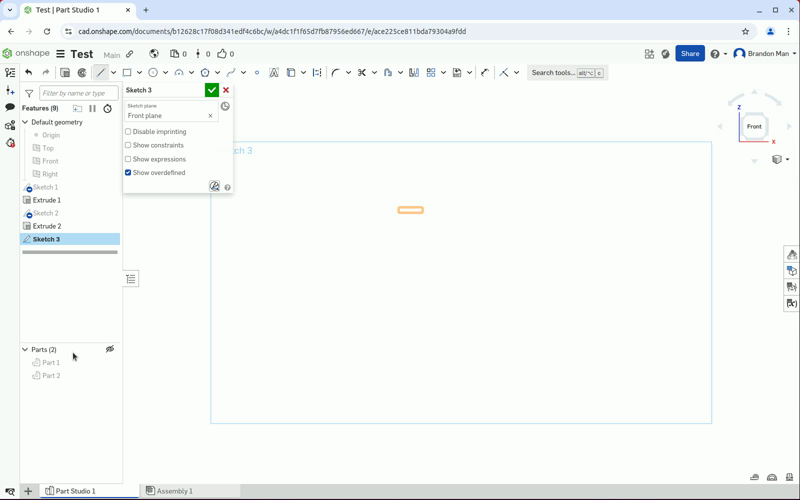
key_down(shift)
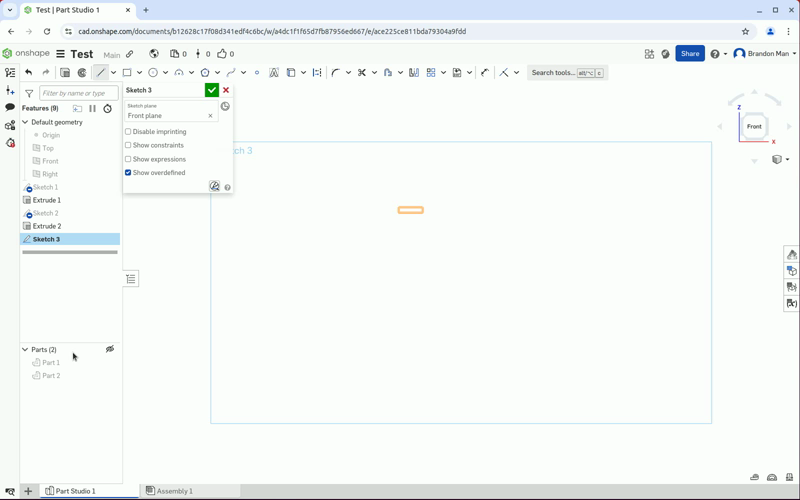
mouse_move(385, 217)
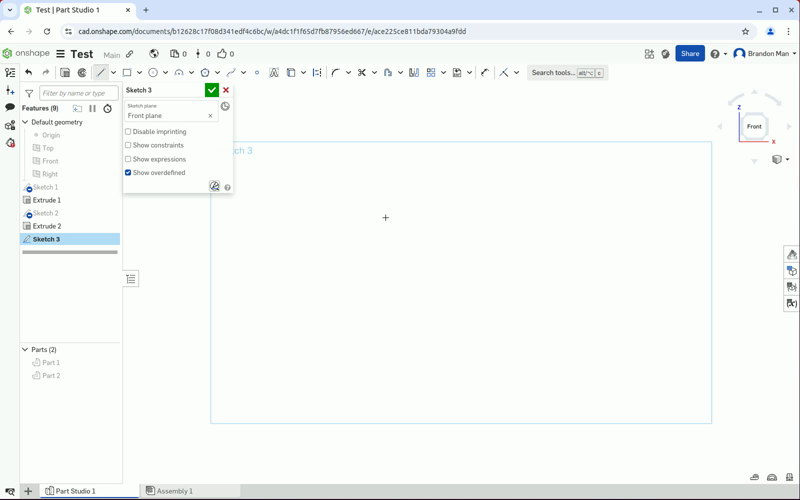
click(385, 217)
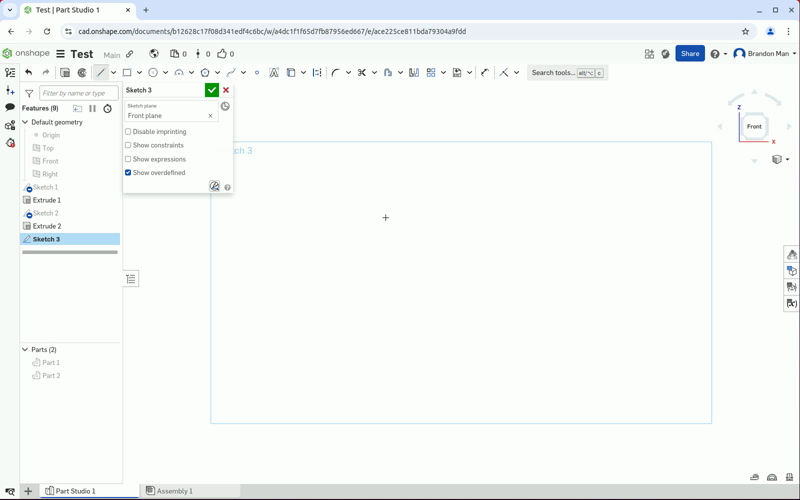
key_up(shift)
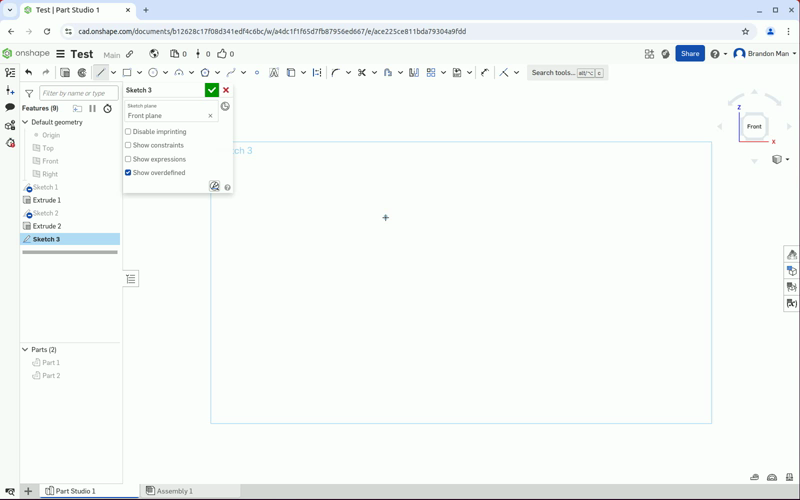
key_down(shift)
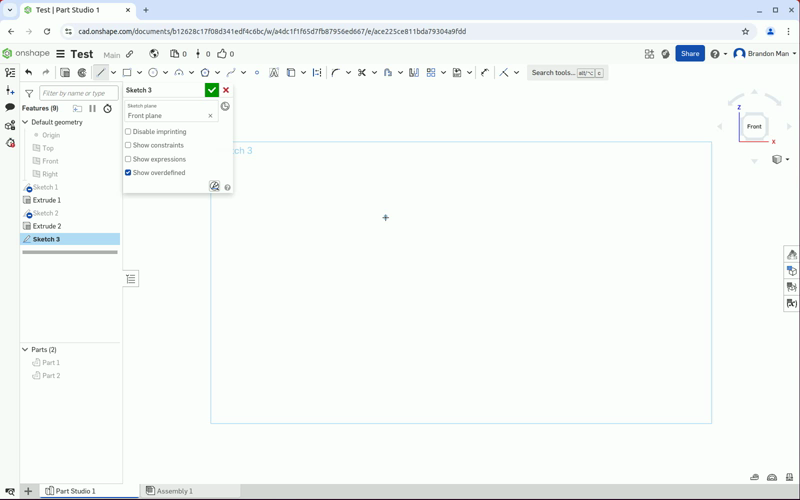
mouse_move(415, 217)
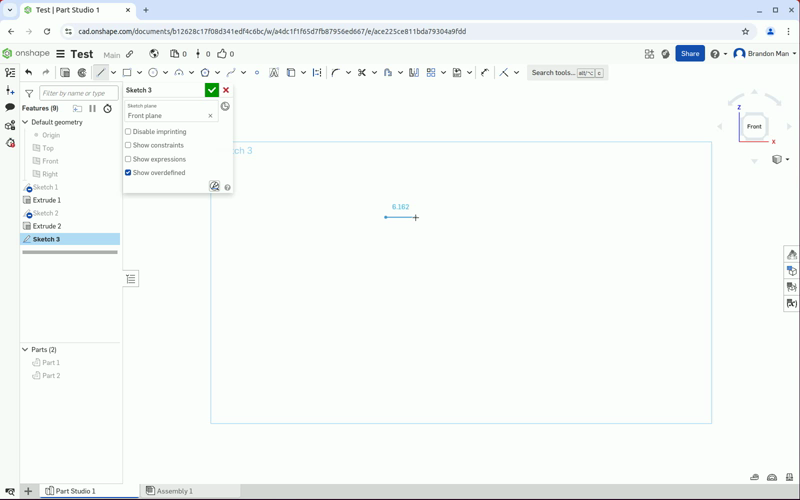
mouse_move(399, 217)
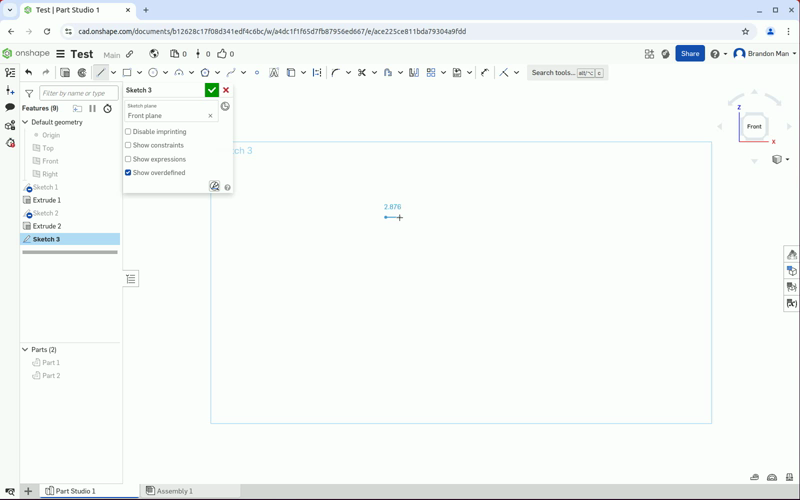
click(399, 217)
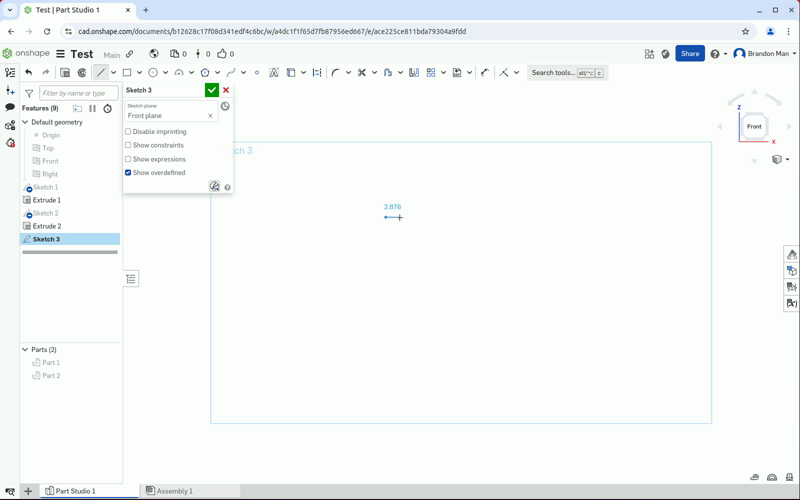
key_up(shift)
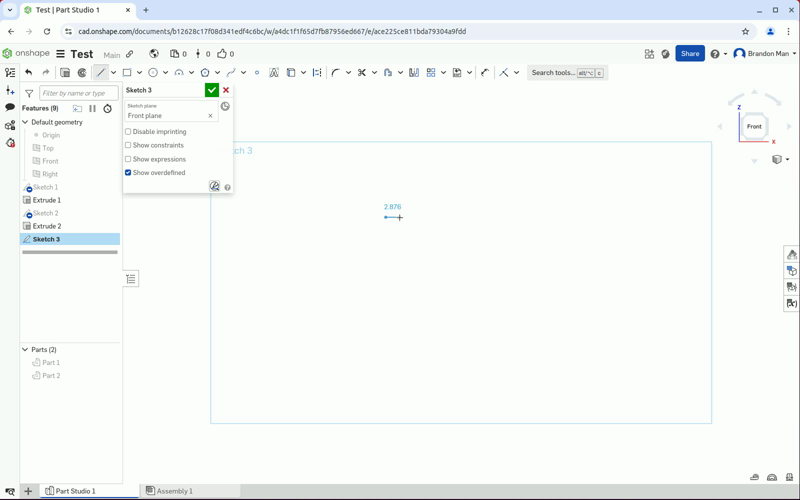
key_down(shift)
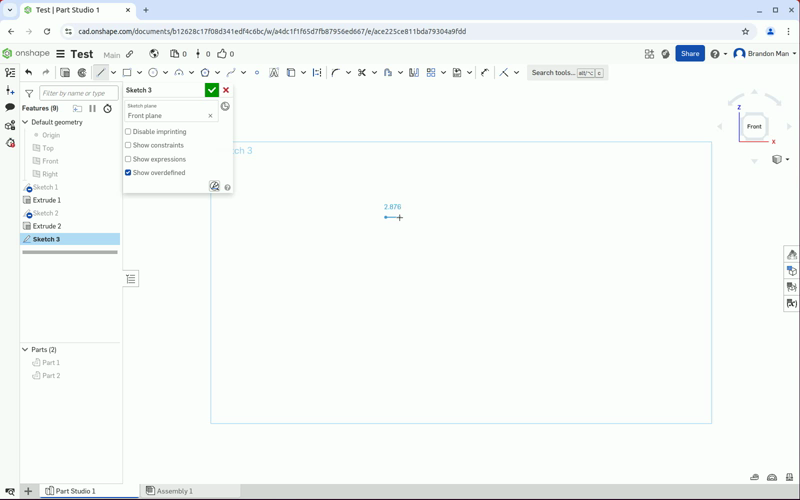
mouse_move(429, 217)
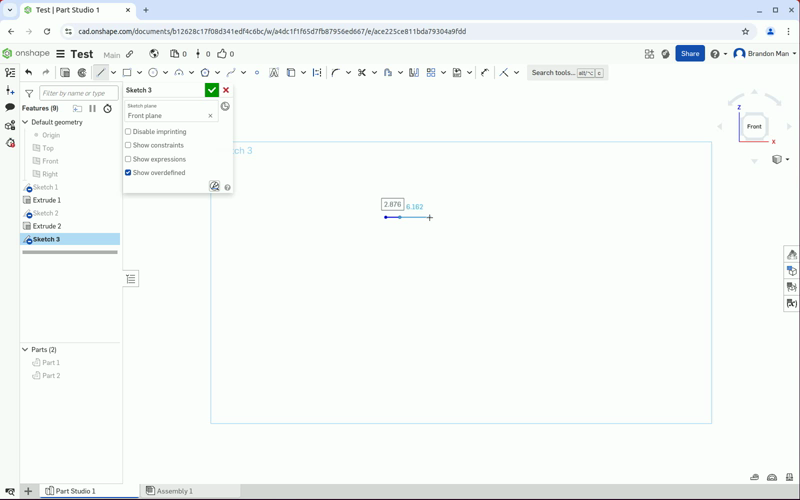
mouse_move(399, 211)
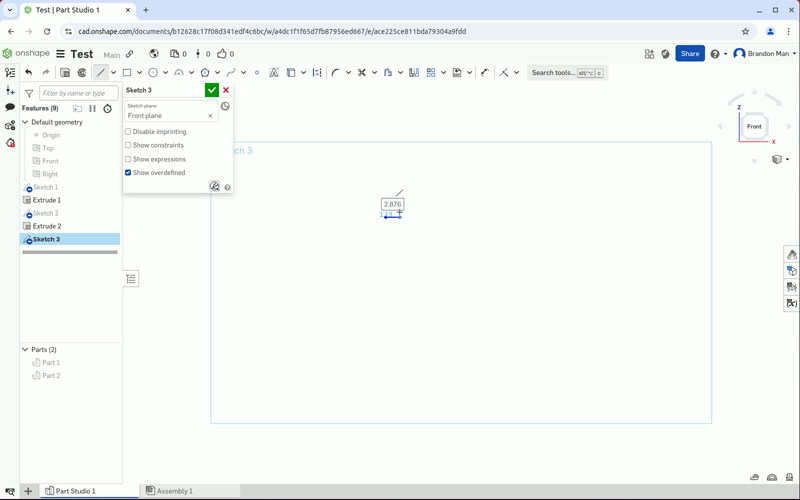
scroll(6)
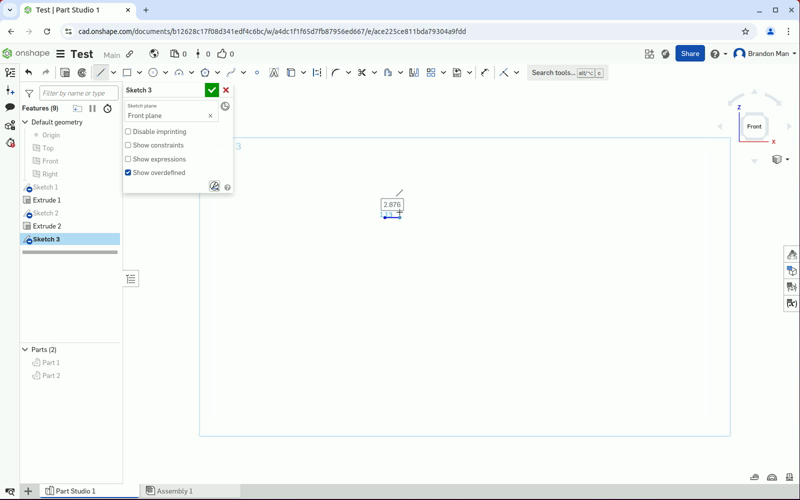
scroll(6)
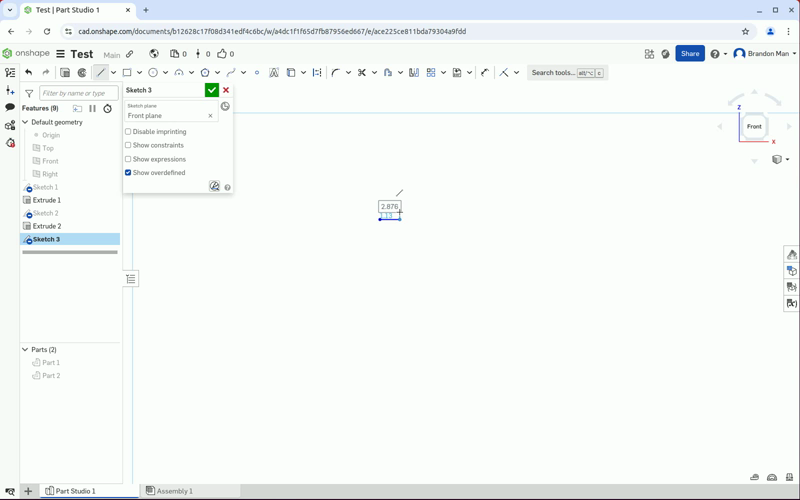
scroll(6)
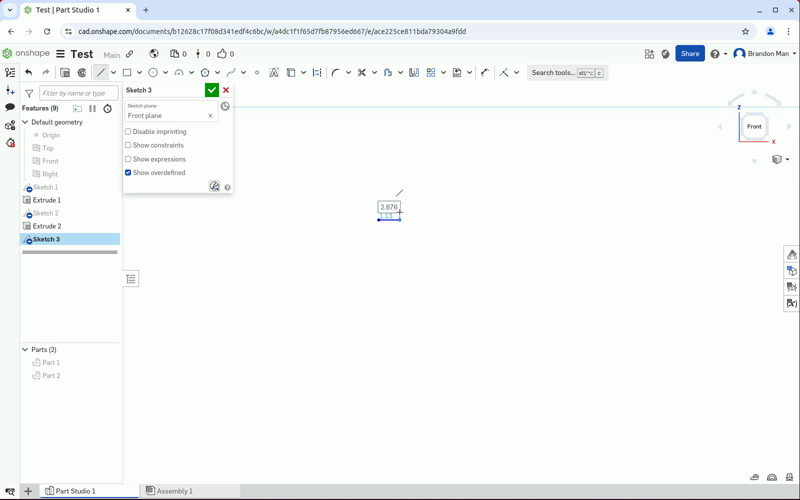
scroll(6)
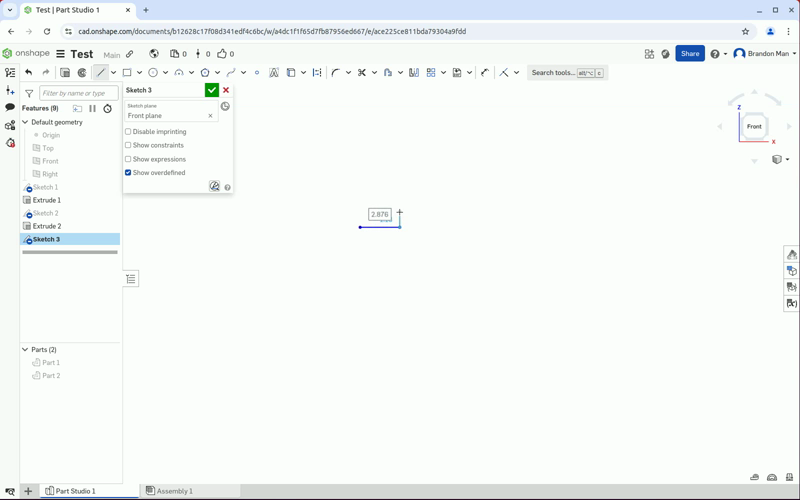
scroll(6)
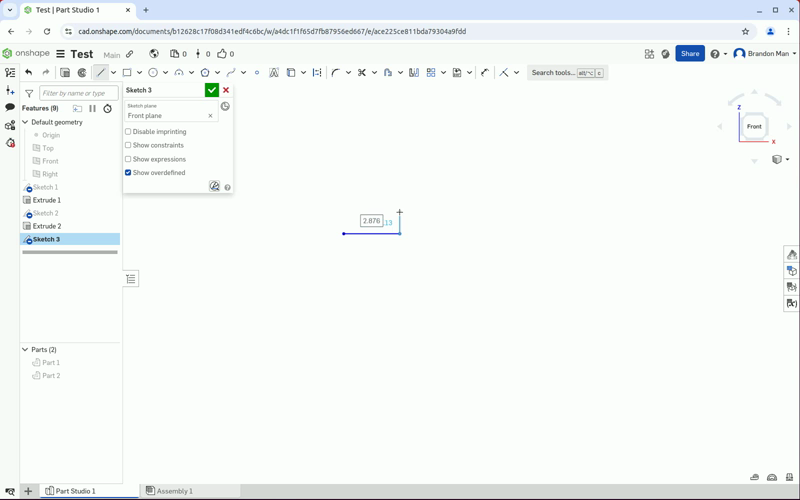
scroll(6)
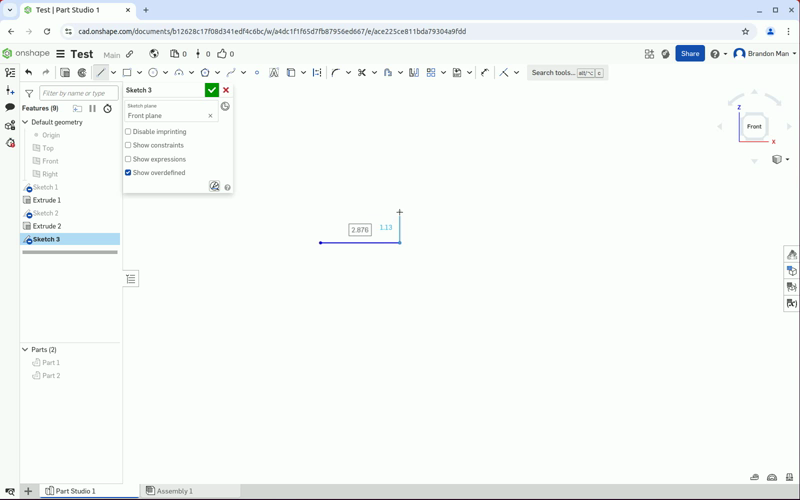
scroll(6)
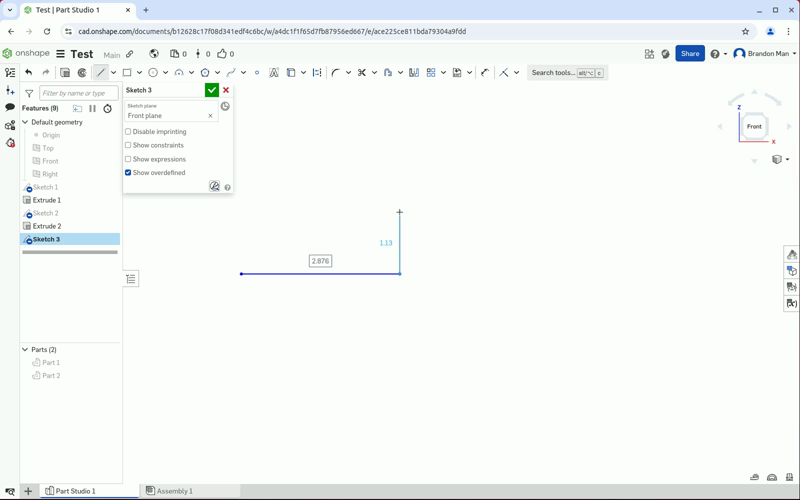
click(399, 211)
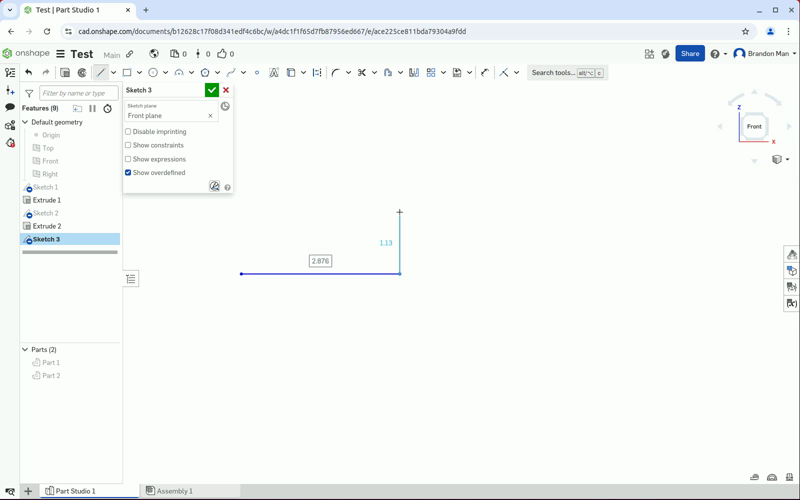
scroll(-6)
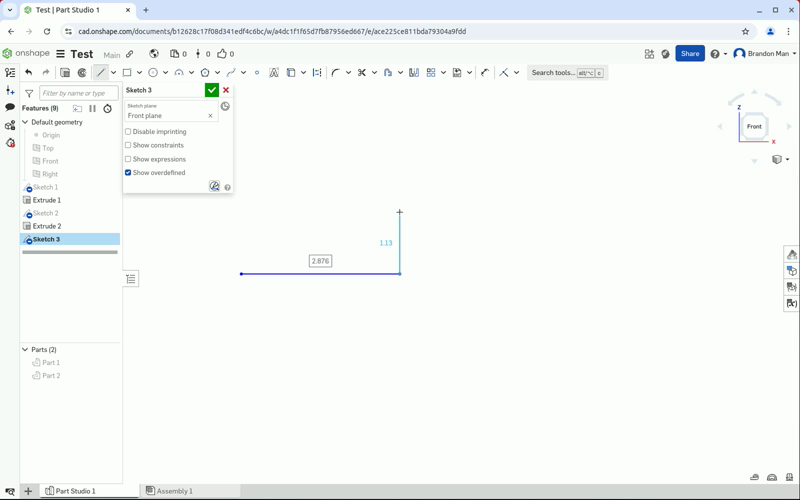
scroll(-6)
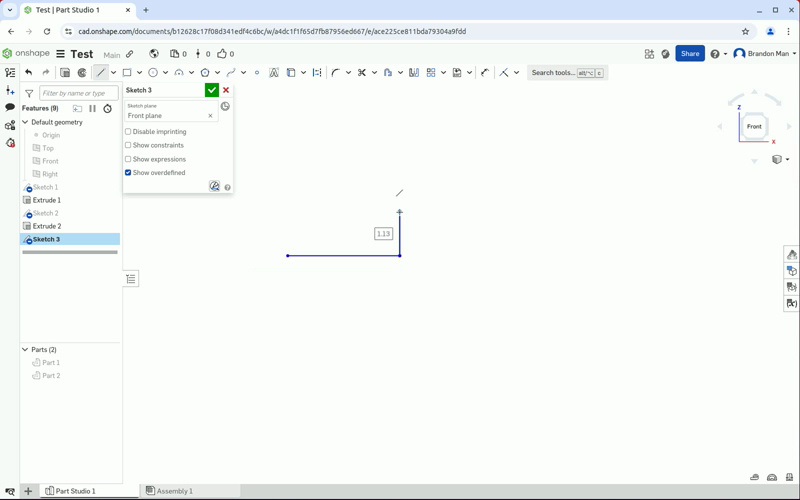
scroll(-6)
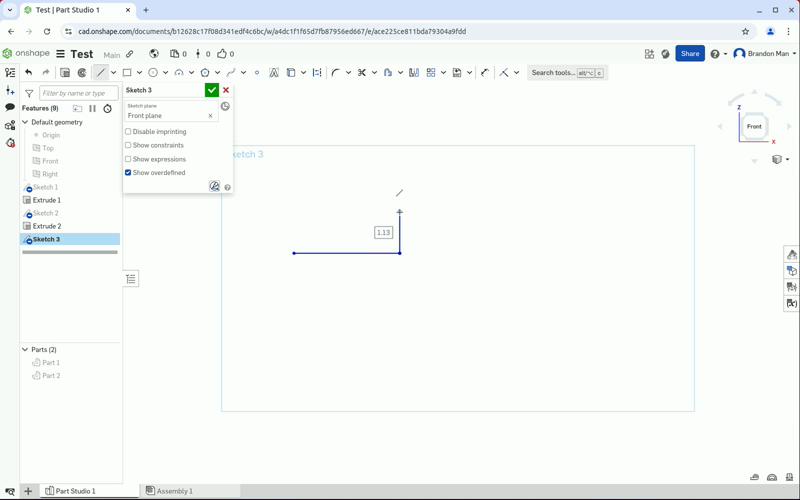
scroll(-6)
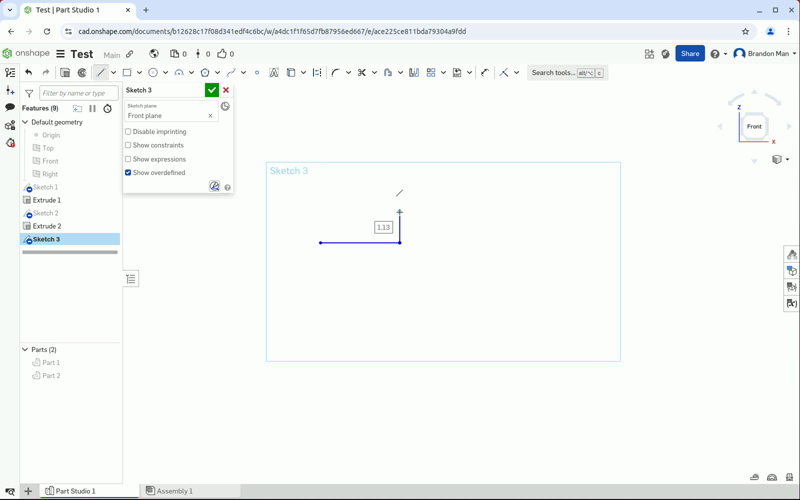
scroll(-6)
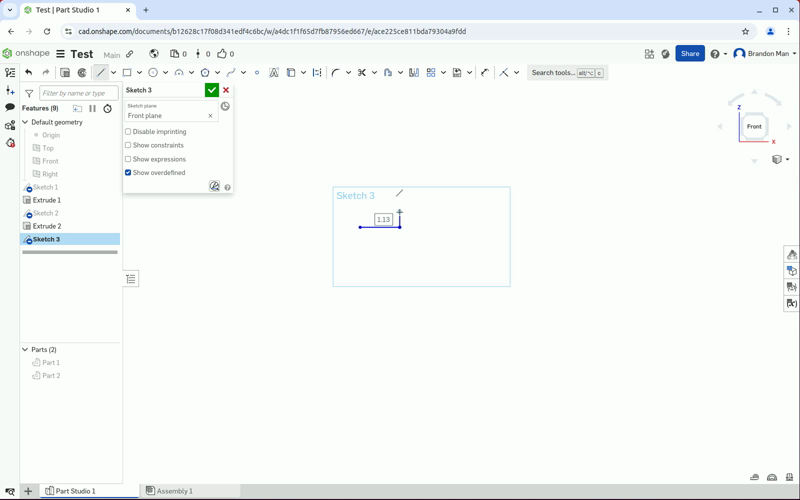
scroll(-6)
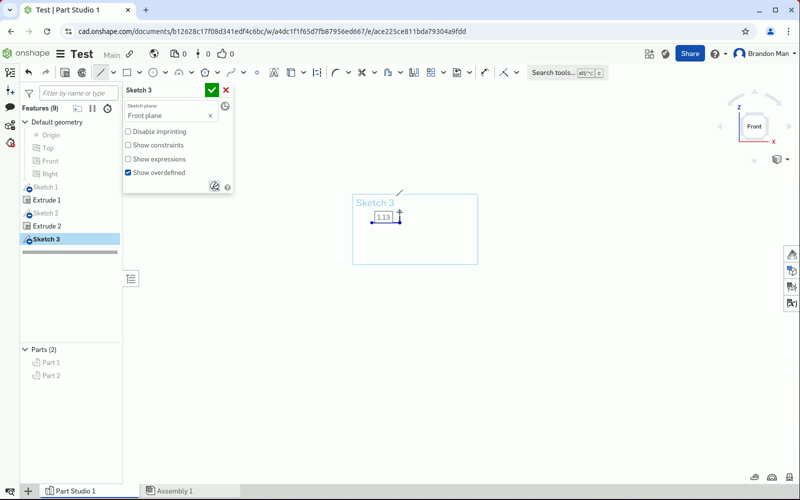
scroll(-6)
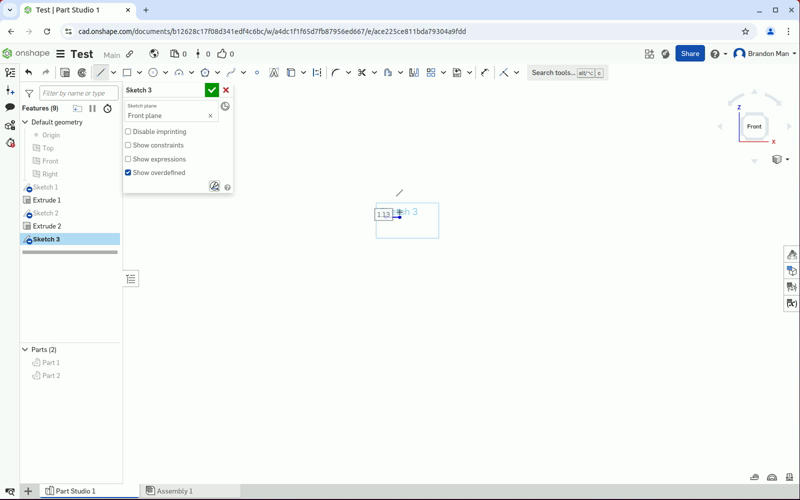
key_up(shift)
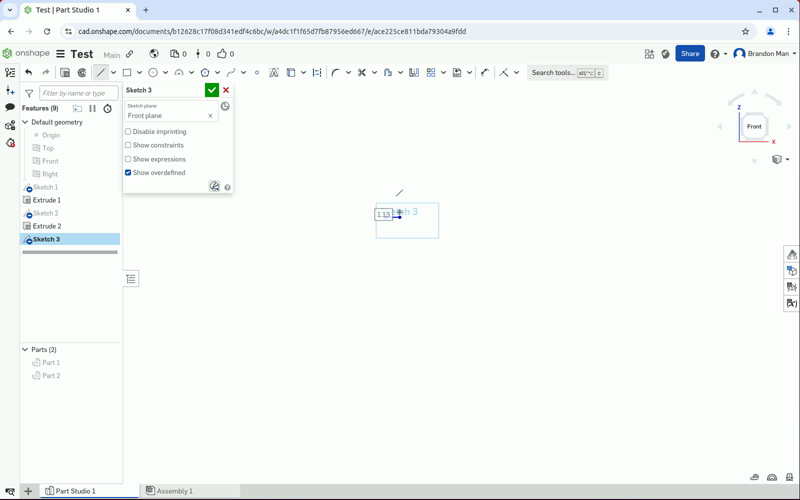
key_down(shift)
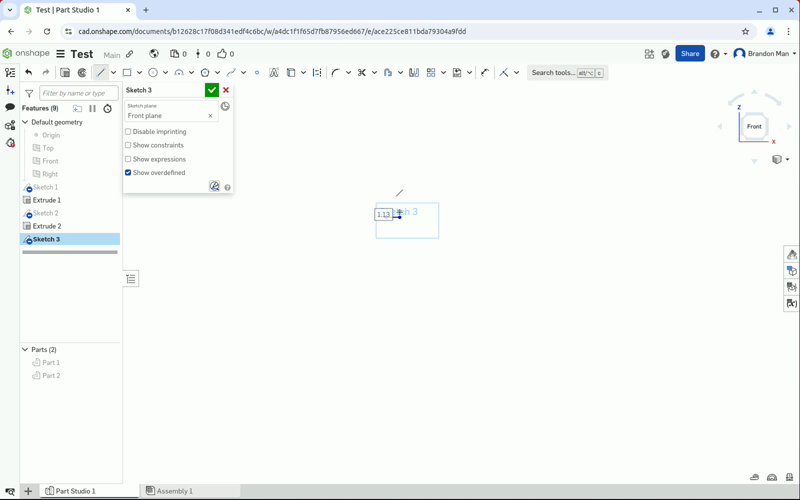
mouse_move(429, 211)
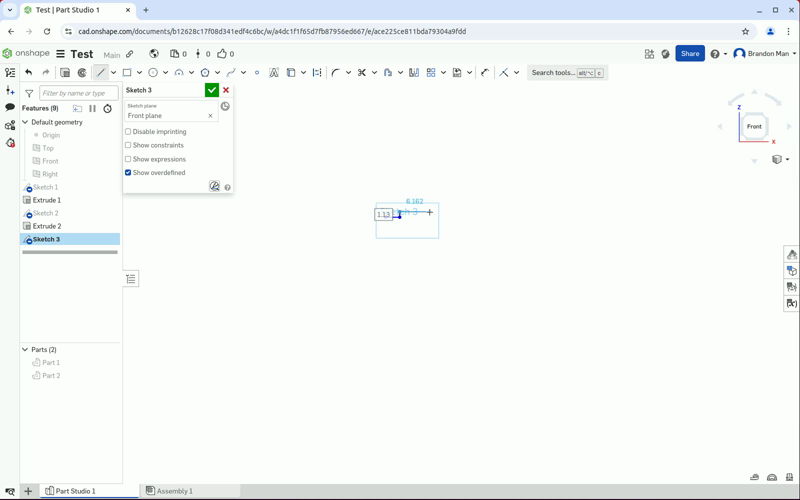
mouse_move(399, 206)
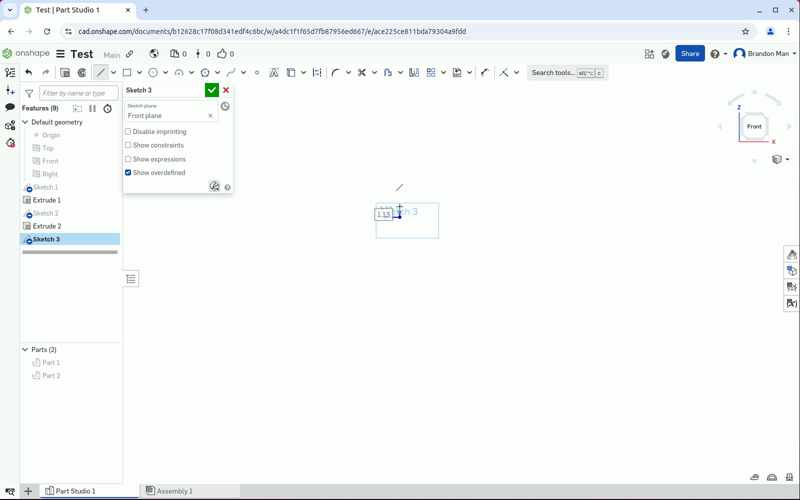
scroll(6)
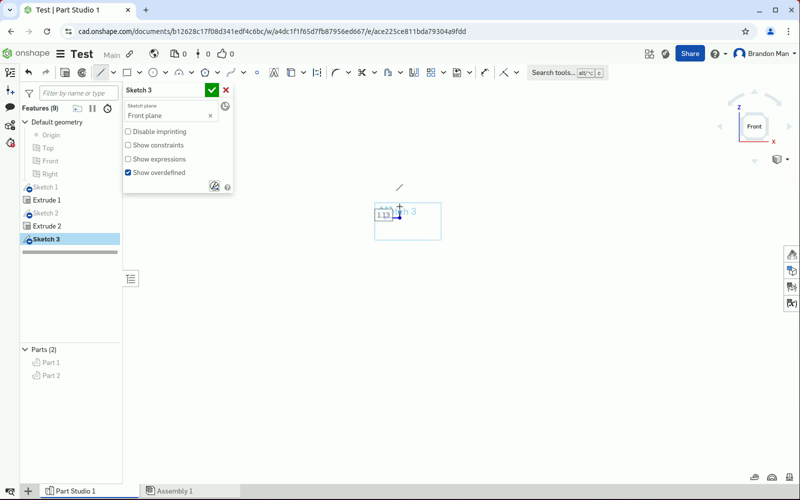
scroll(6)
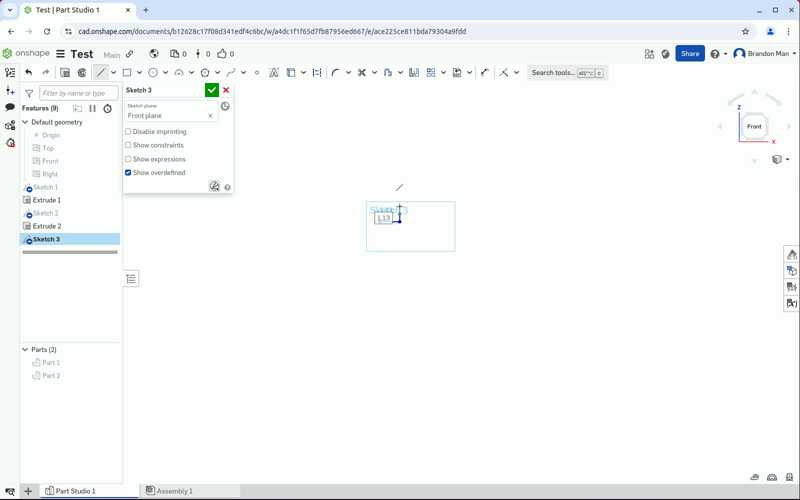
scroll(6)
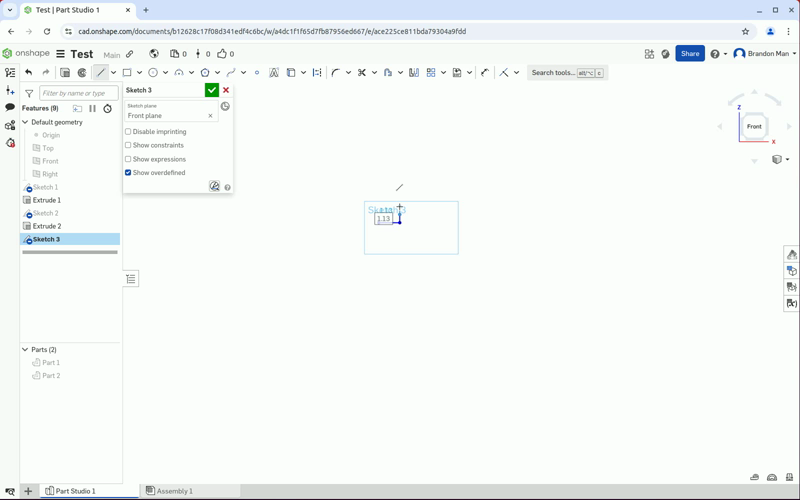
scroll(6)
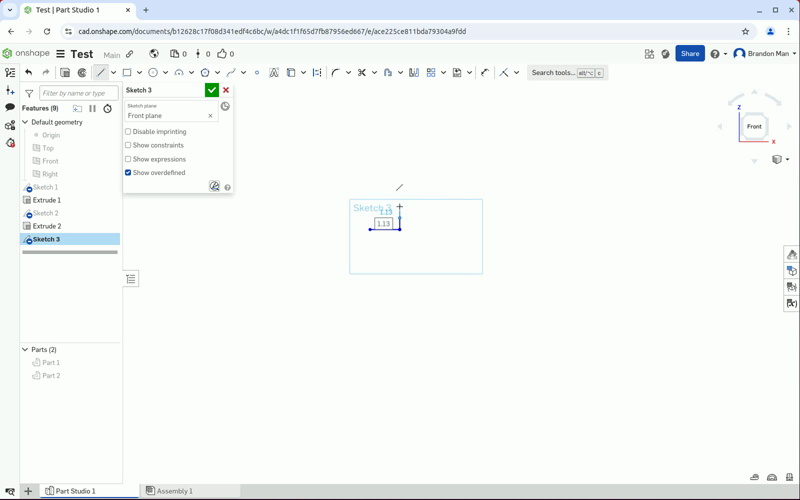
scroll(6)
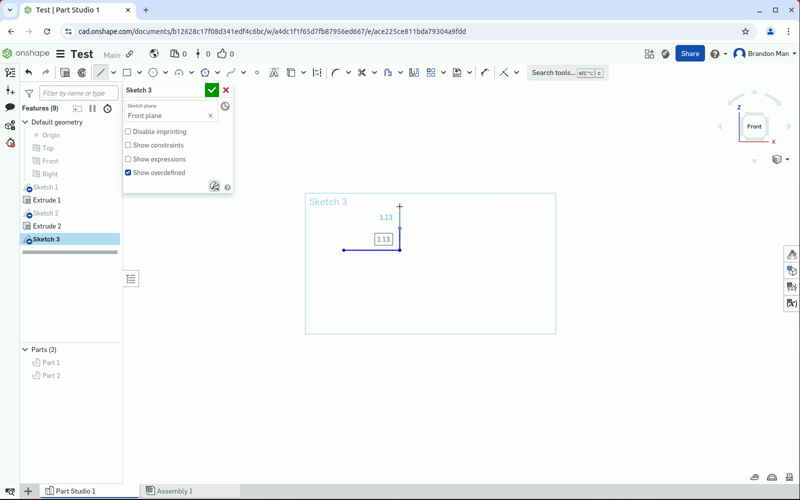
scroll(6)
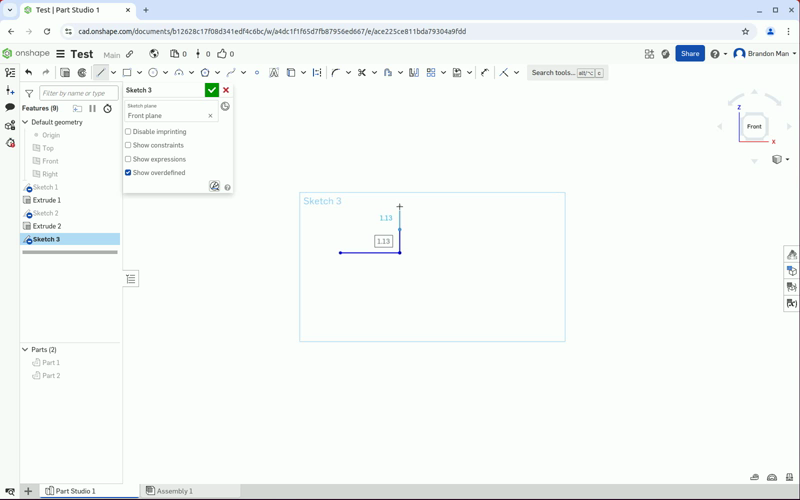
scroll(6)
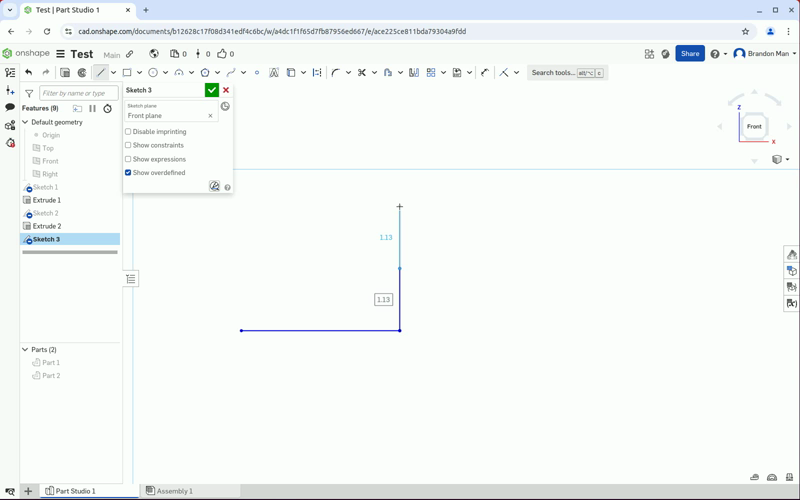
click(399, 206)
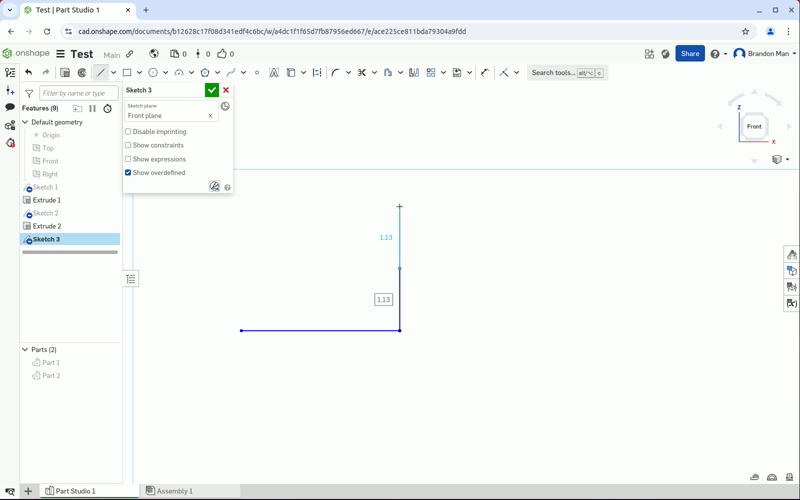
scroll(-6)
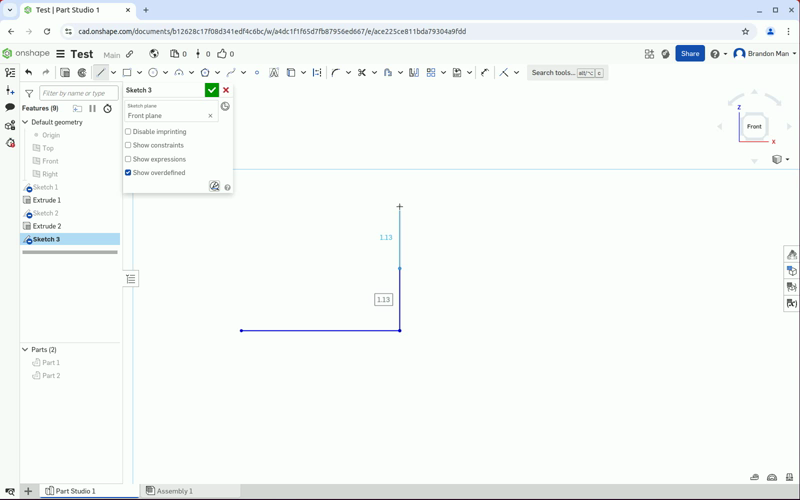
scroll(-6)
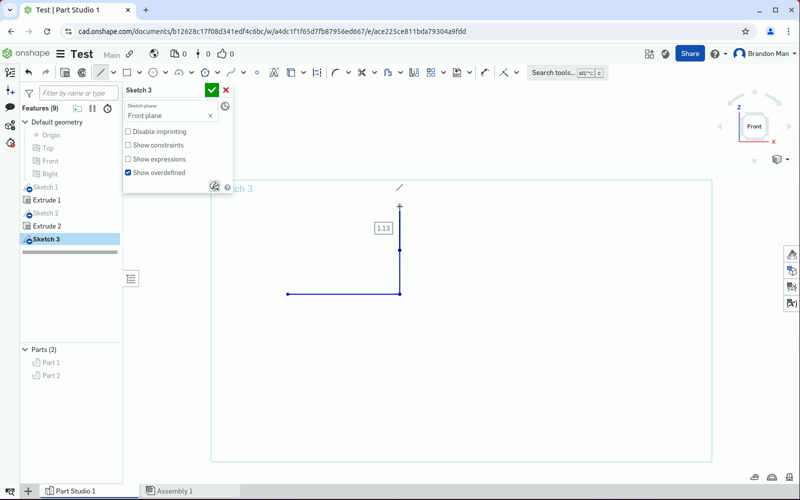
scroll(-6)
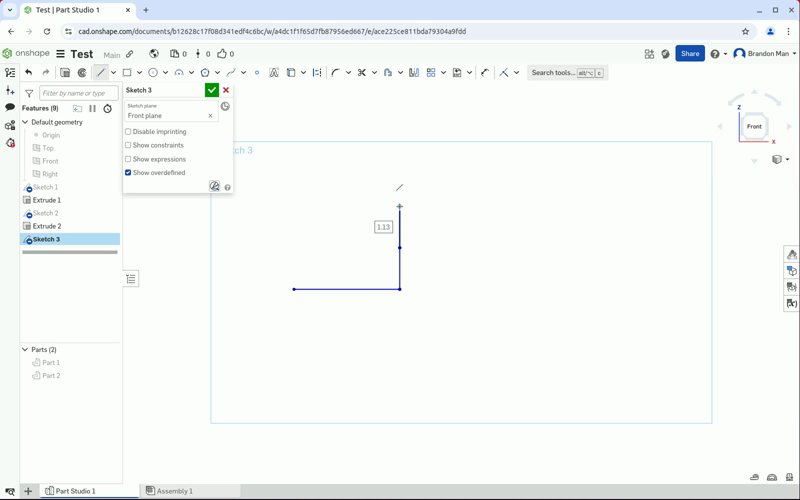
scroll(-6)
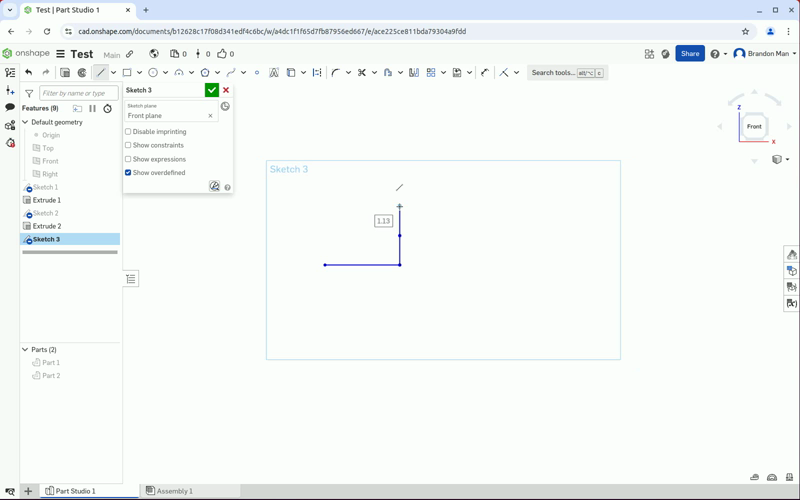
scroll(-6)
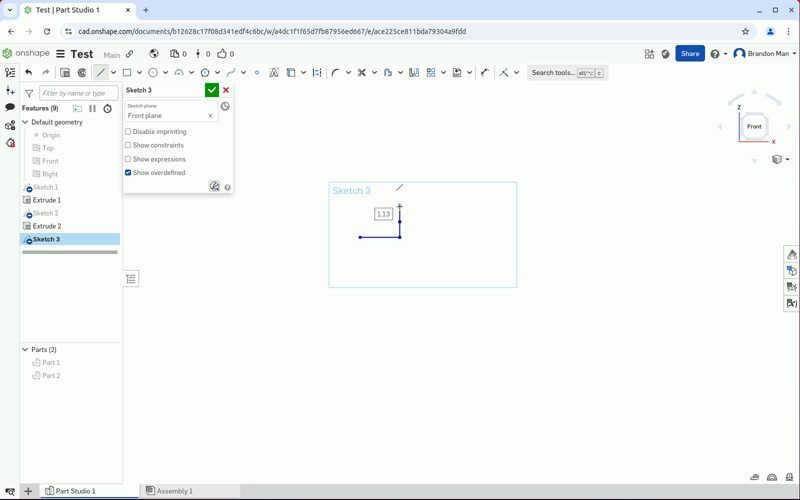
scroll(-6)
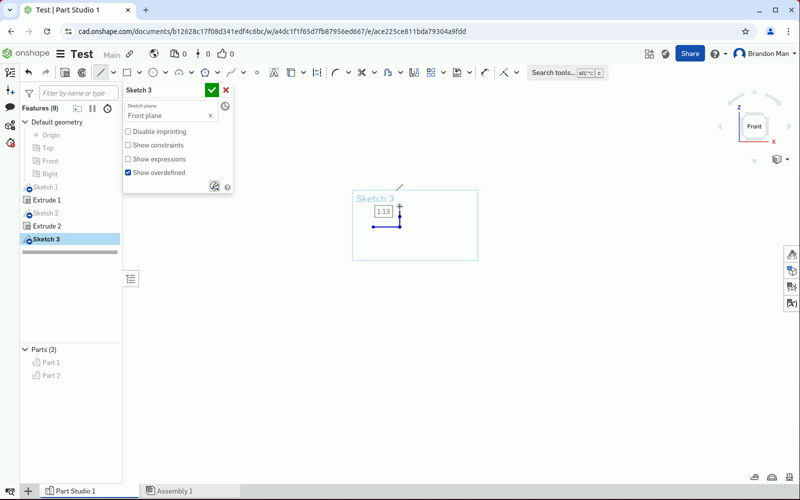
scroll(-6)
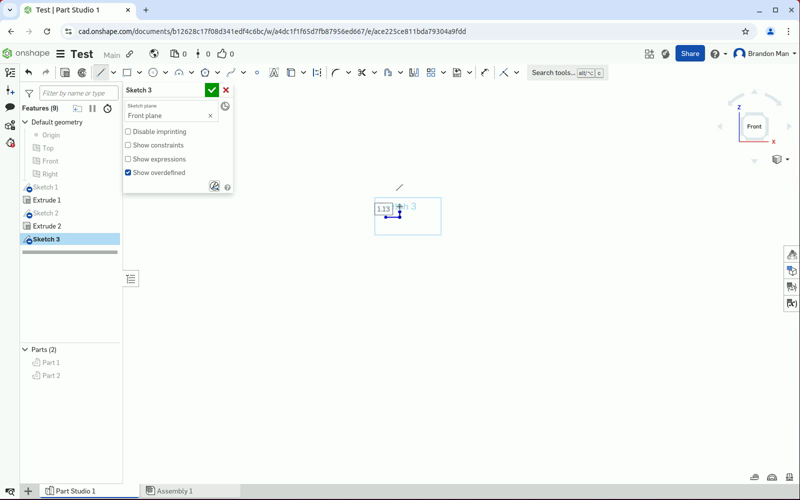
key_up(shift)
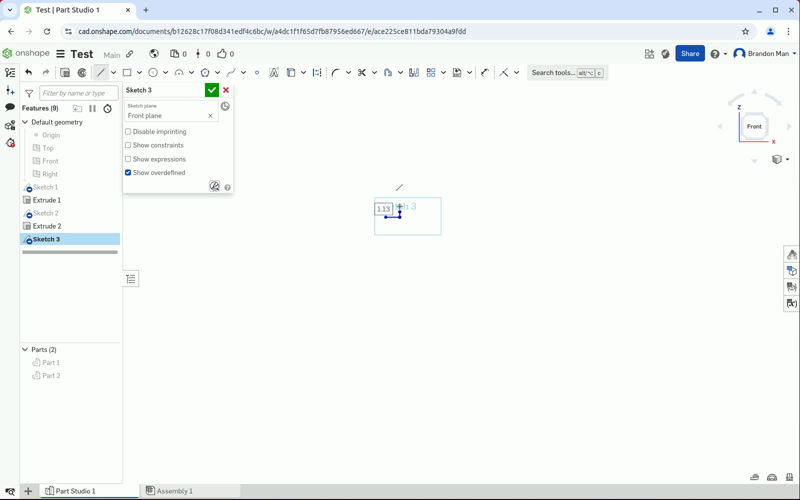
key_down(shift)
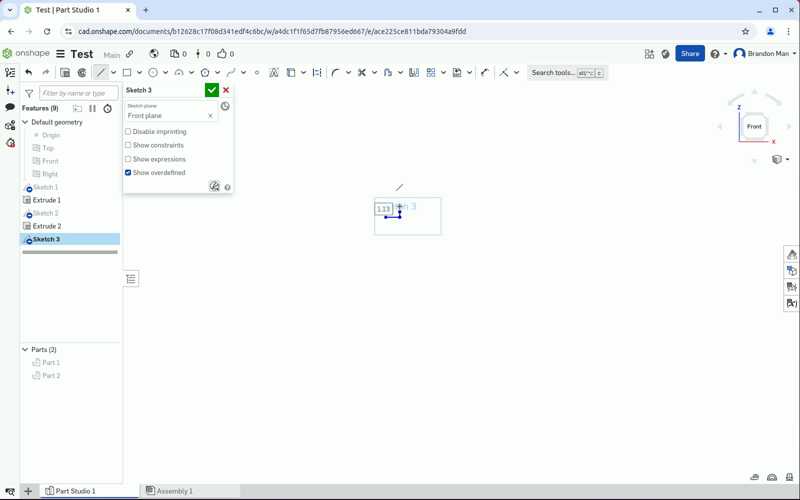
mouse_move(429, 206)
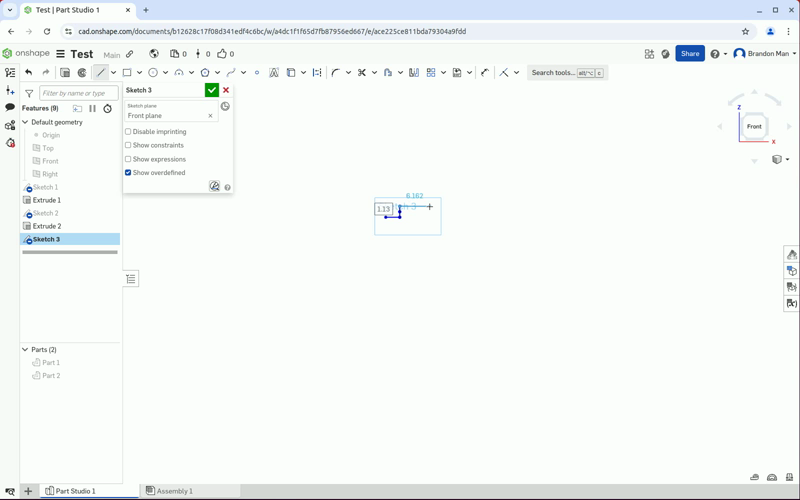
mouse_move(385, 206)
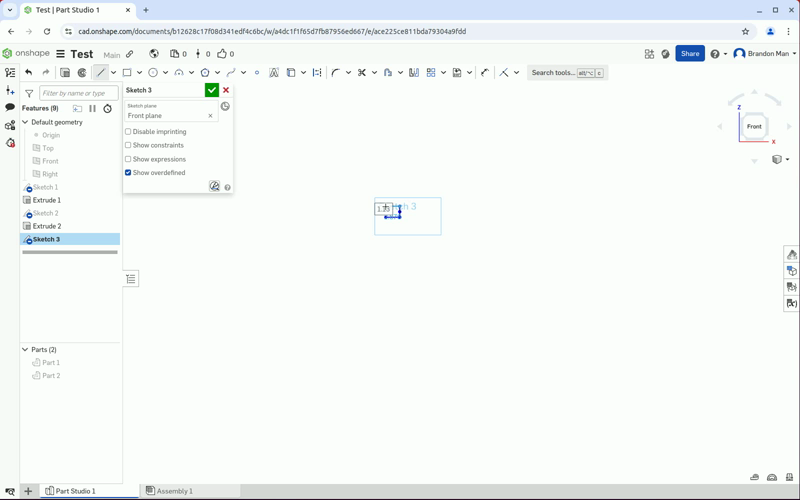
click(385, 206)
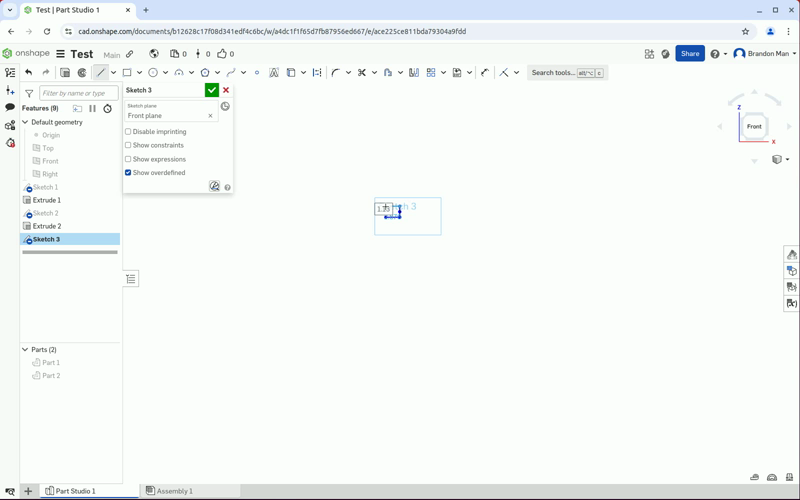
key_up(shift)
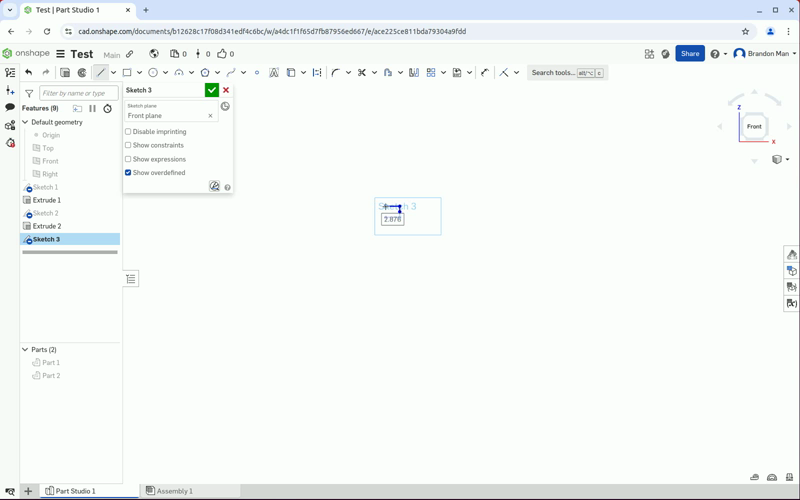
mouse_move(415, 206)
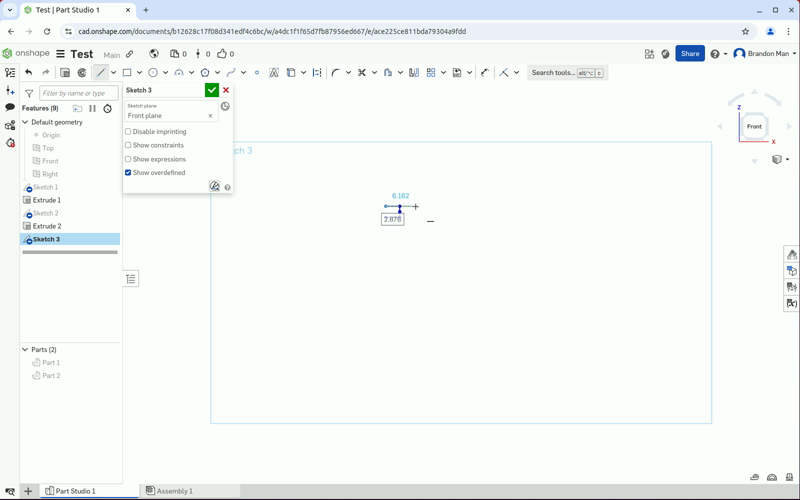
key_down(shift)
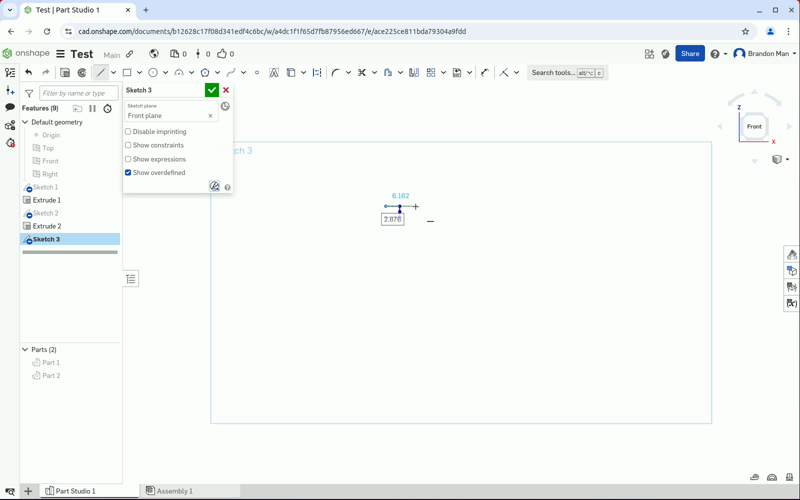
mouse_move(385, 217)
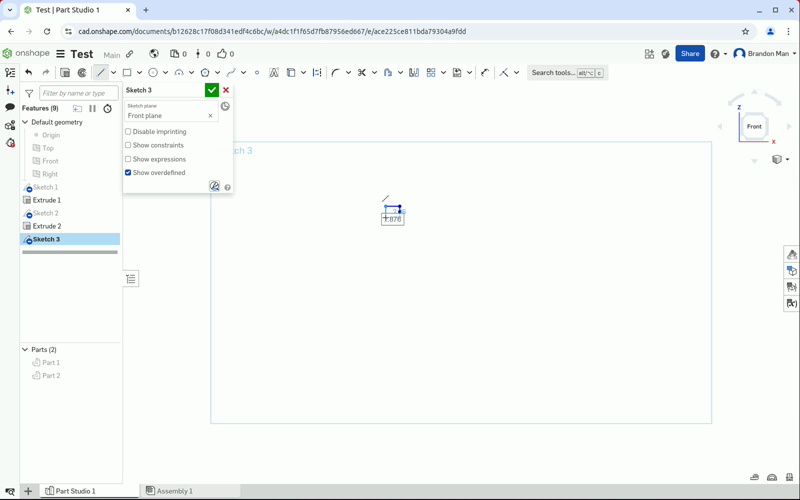
key_up(shift)
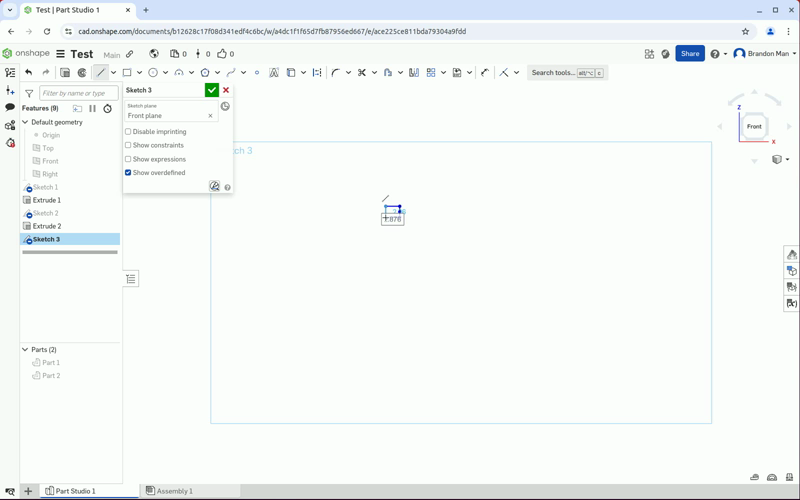
click(385, 217)
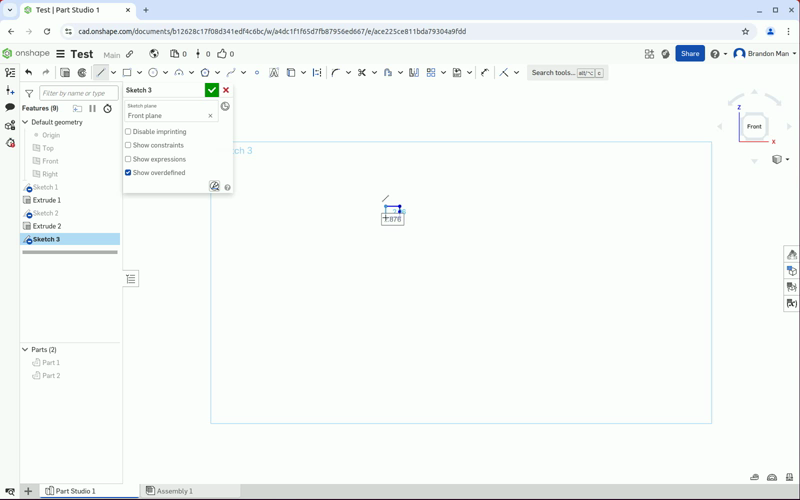
key(esc)
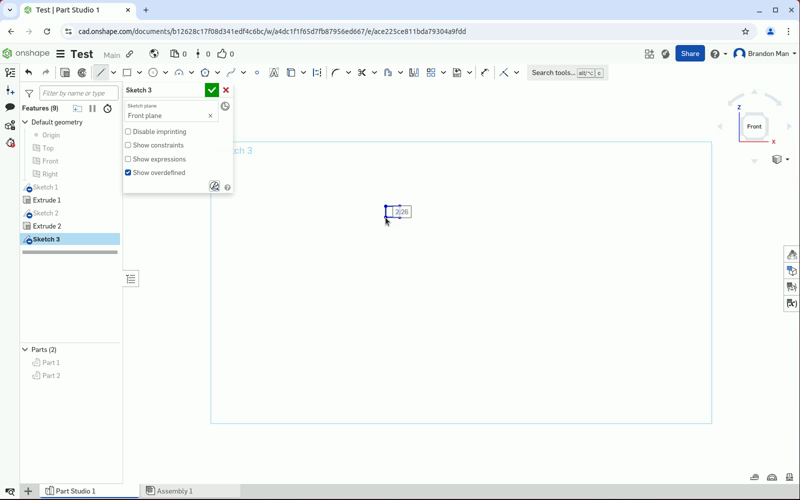
mouse_move(397, 216)
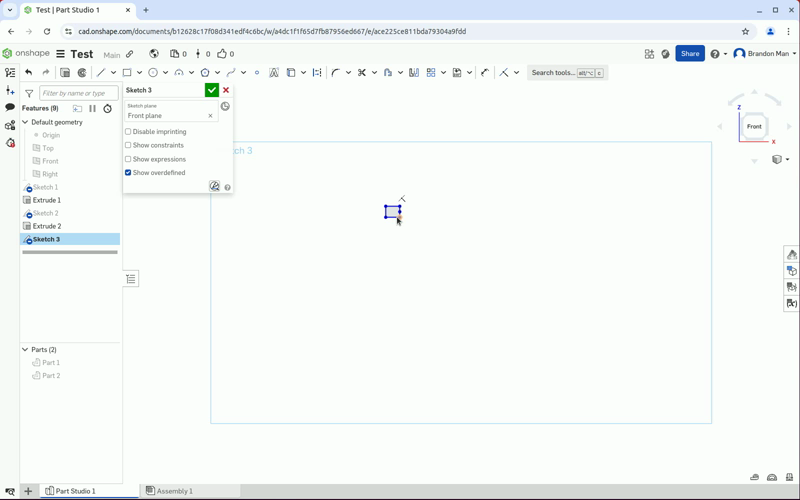
scroll(6)
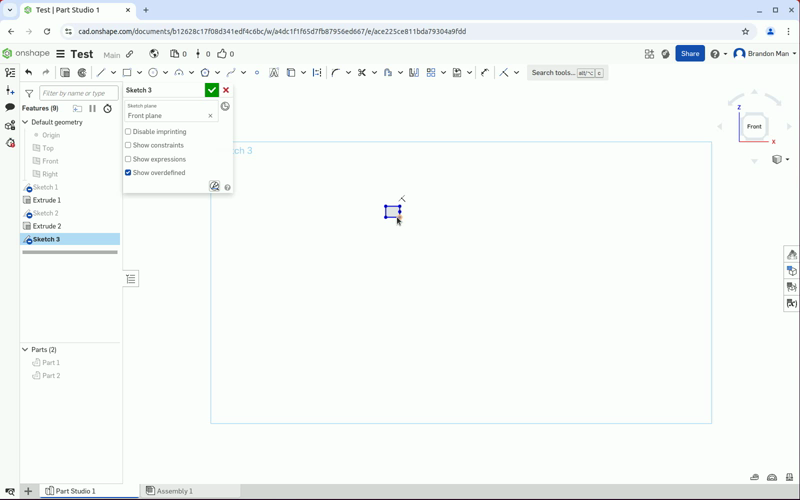
scroll(6)
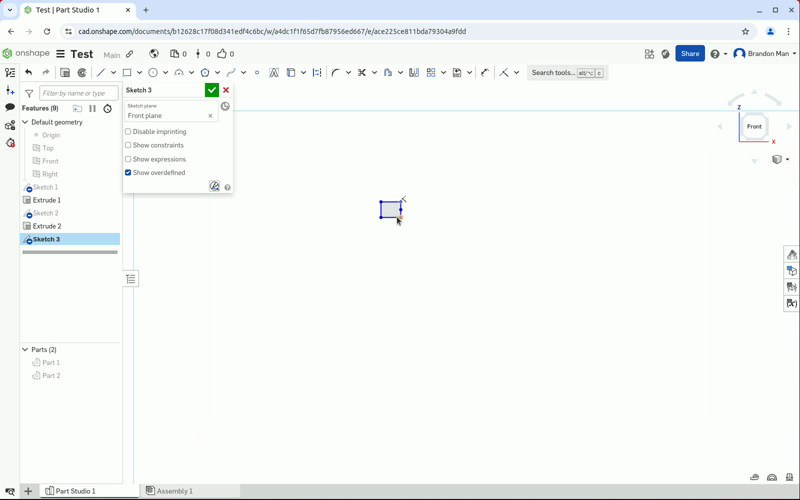
scroll(6)
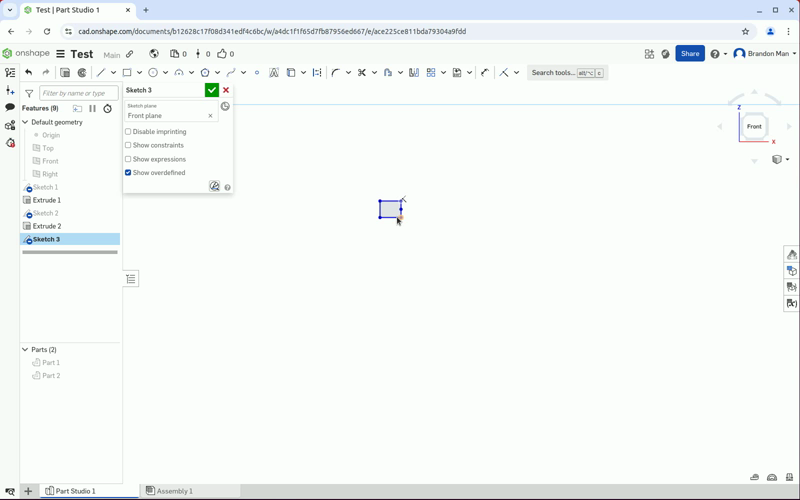
scroll(6)
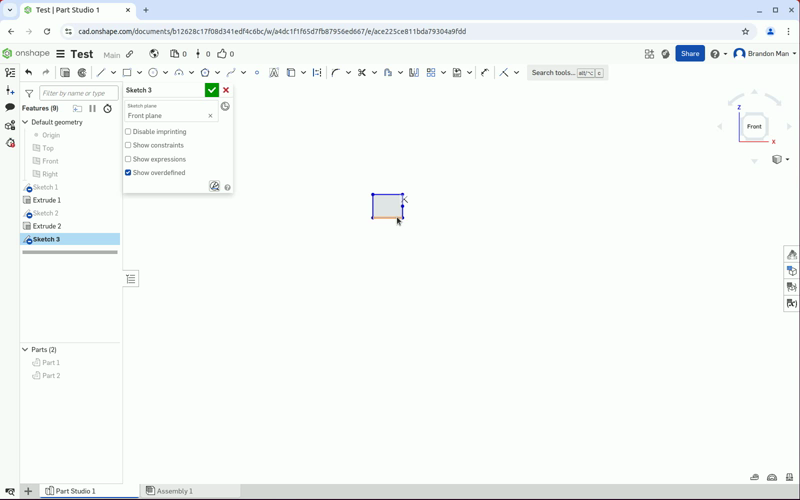
scroll(6)
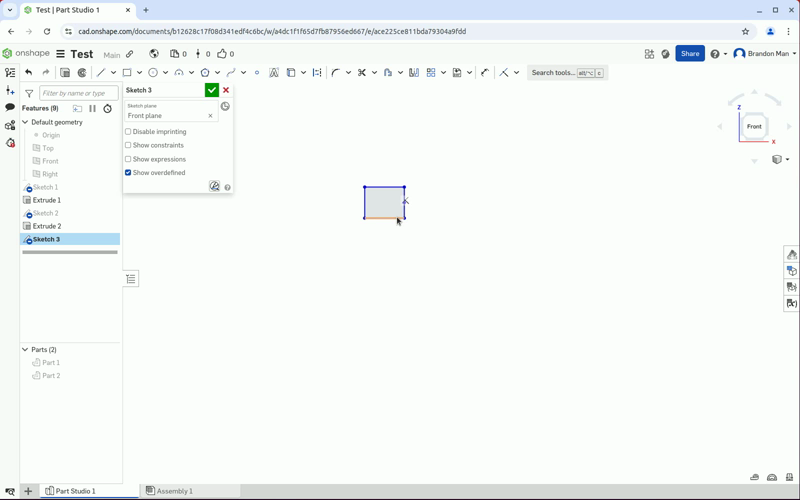
scroll(6)
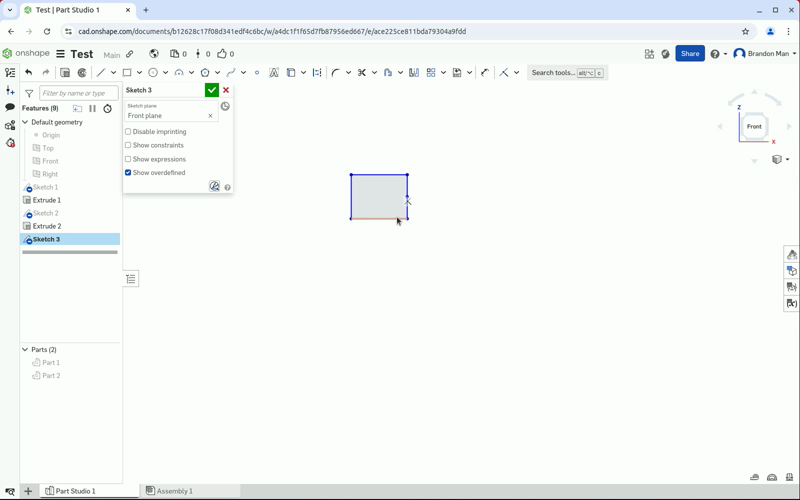
scroll(6)
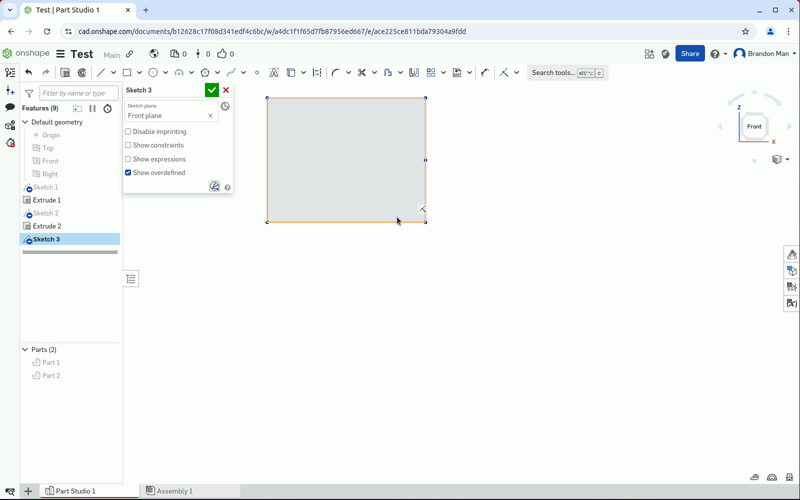
click(397, 216)
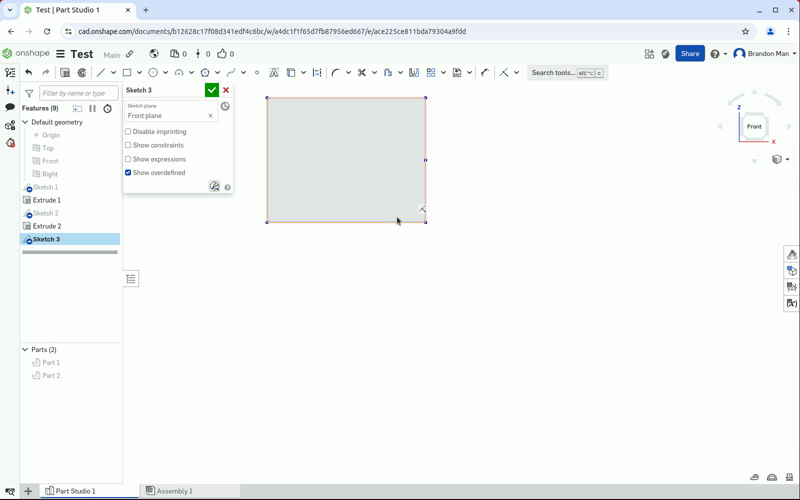
scroll(-6)
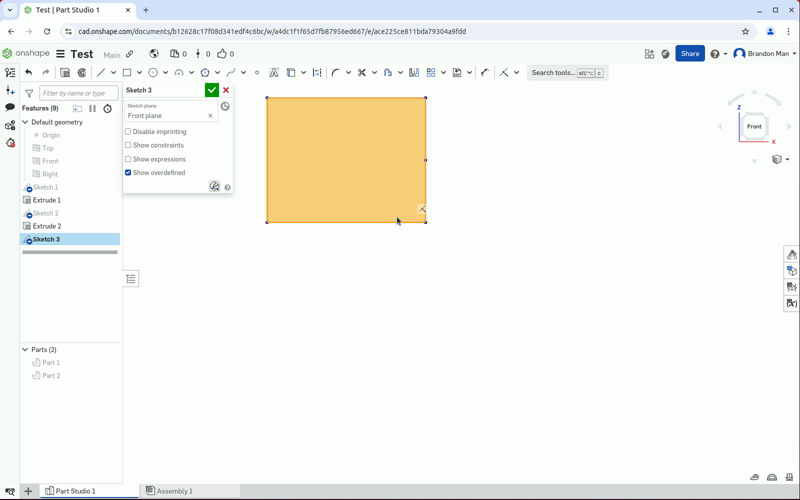
scroll(-6)
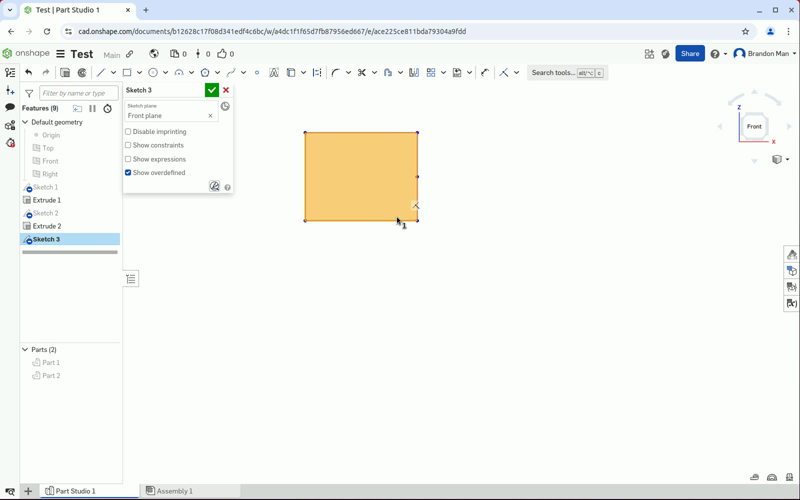
scroll(-6)
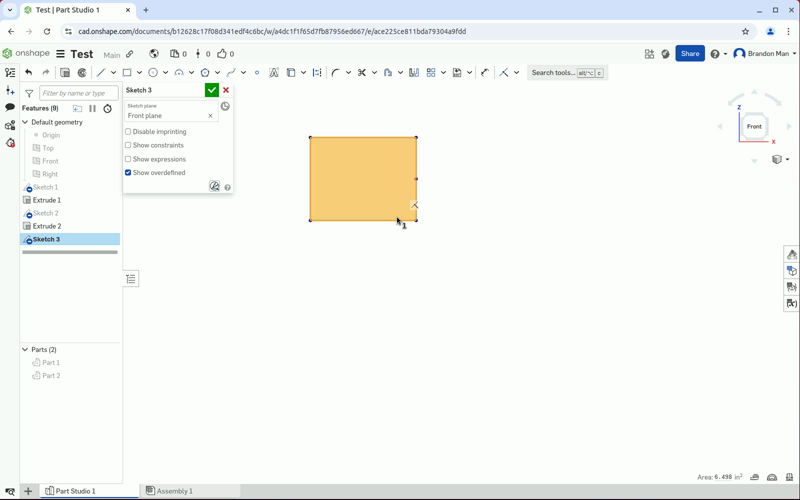
scroll(-6)
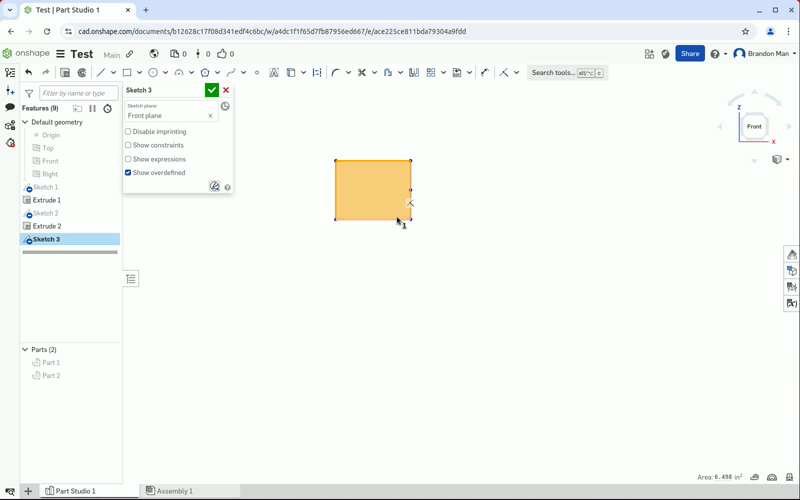
scroll(-6)
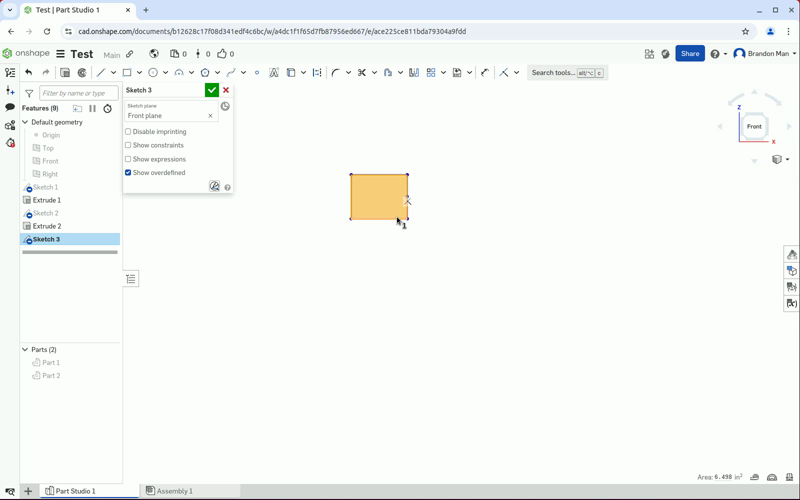
scroll(-6)
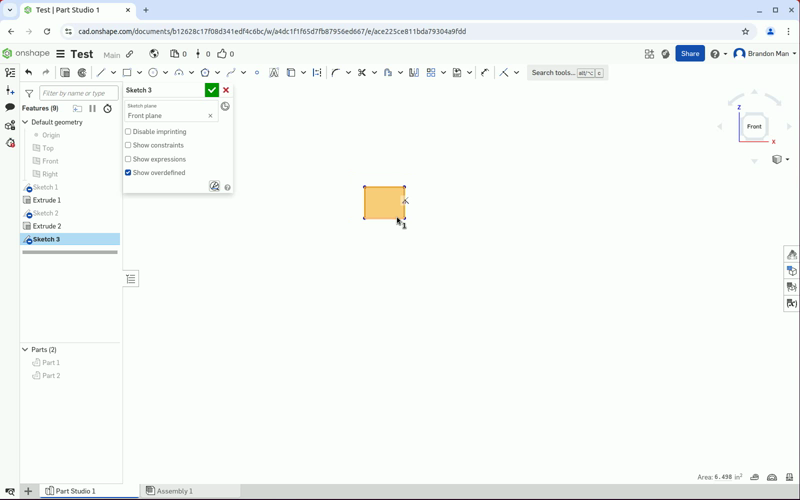
scroll(-6)
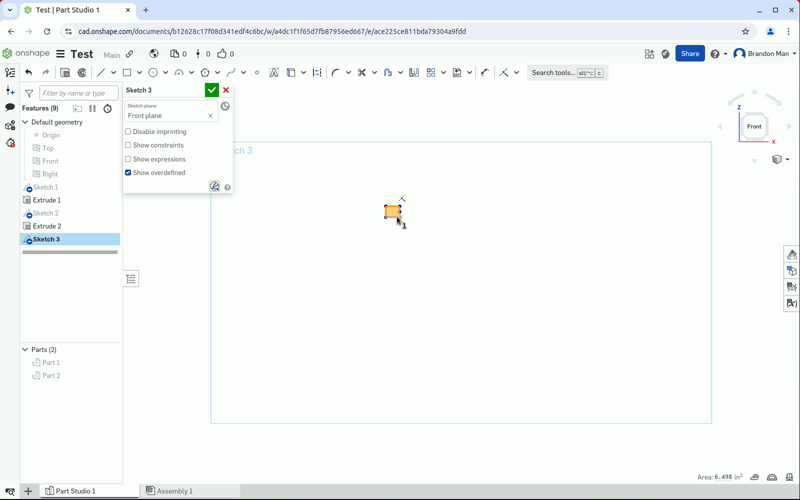
mouse_move(73, 352)
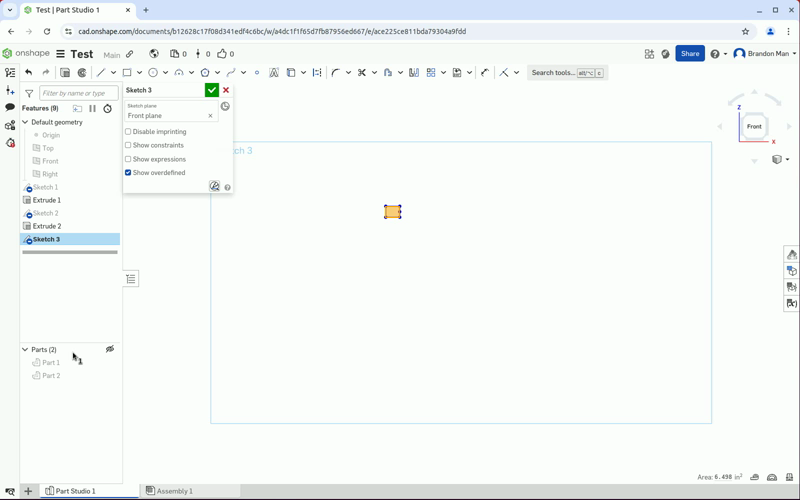
key(shift+y)
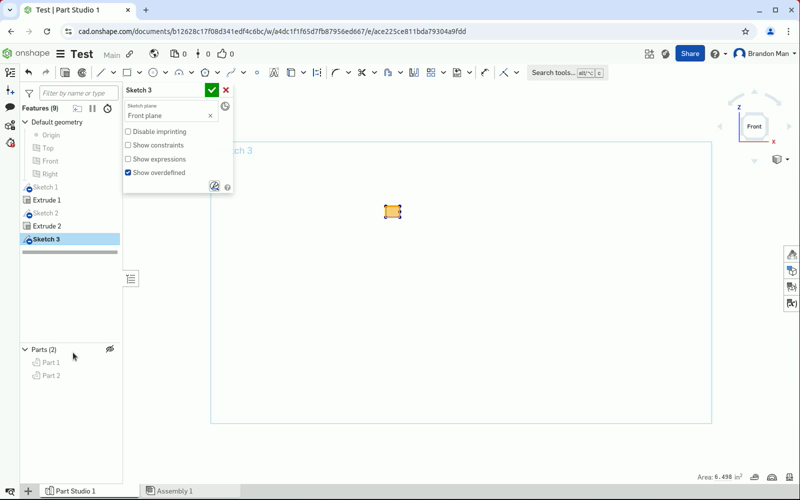
key(shift+e)
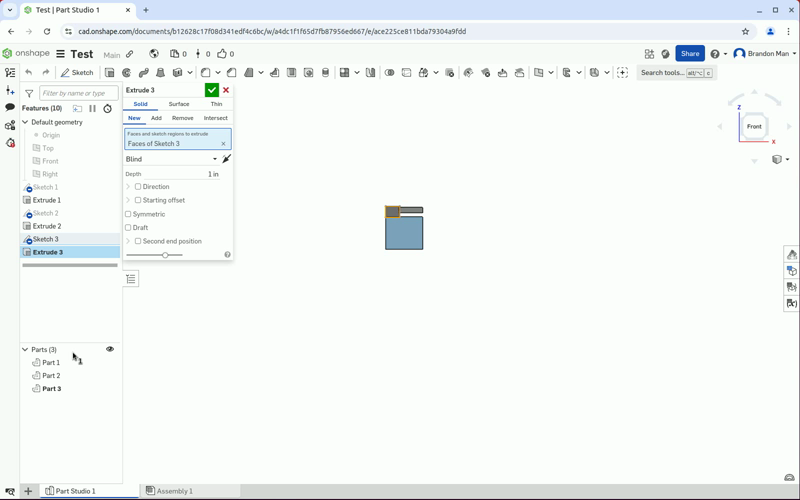
mouse_move(143, 106)
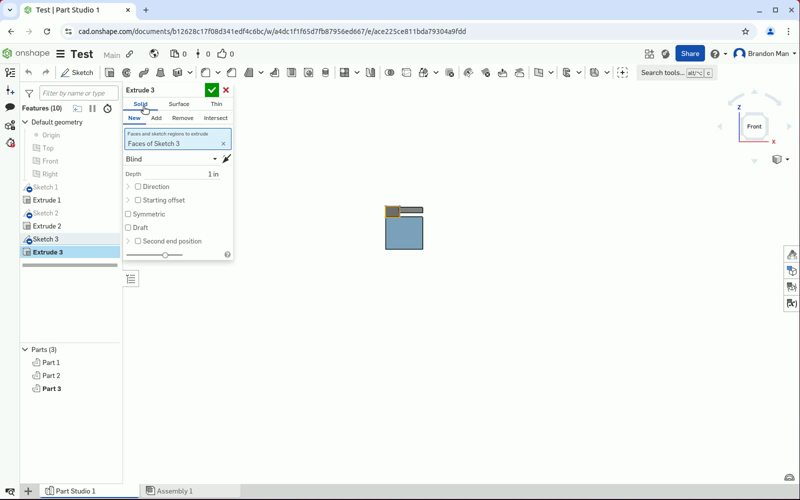
click(143, 106)
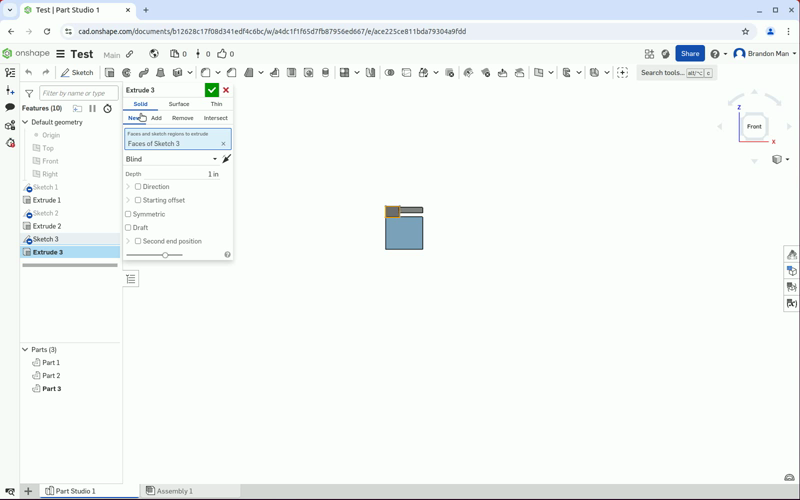
mouse_move(137, 120)
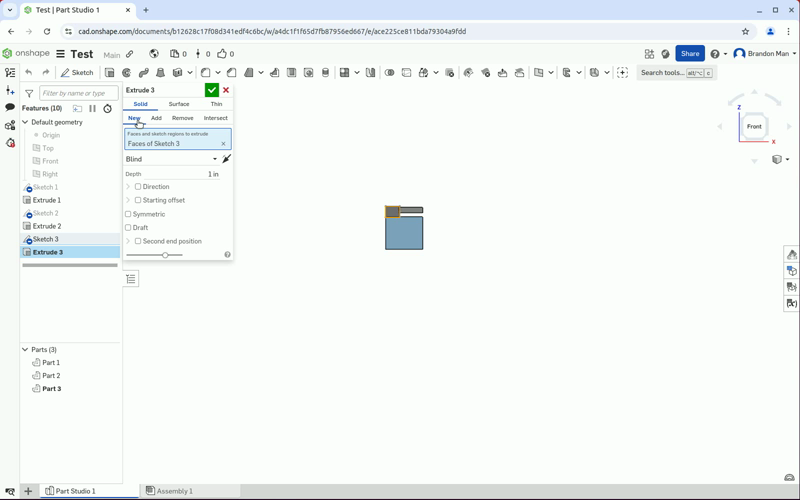
click(137, 120)
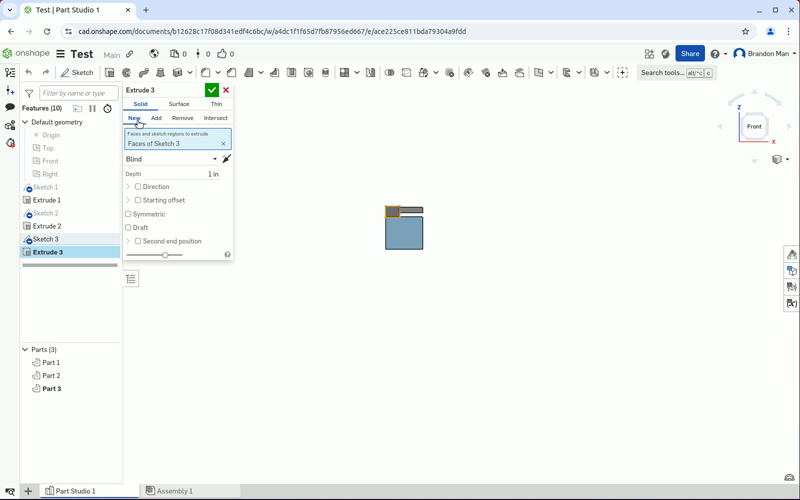
key(tab, 4)
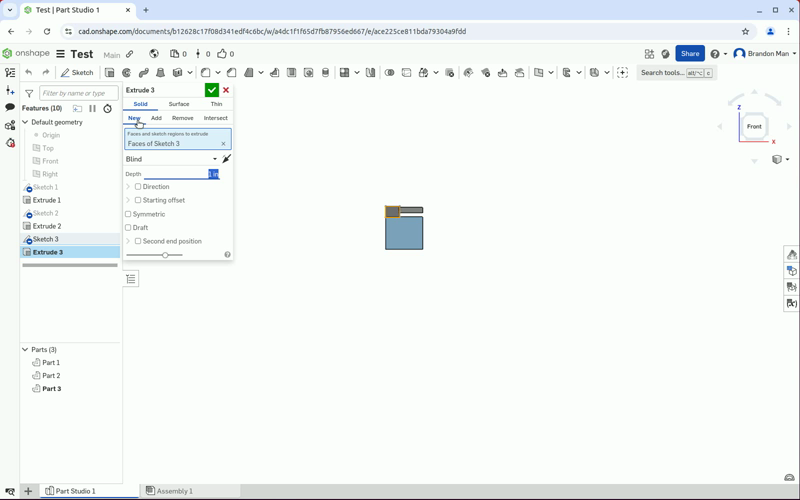
text(7.462)
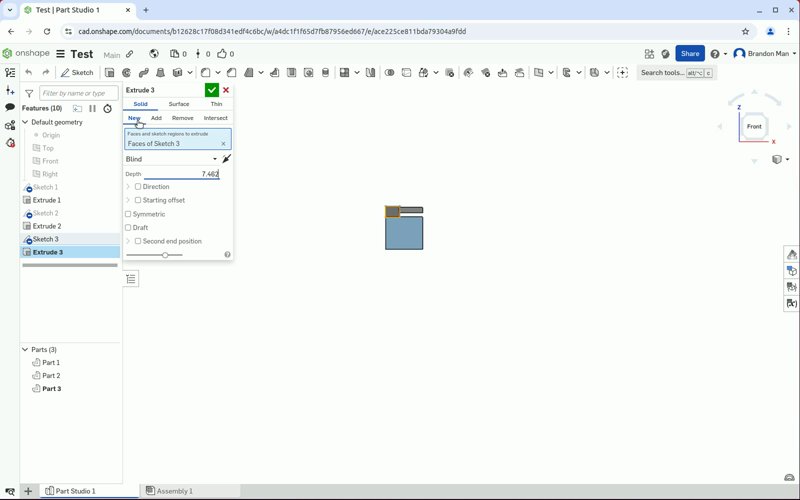
key(enter)
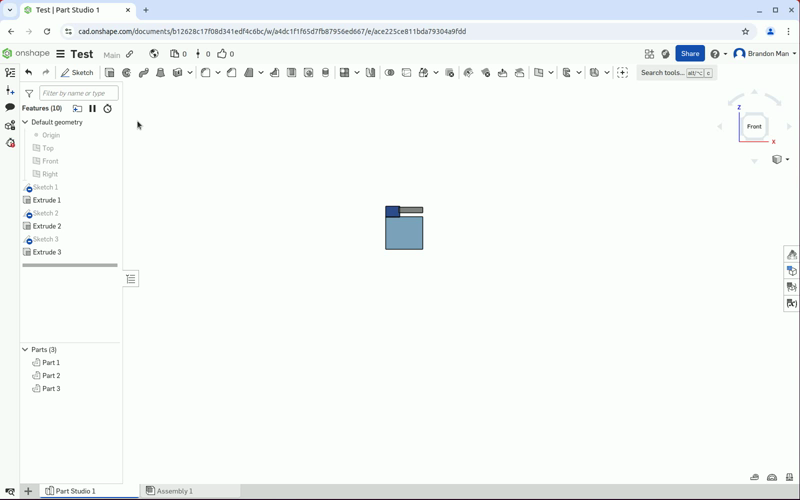
key(shift+h)
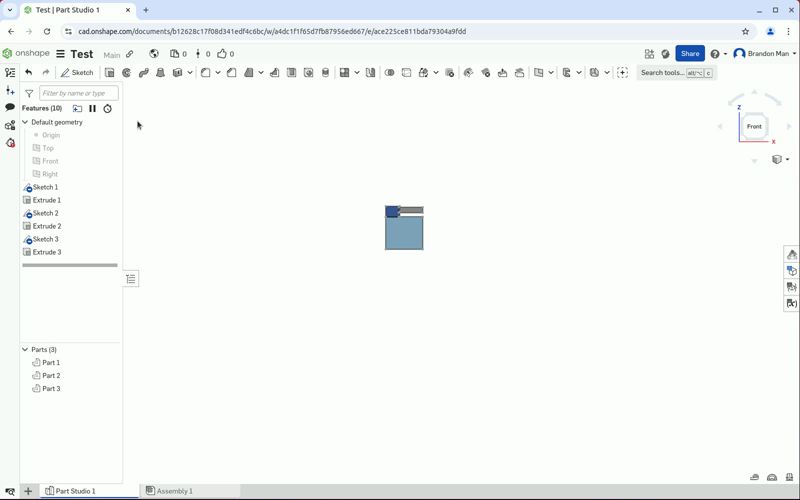
key(shift+h)
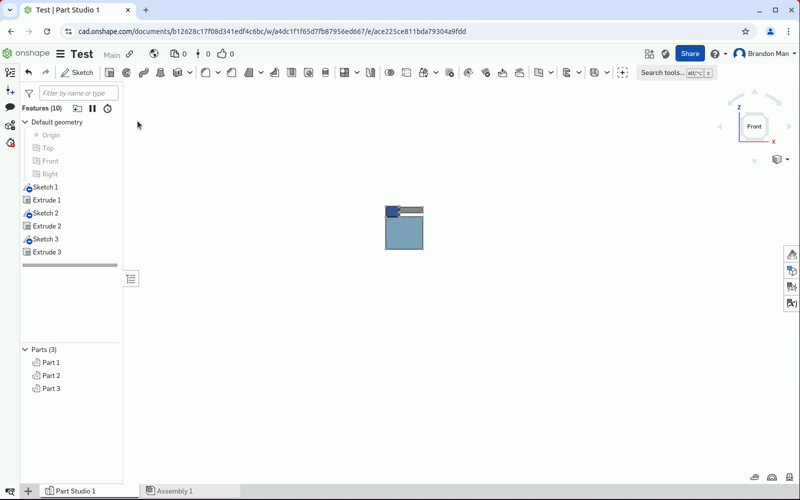
key(shift+7)
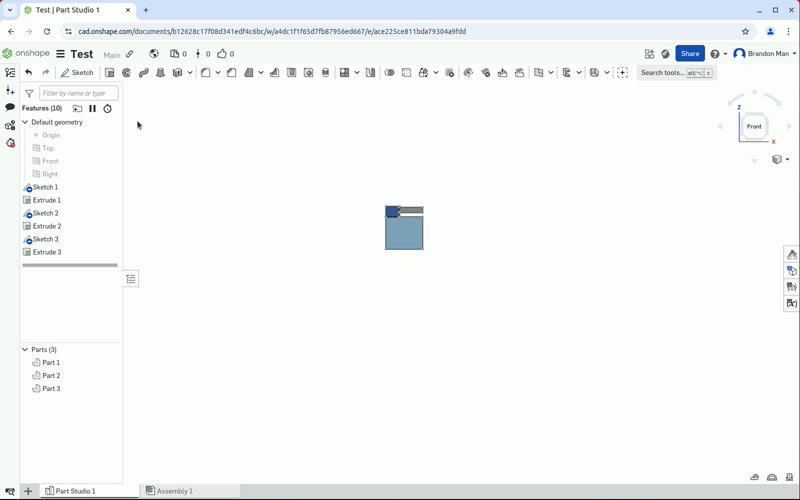
key(left, 2)
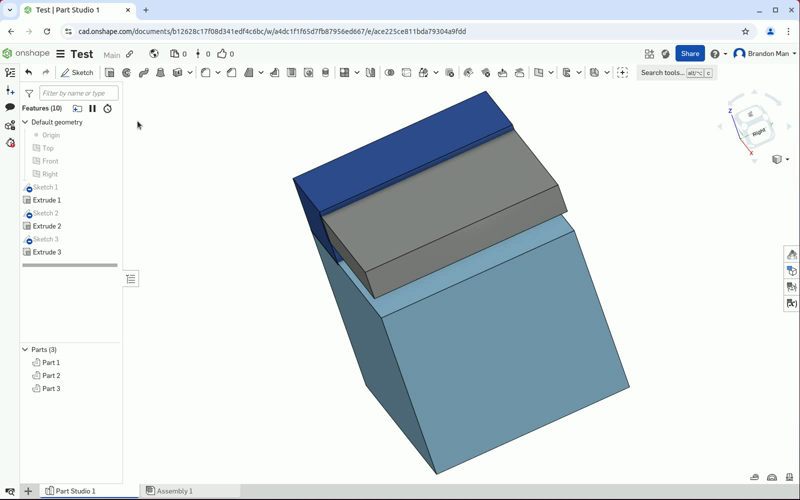
key(down, 2)
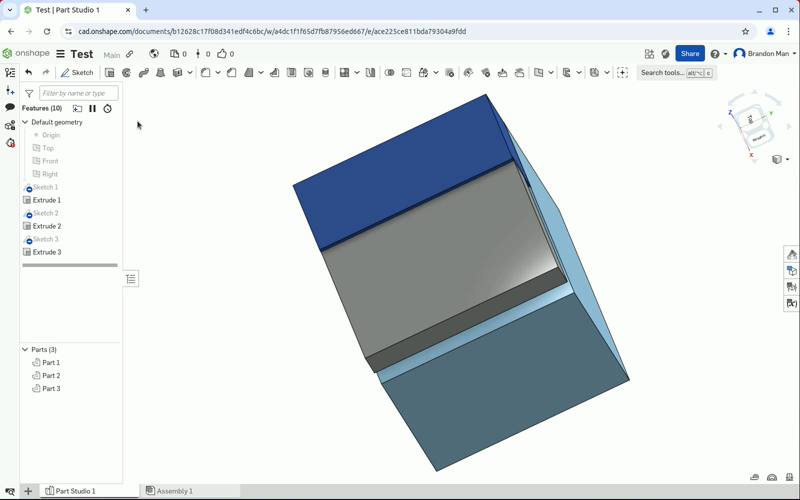
key(up, 2)
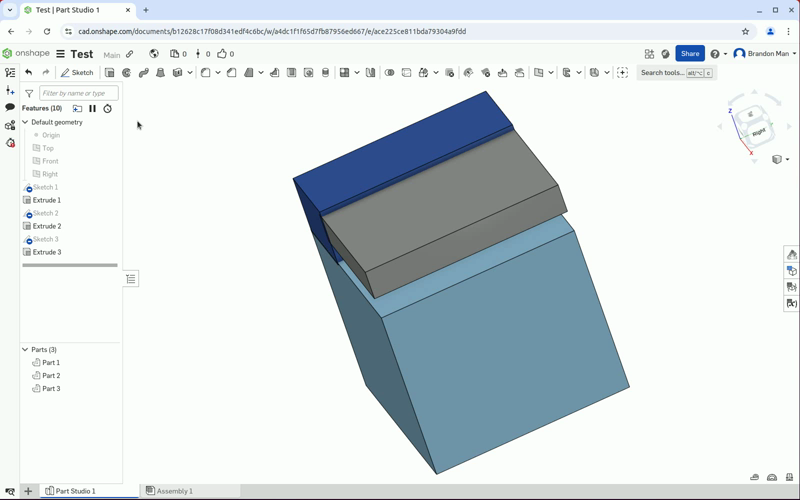
key(right, 2)
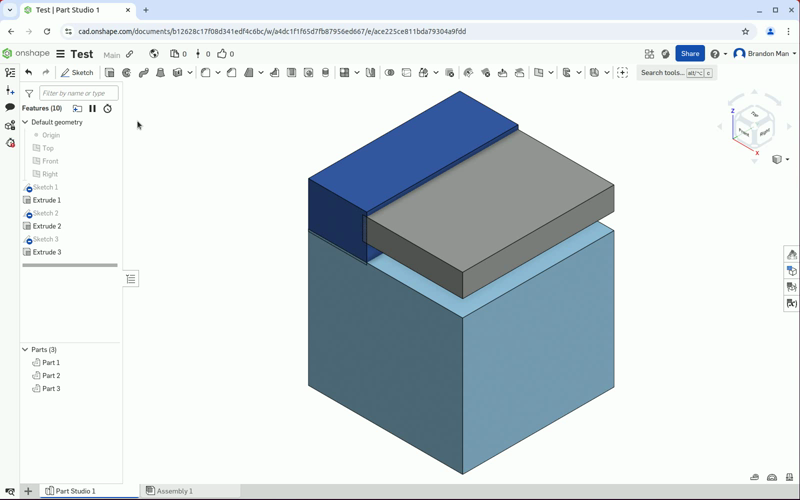
mouse_move(73, 189)
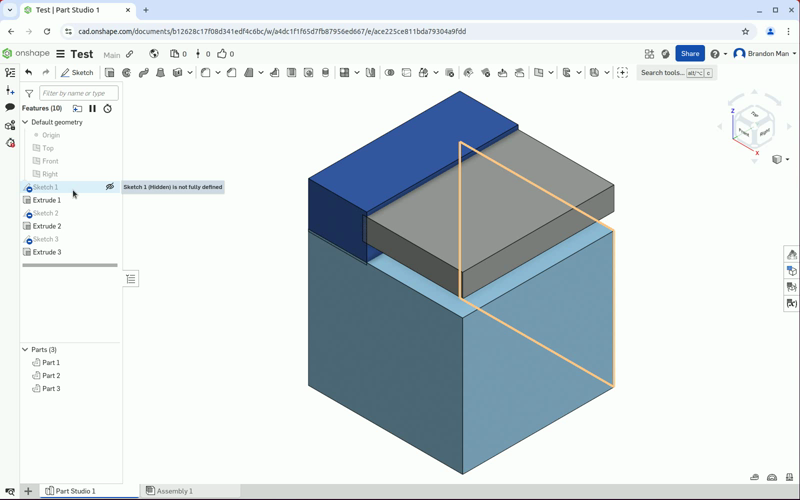
click(73, 189)